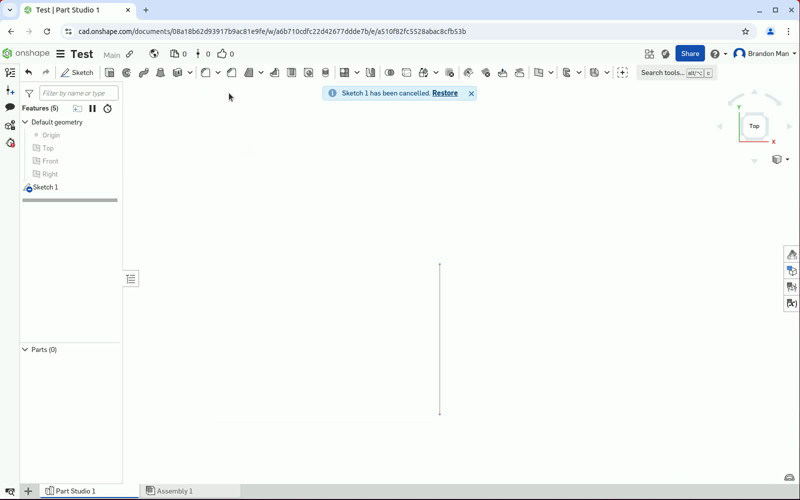
key(shift+h)
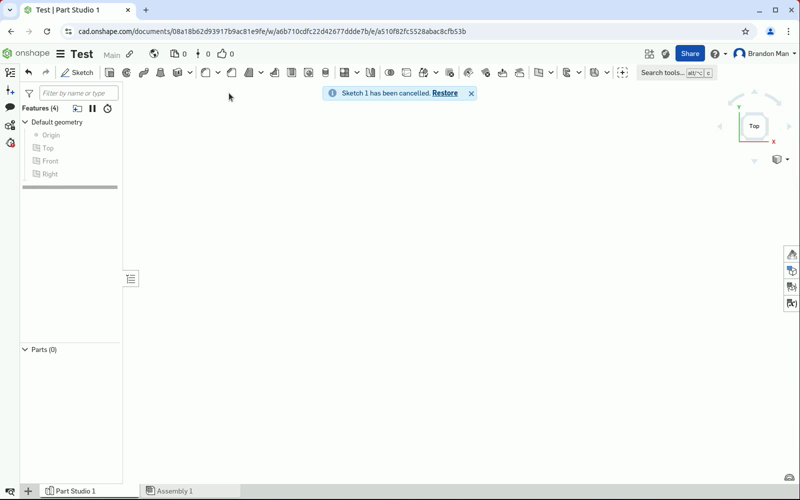
key(shift+s)
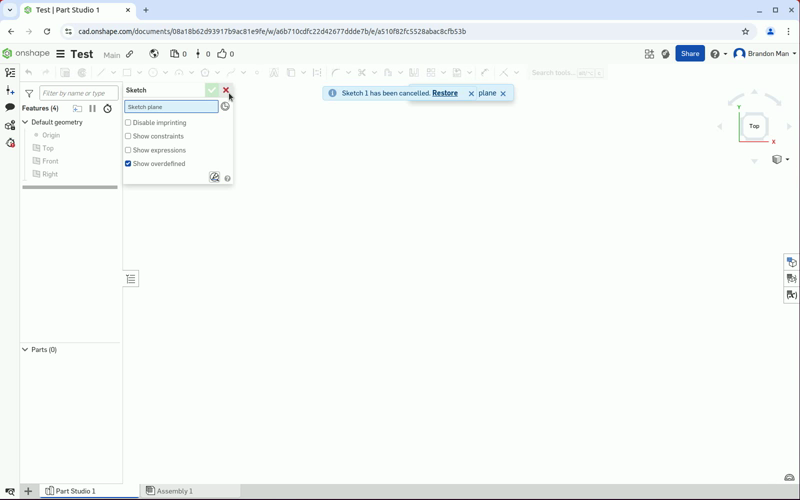
mouse_move(73, 150)
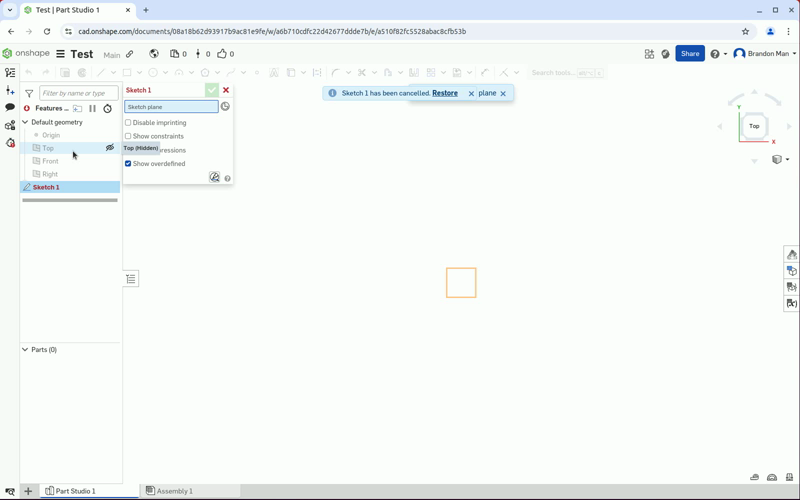
click(73, 150)
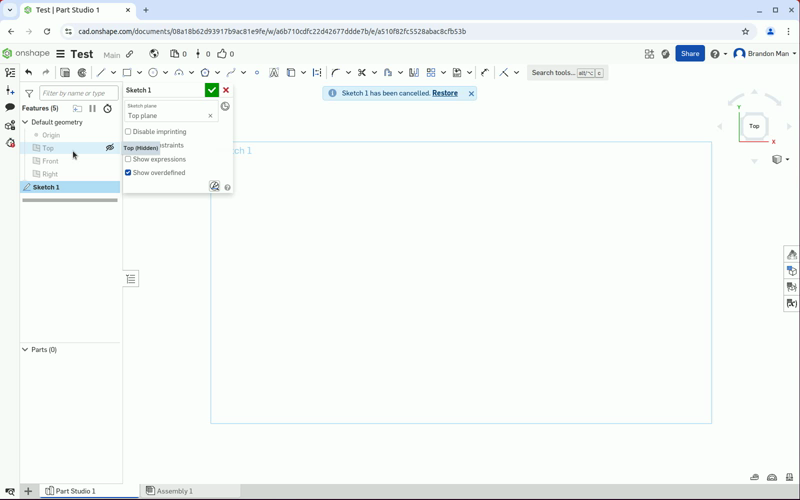
mouse_move(73, 352)
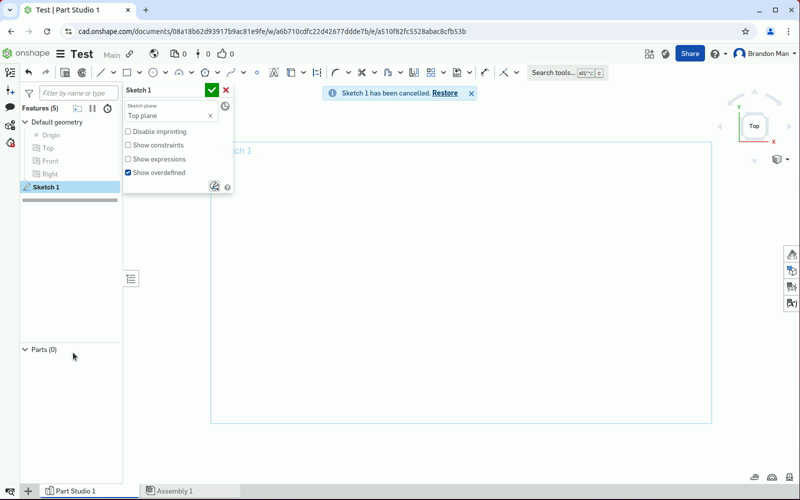
key(y)
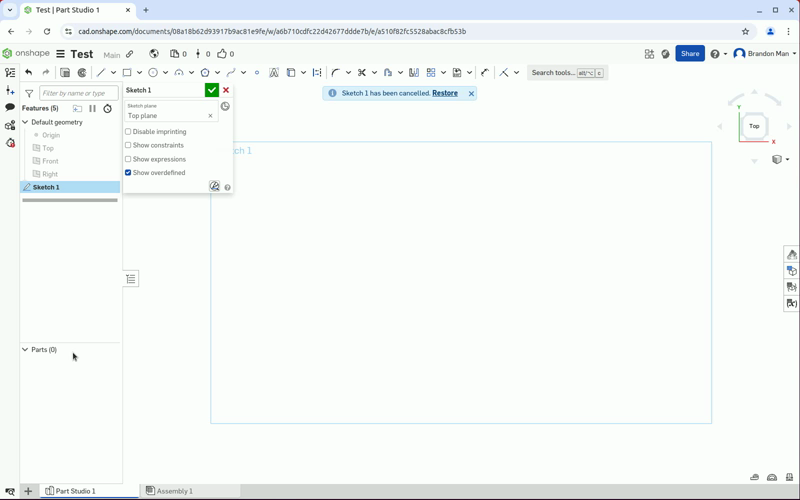
key(l)
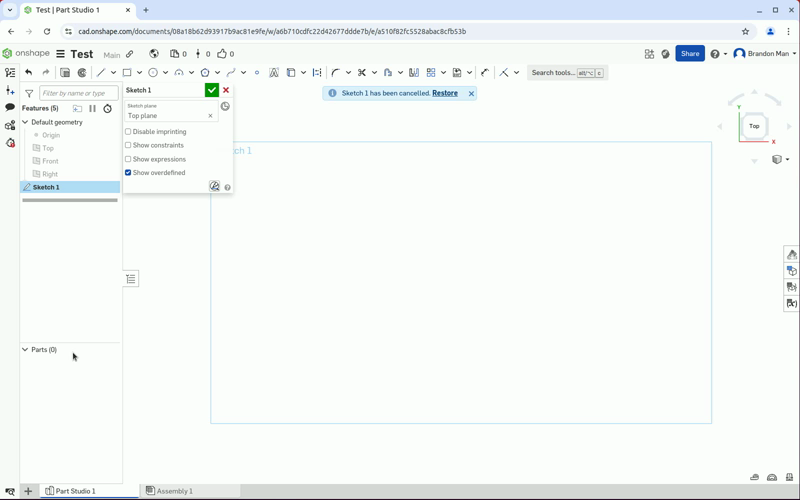
key_down(shift)
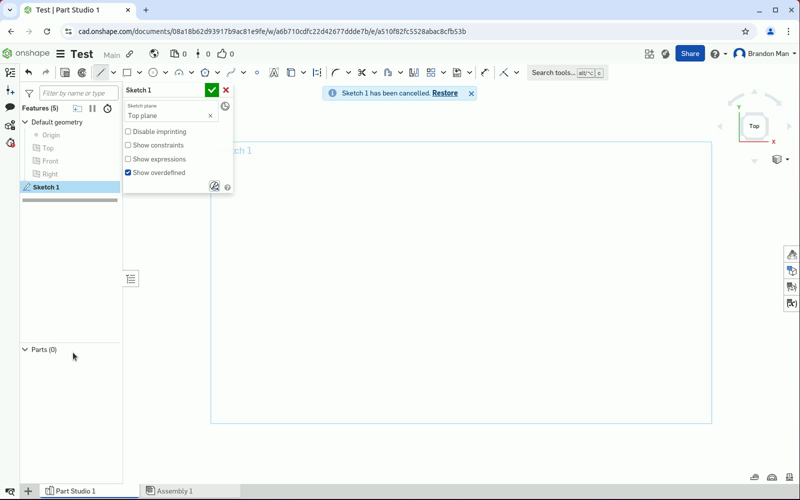
mouse_move(384, 318)
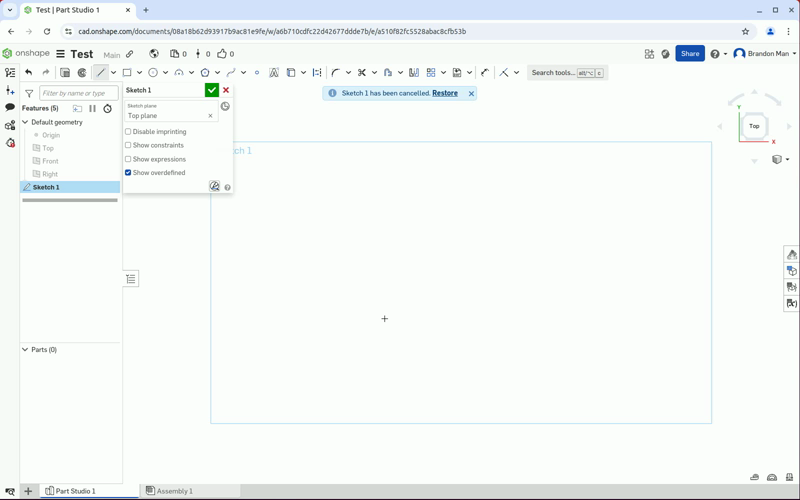
click(384, 318)
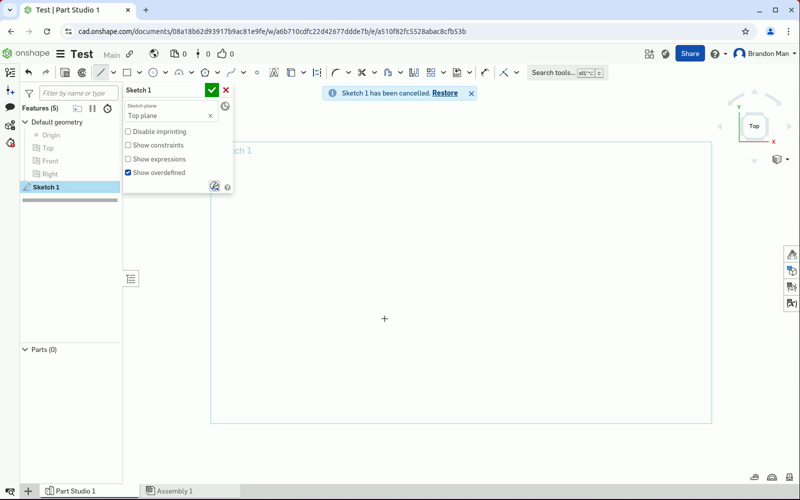
key_up(shift)
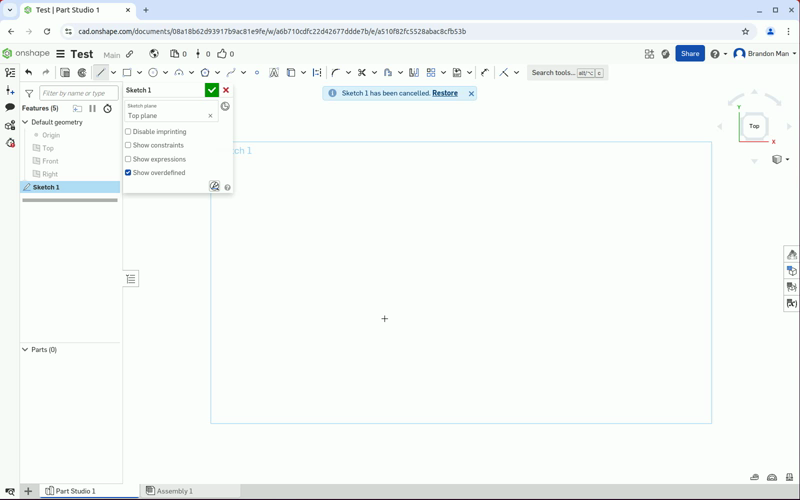
key_down(shift)
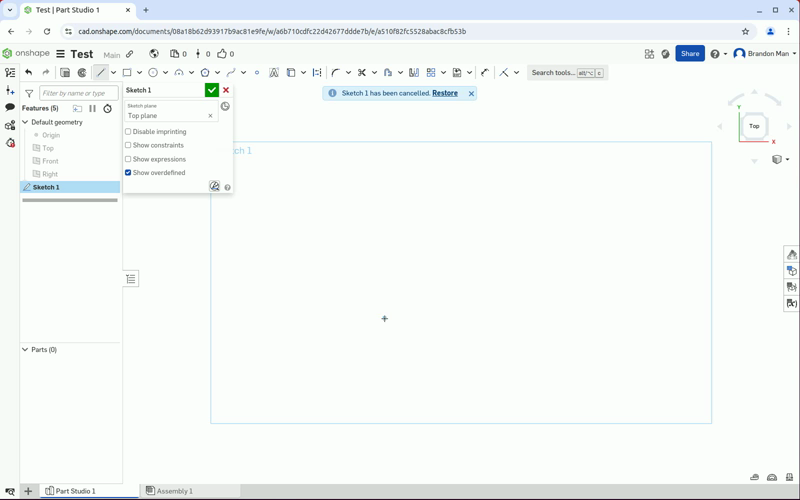
mouse_move(553, 318)
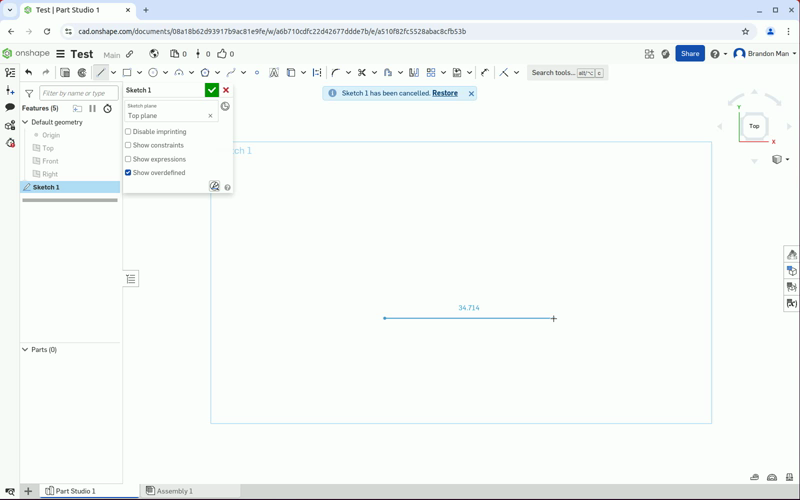
click(553, 318)
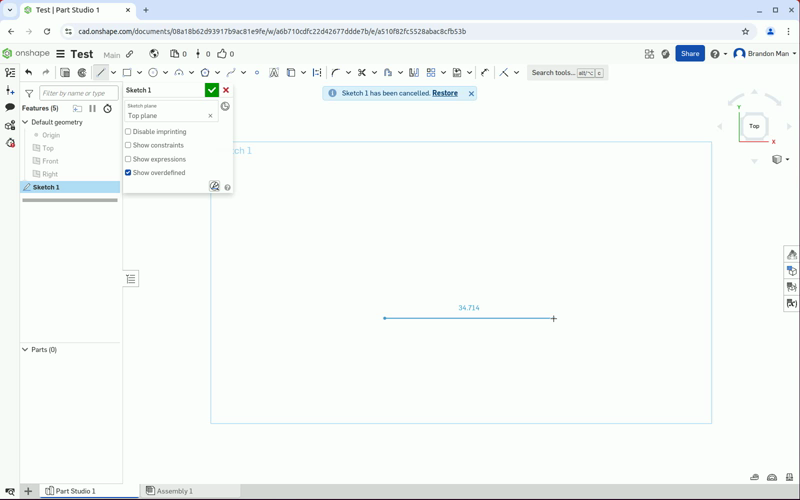
key_up(shift)
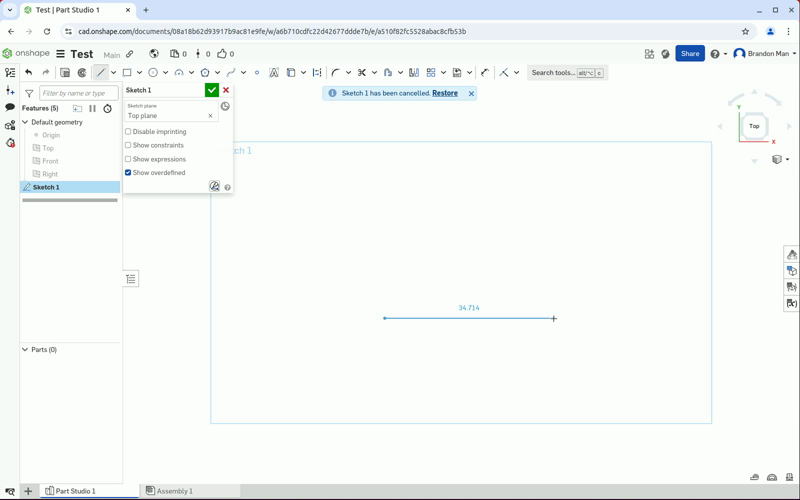
key_down(shift)
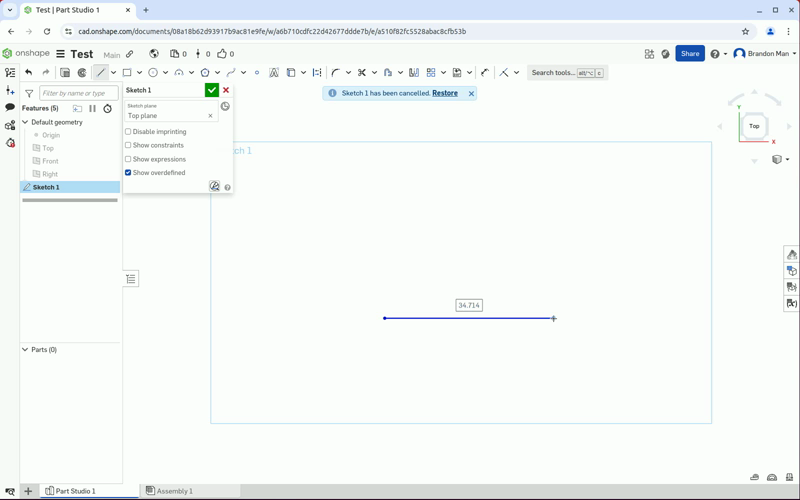
mouse_move(583, 318)
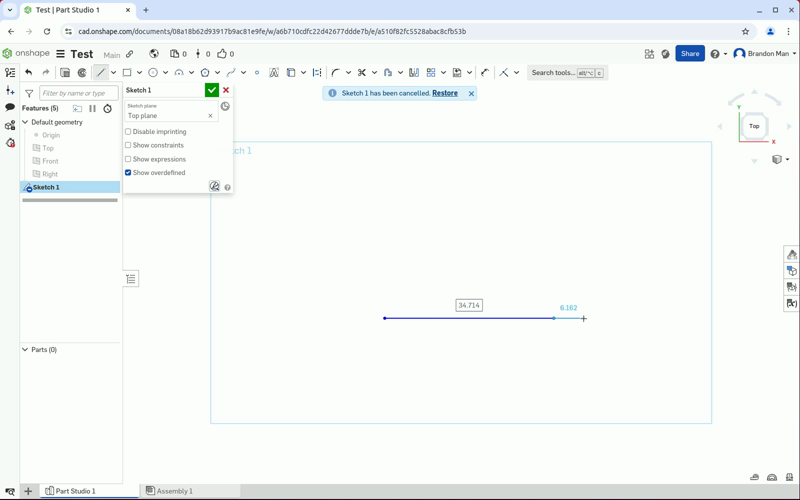
mouse_move(553, 291)
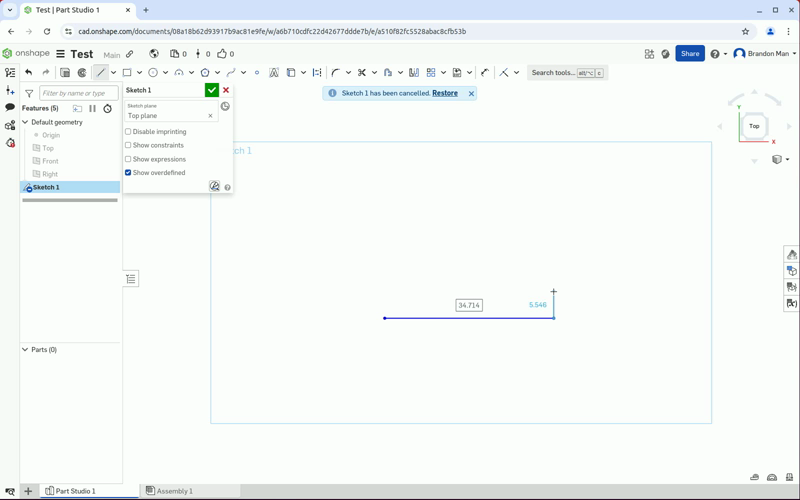
click(553, 291)
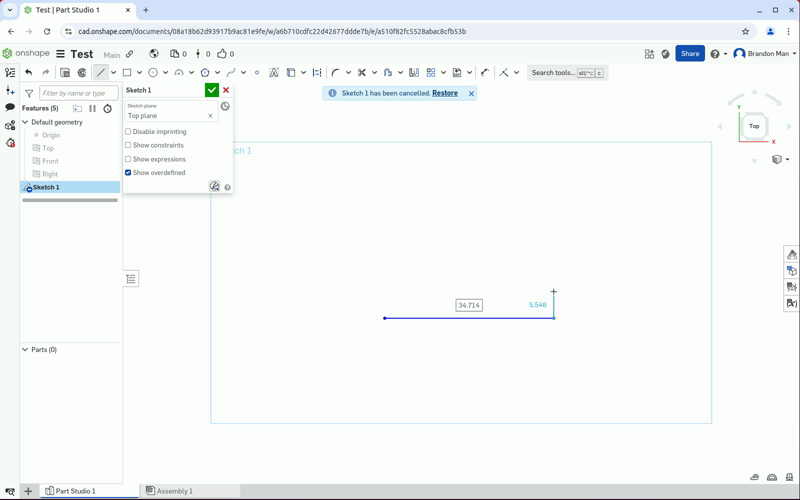
key_up(shift)
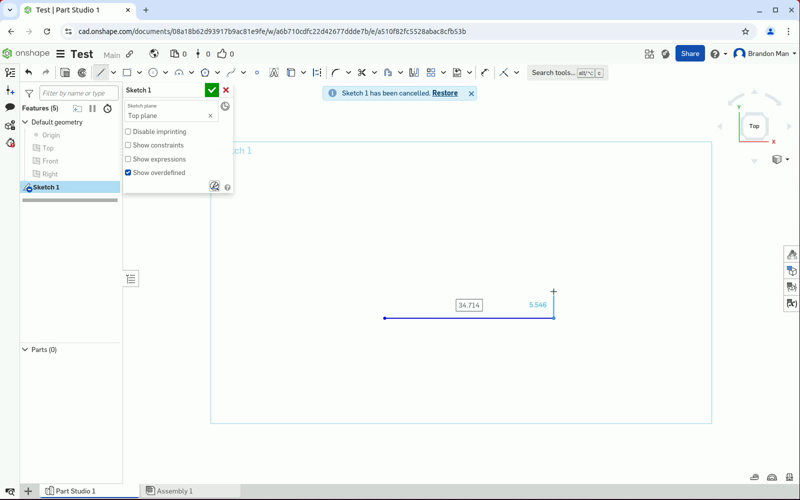
key_down(shift)
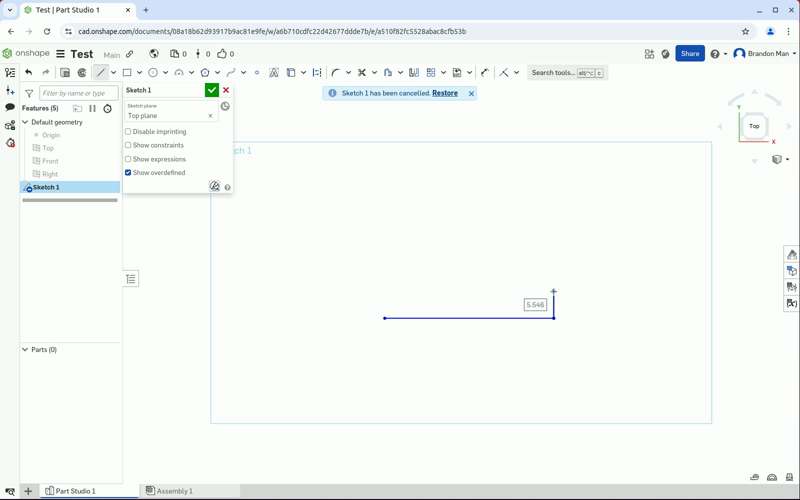
mouse_move(384, 291)
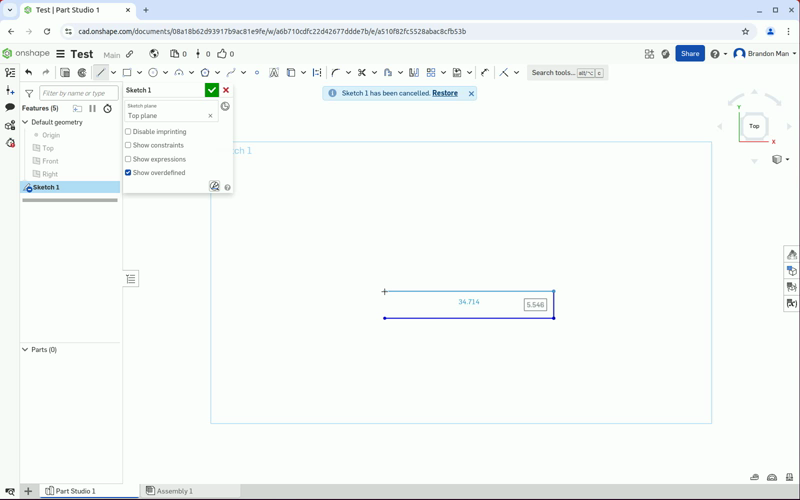
click(384, 291)
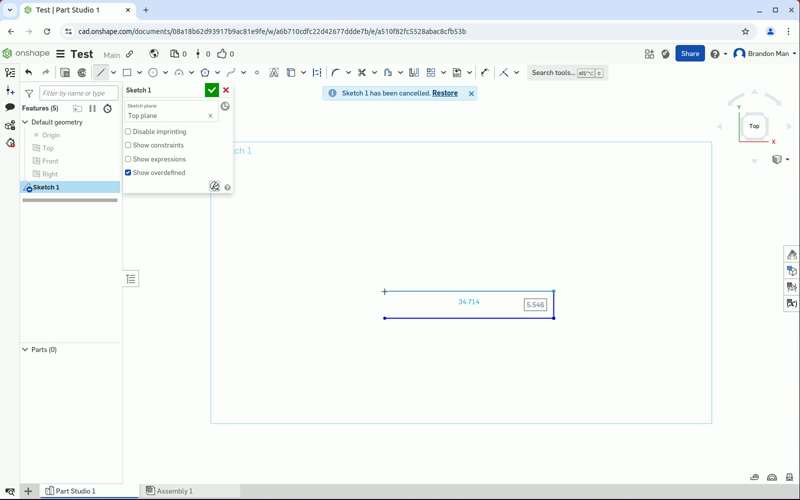
key_up(shift)
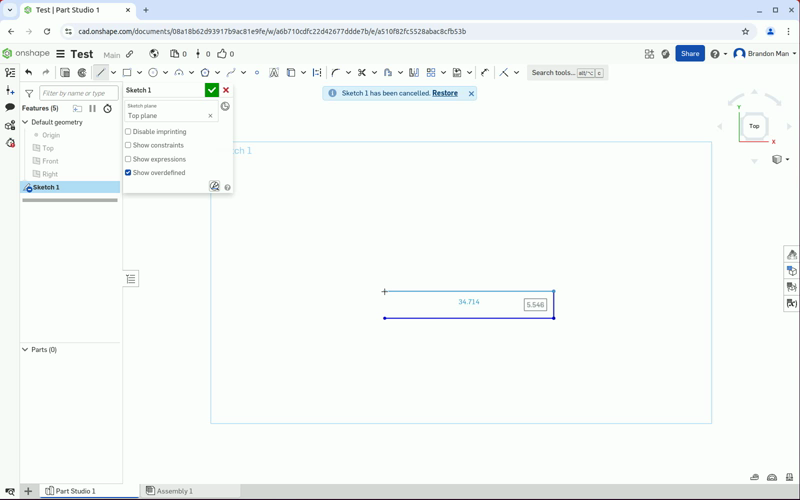
mouse_move(414, 291)
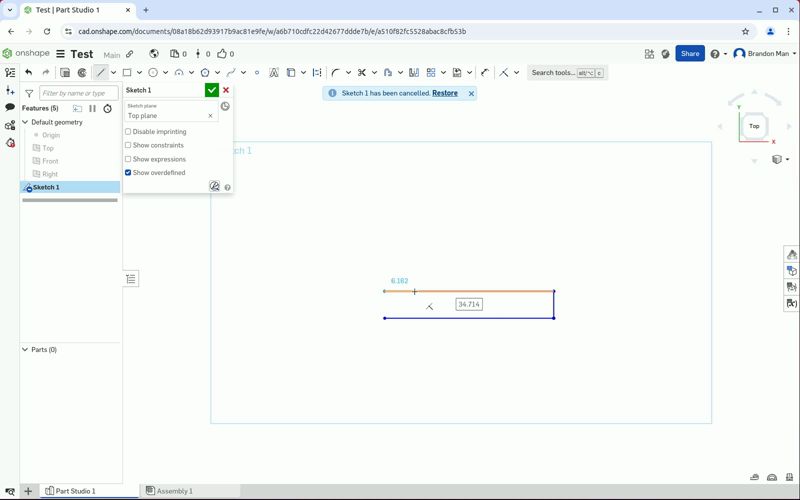
key_down(shift)
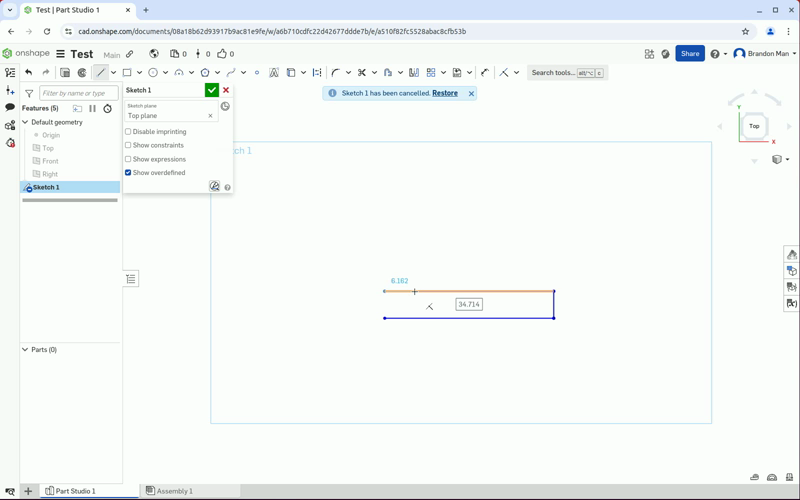
mouse_move(384, 318)
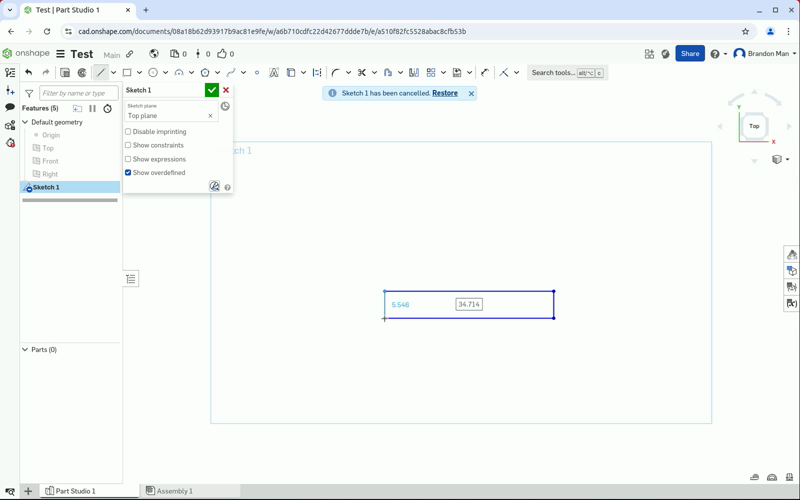
key_up(shift)
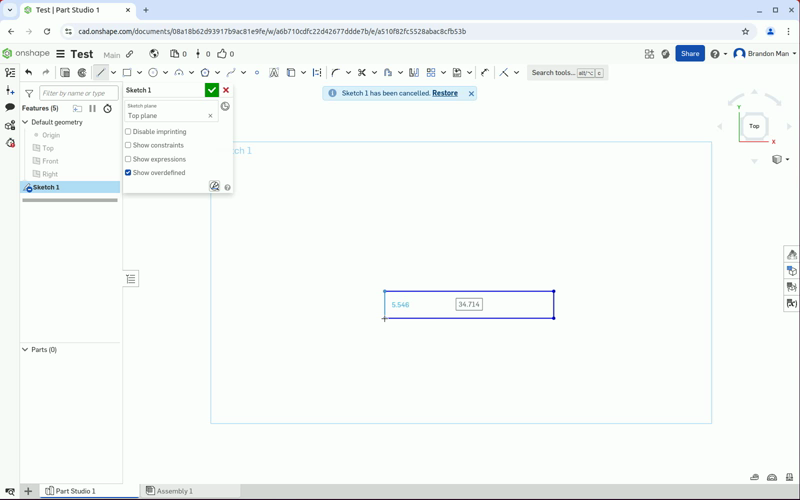
click(384, 318)
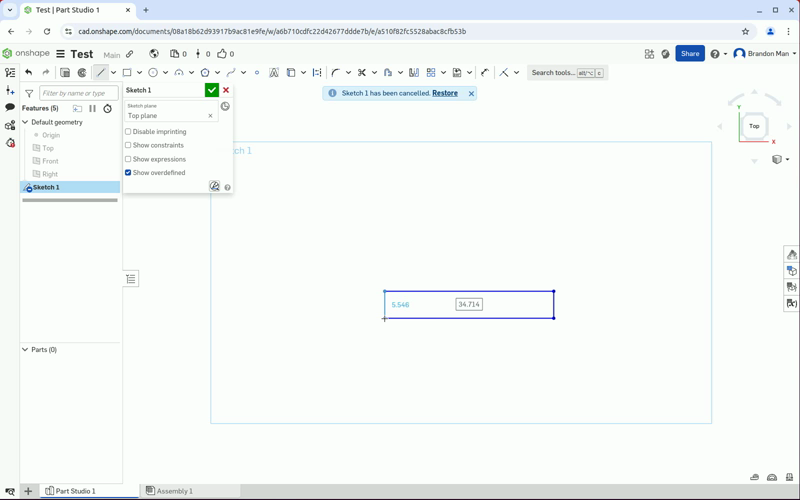
key(esc)
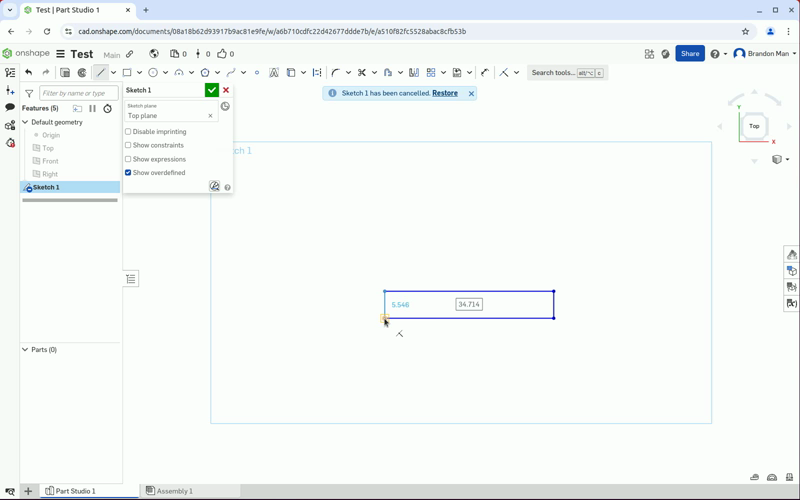
mouse_move(501, 305)
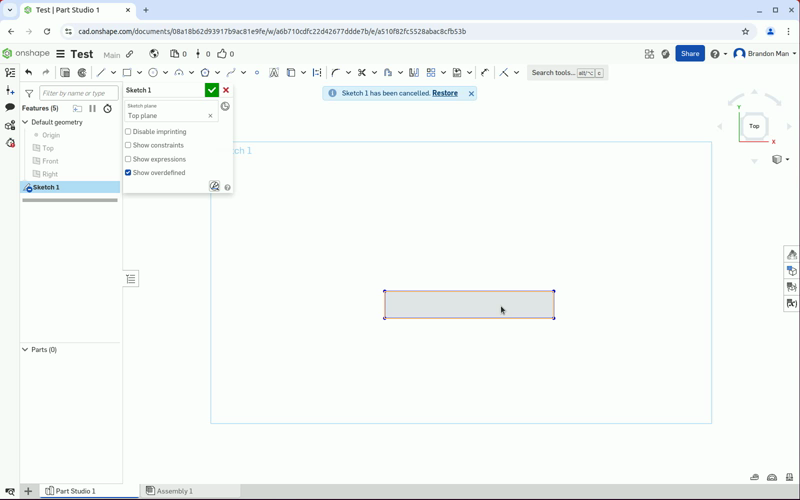
click(501, 305)
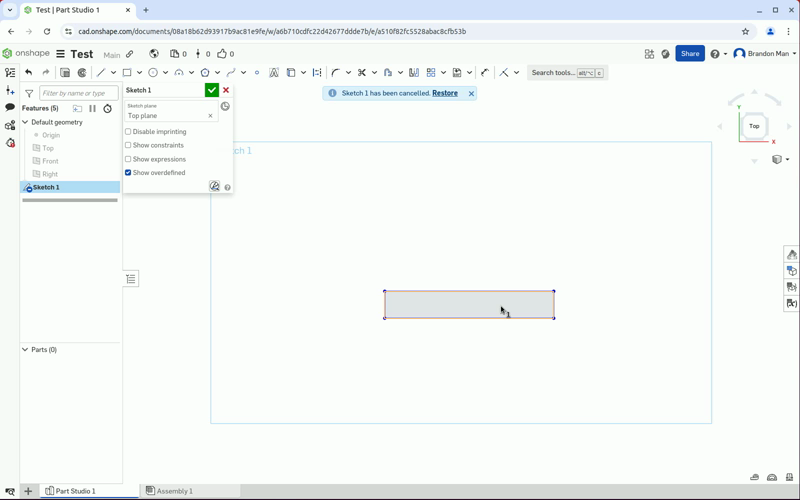
mouse_move(73, 352)
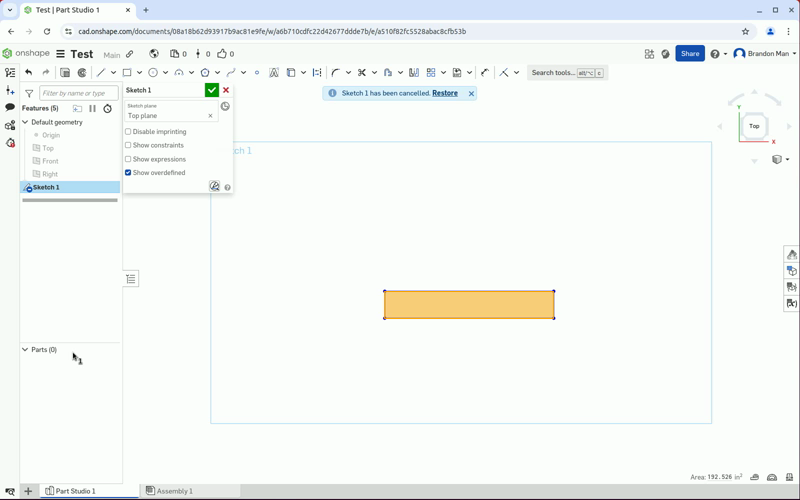
key(shift+y)
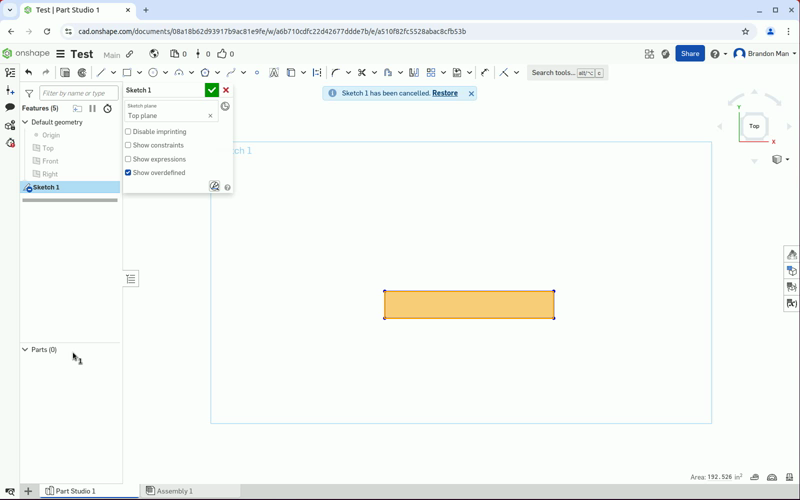
key(shift+e)
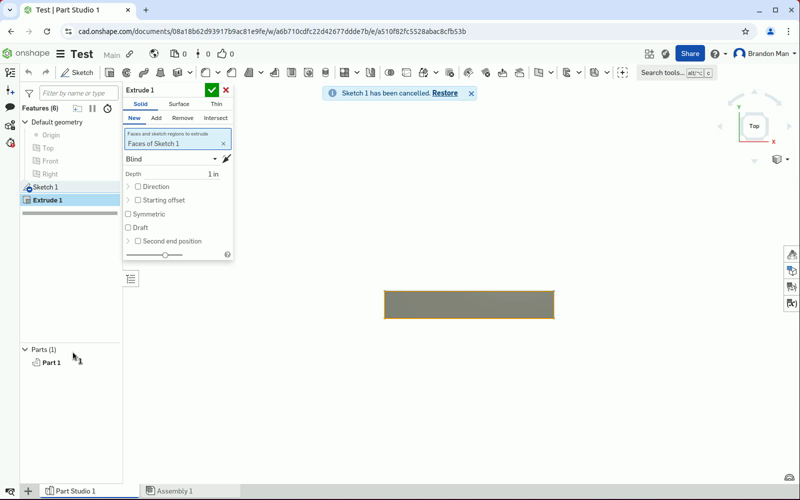
mouse_move(143, 106)
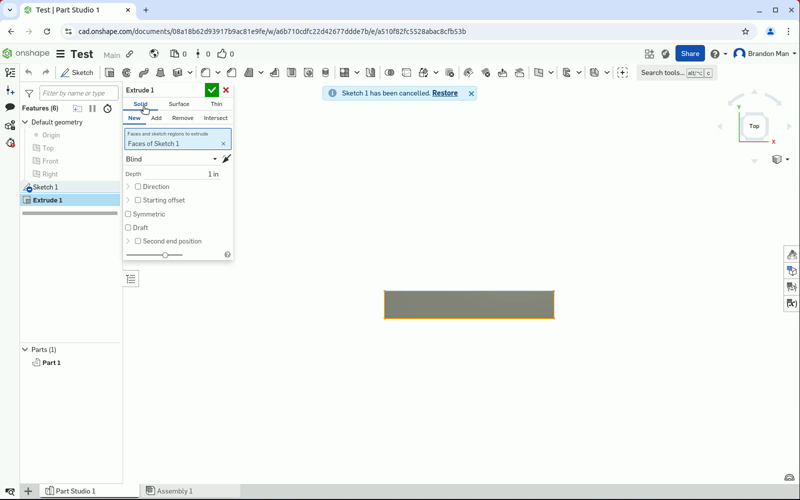
click(143, 106)
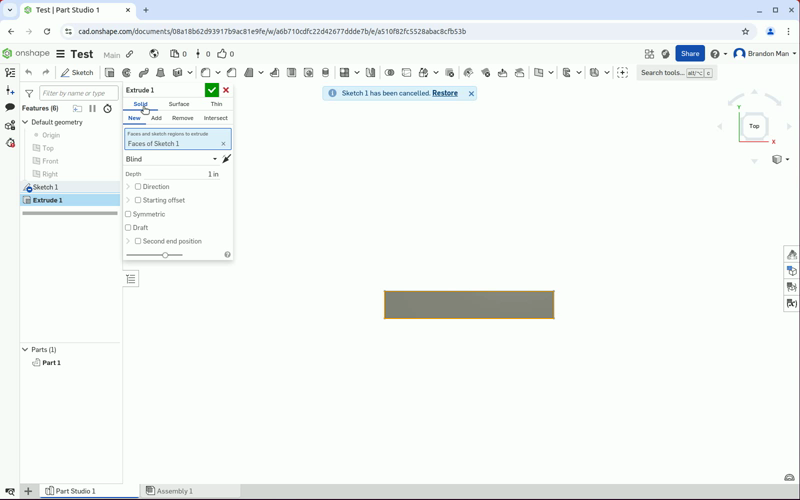
mouse_move(137, 120)
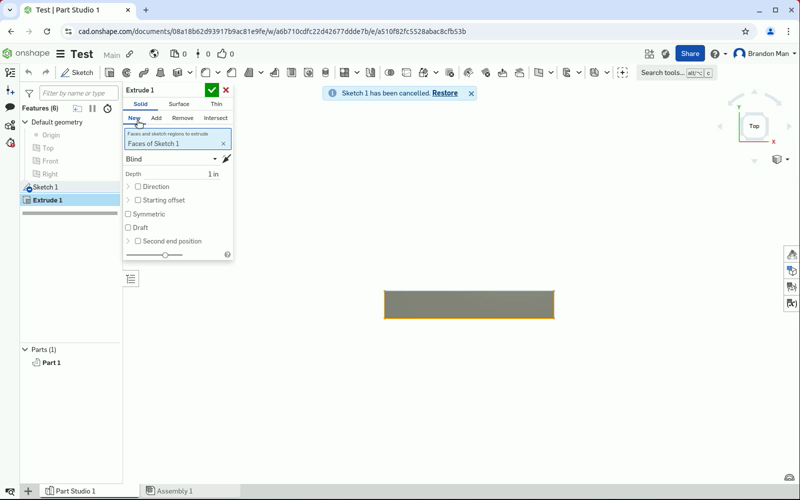
click(137, 120)
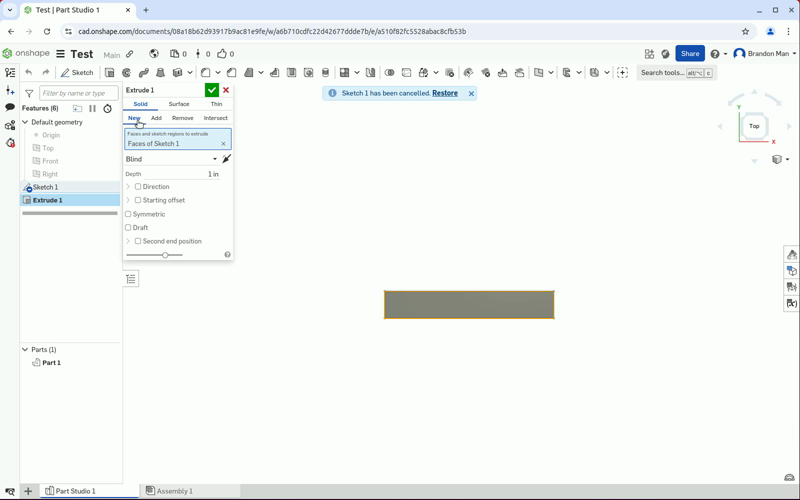
key(tab, 4)
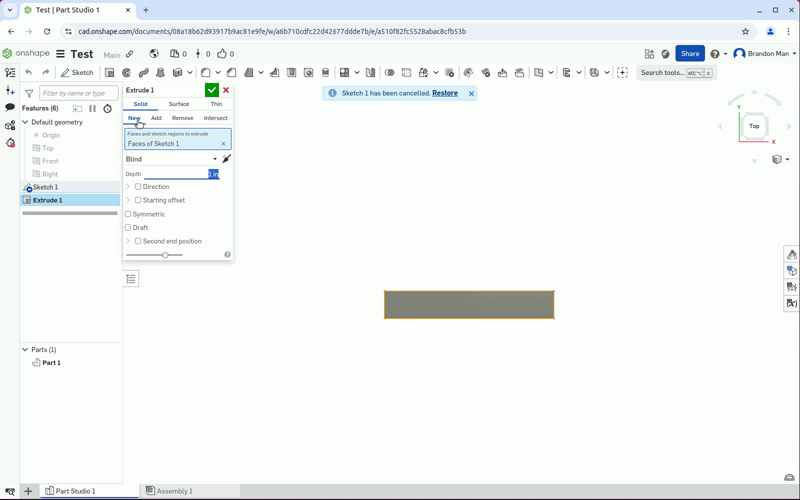
text(0.481)
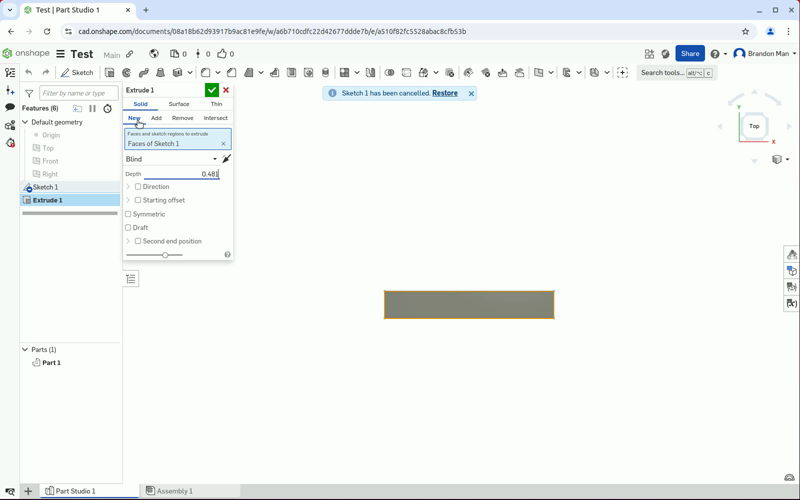
key(enter)
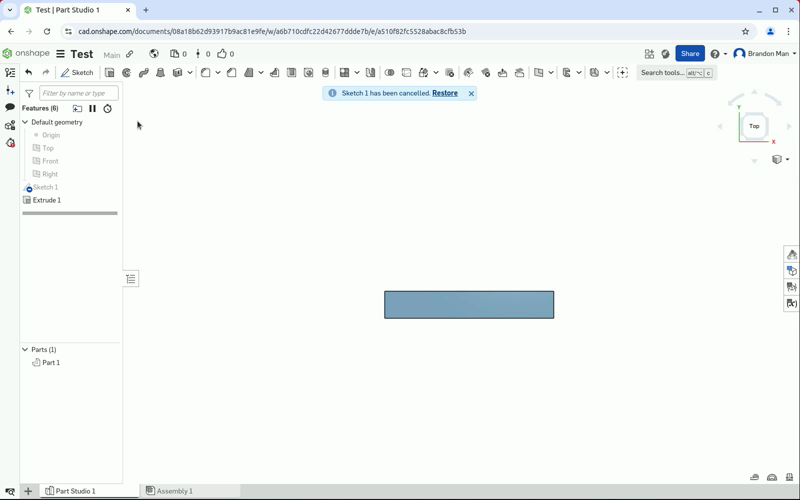
key(shift+h)
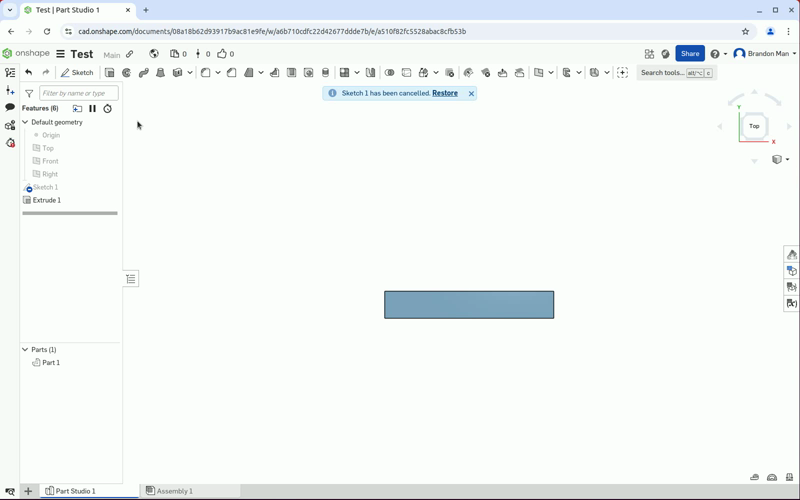
key(shift+h)
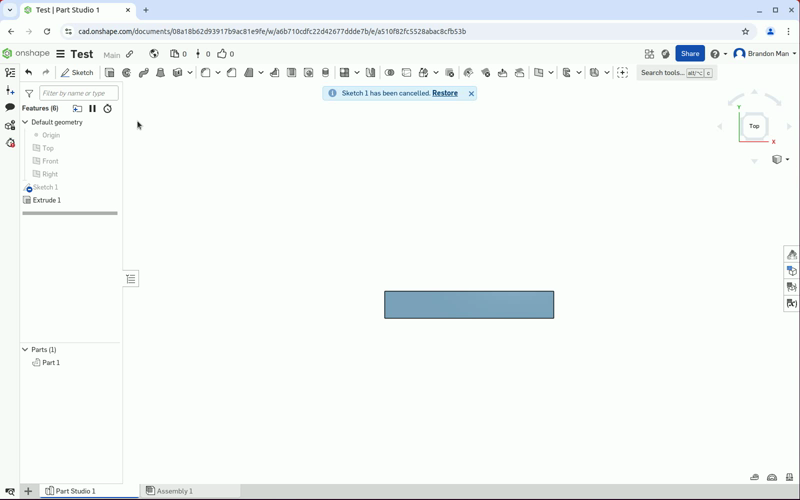
mouse_move(73, 189)
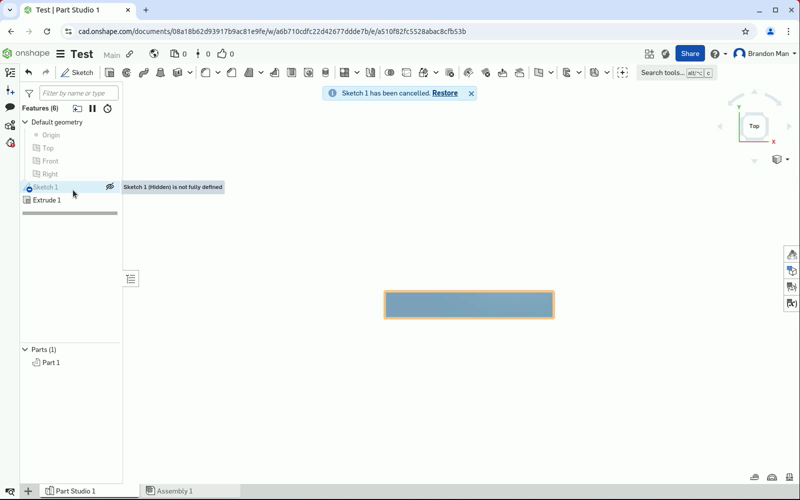
click(73, 189)
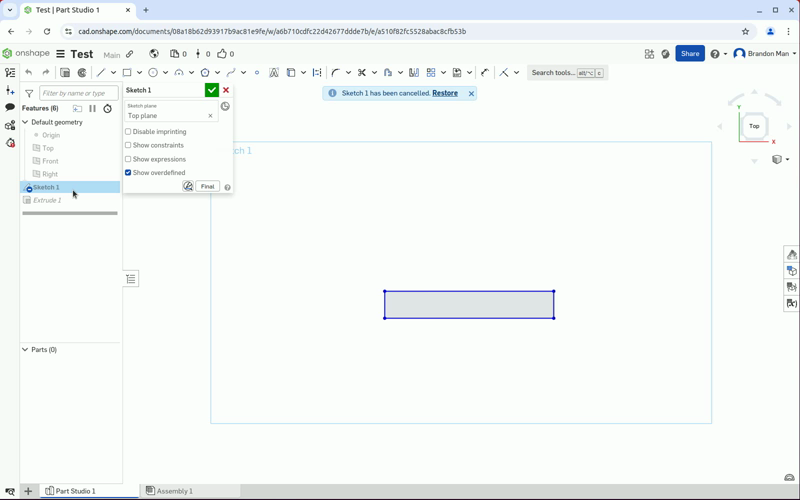
mouse_move(229, 92)
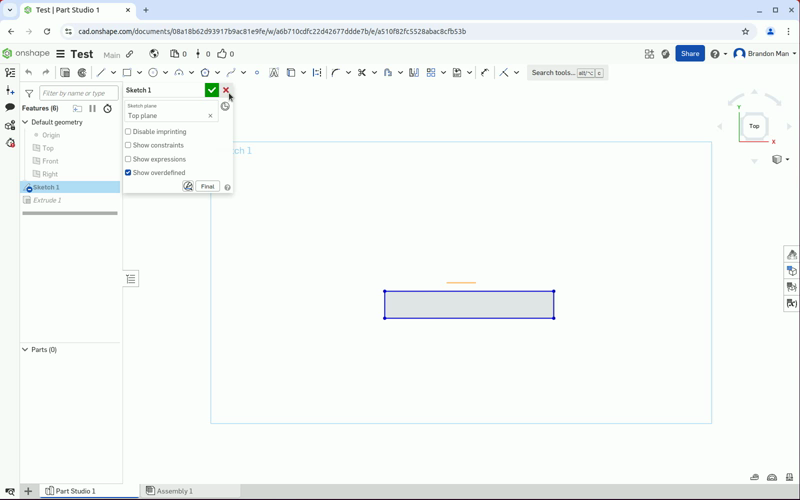
click(229, 92)
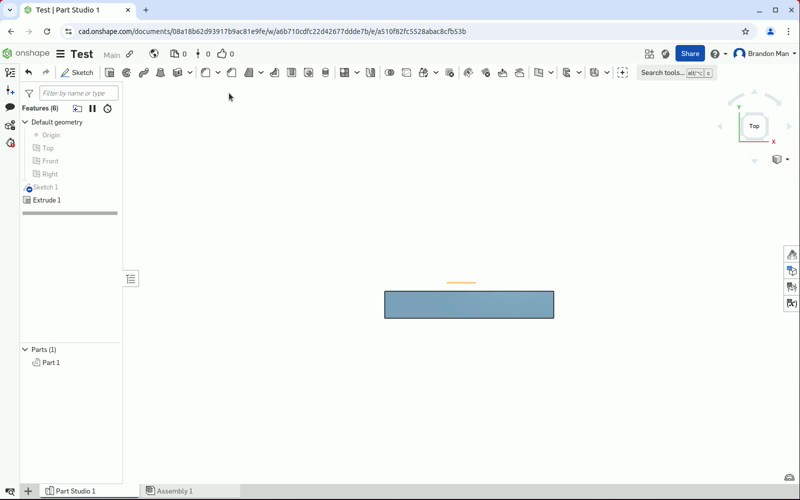
mouse_move(541, 75)
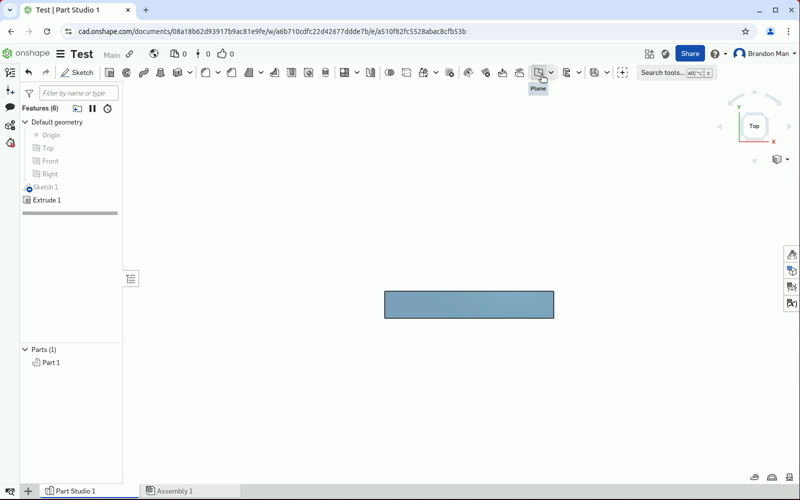
click(541, 75)
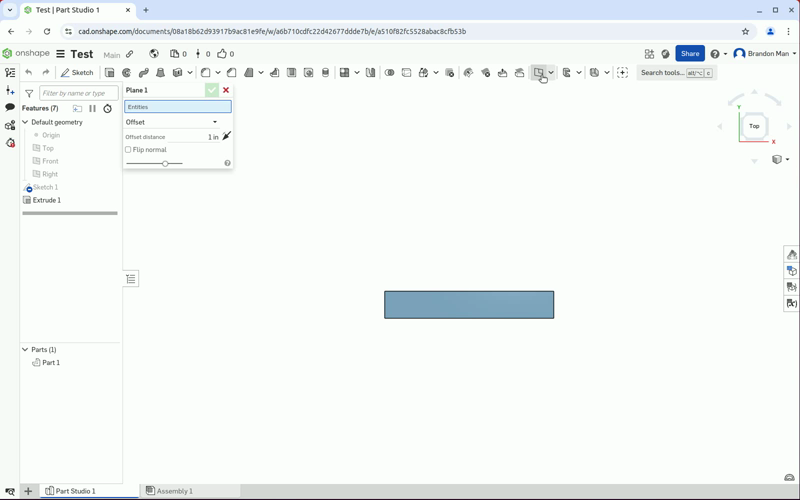
mouse_move(73, 150)
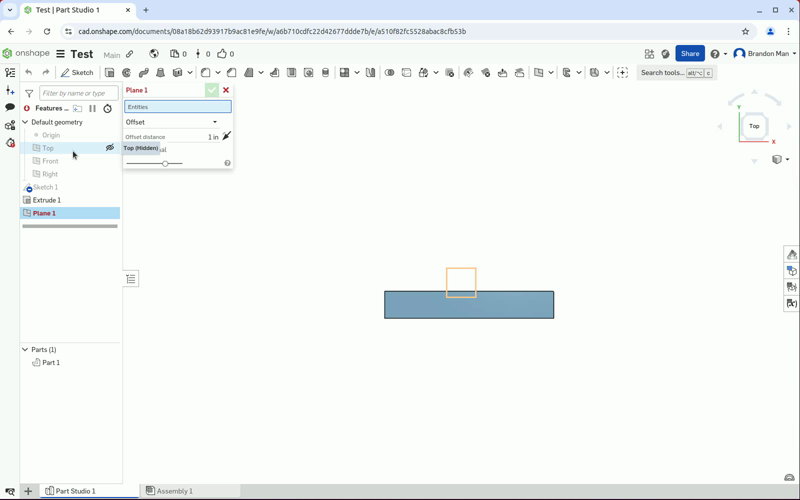
click(73, 150)
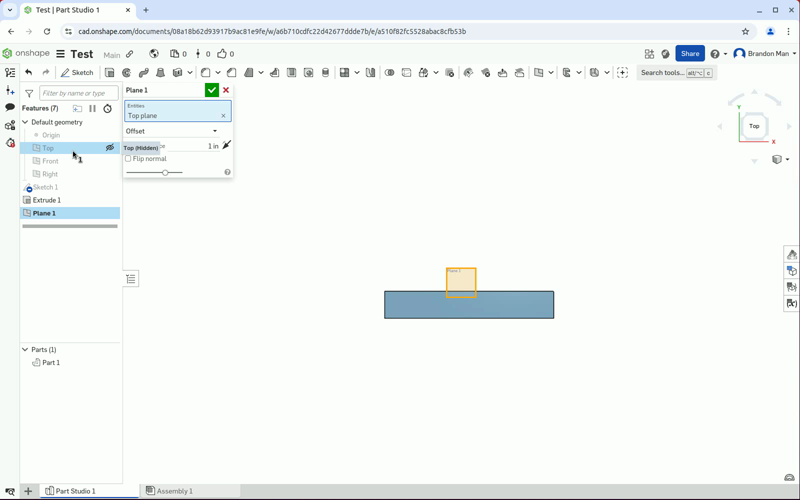
key(tab, 2)
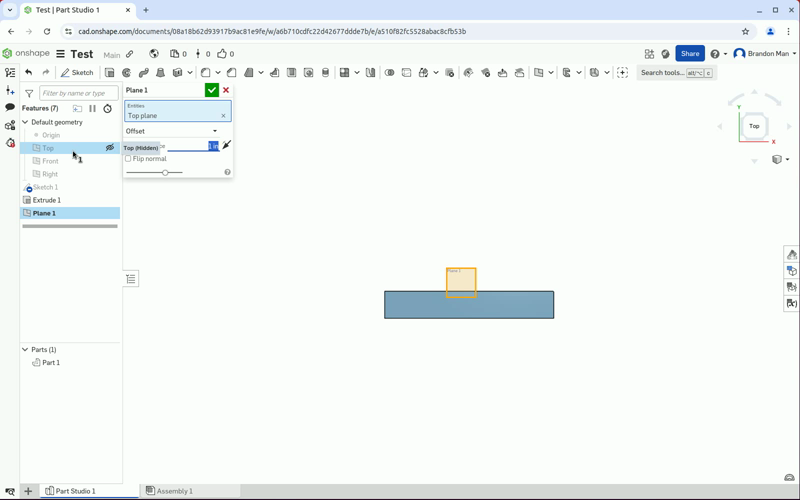
text(0.493)
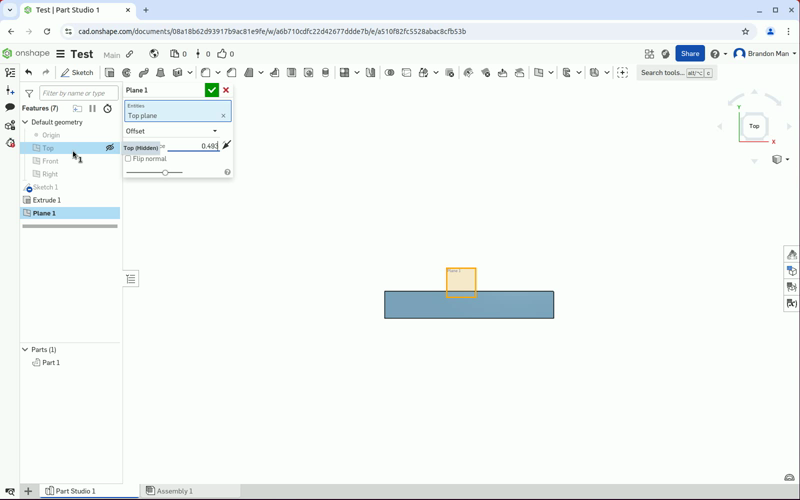
key(enter, 2)
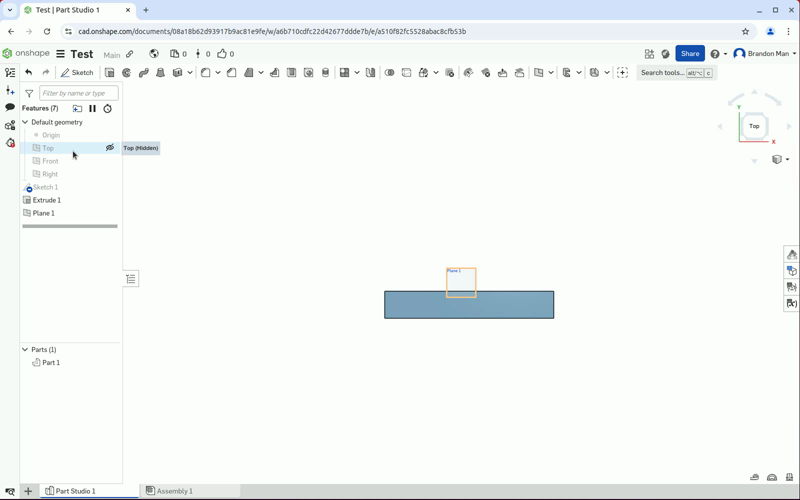
key(shift+s)
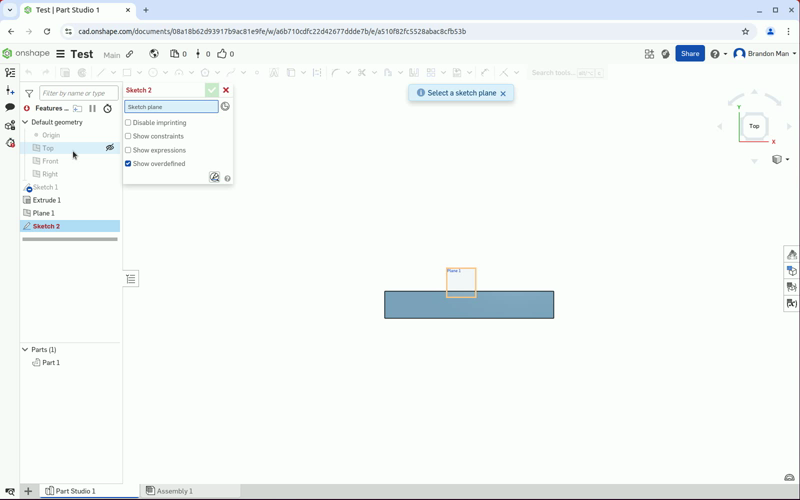
mouse_move(73, 215)
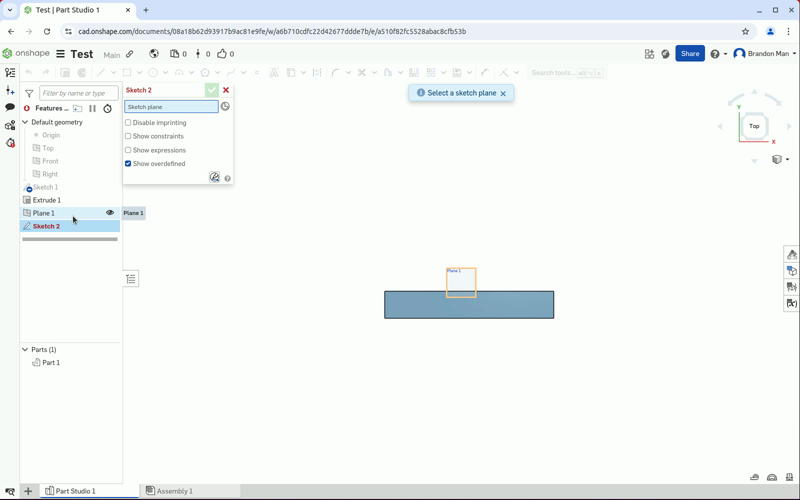
click(73, 215)
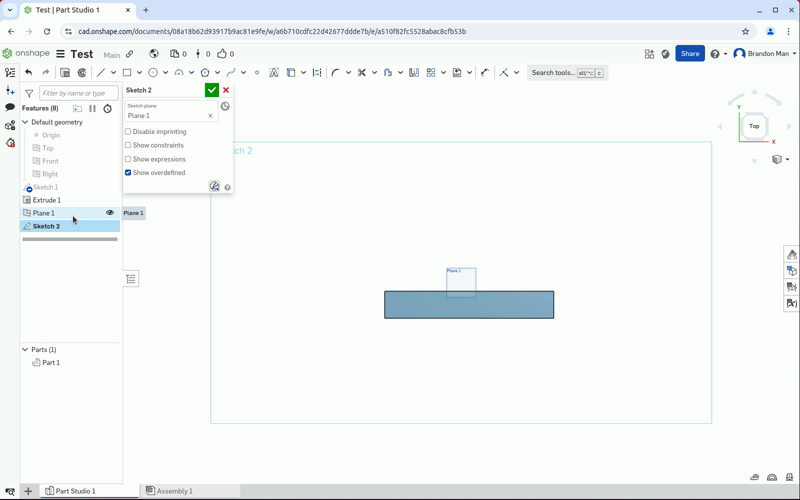
mouse_move(73, 352)
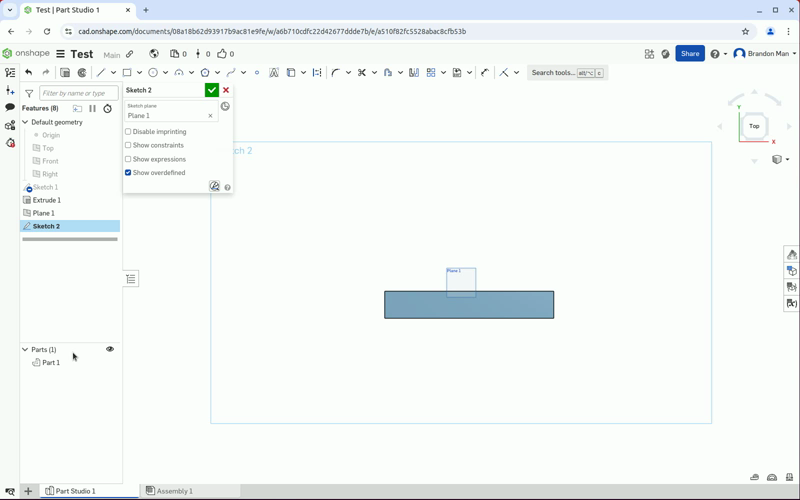
key(y)
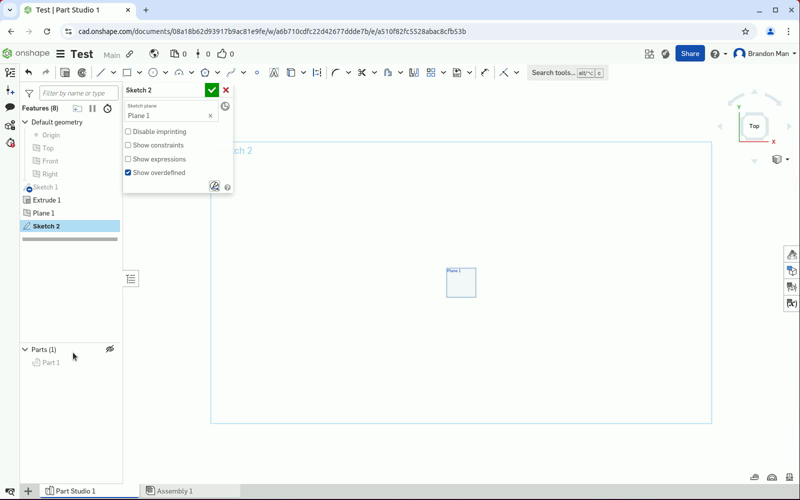
key(l)
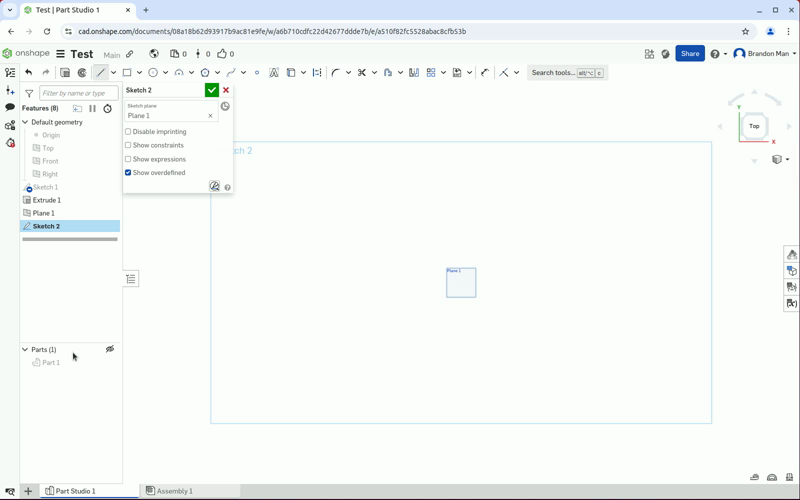
key_down(shift)
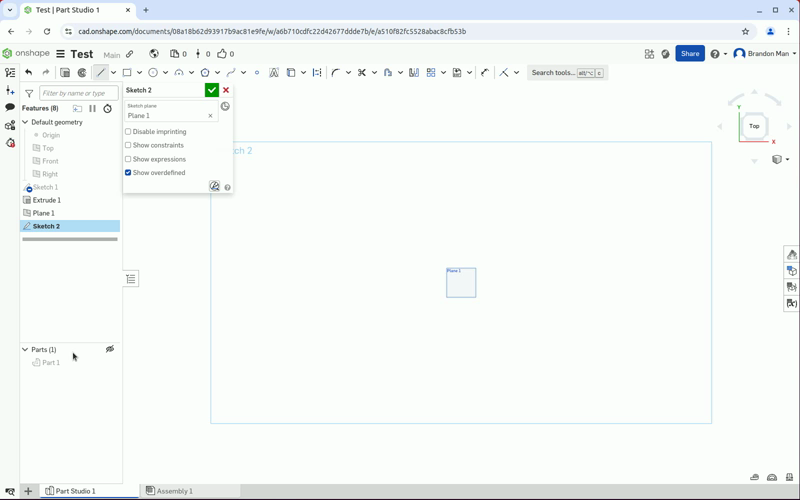
mouse_move(384, 318)
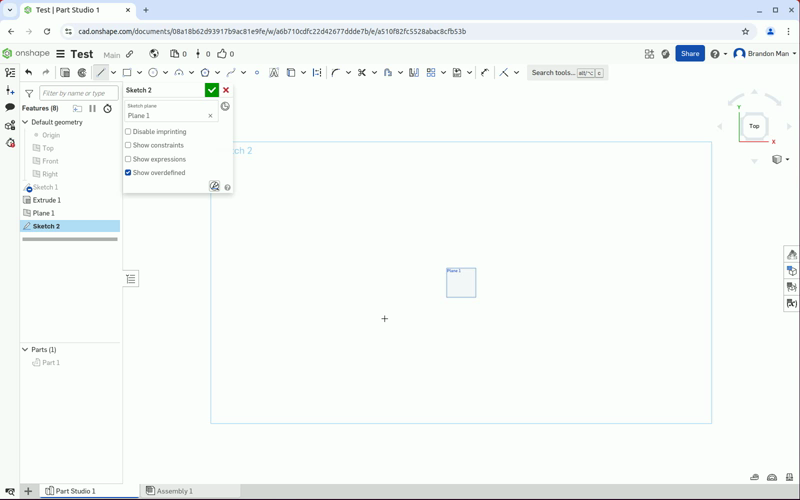
click(384, 318)
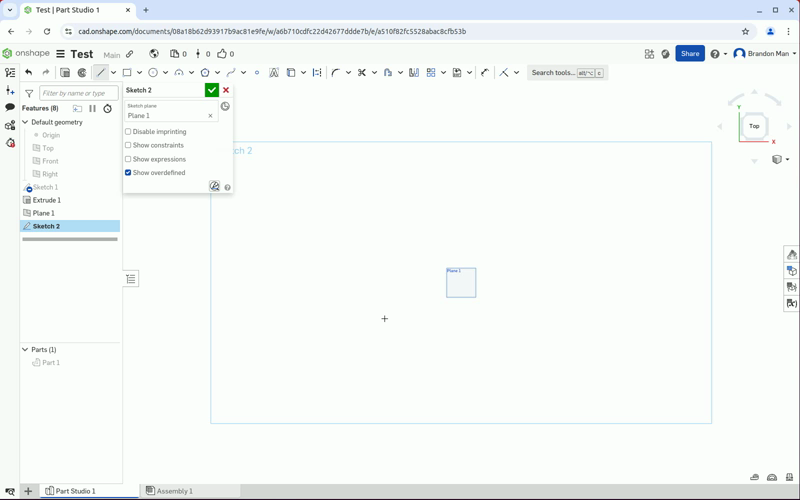
key_up(shift)
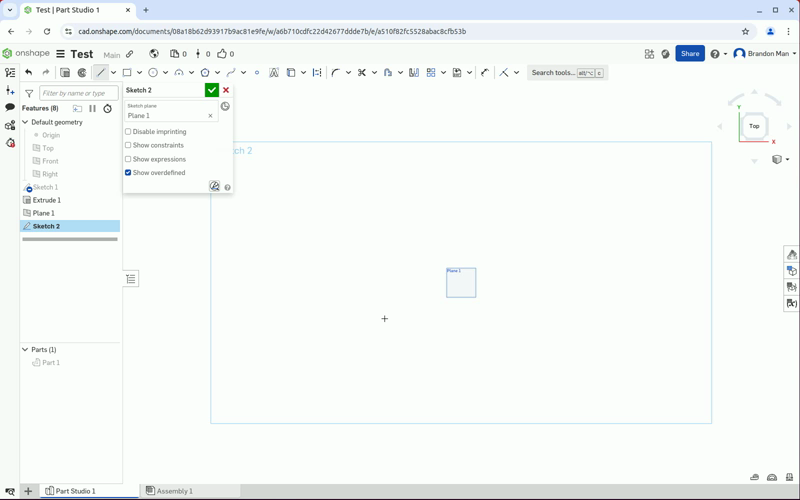
key_down(shift)
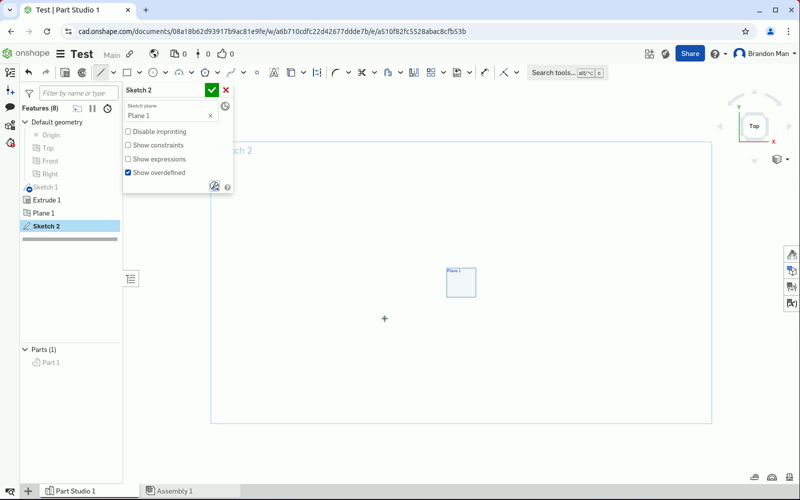
mouse_move(414, 318)
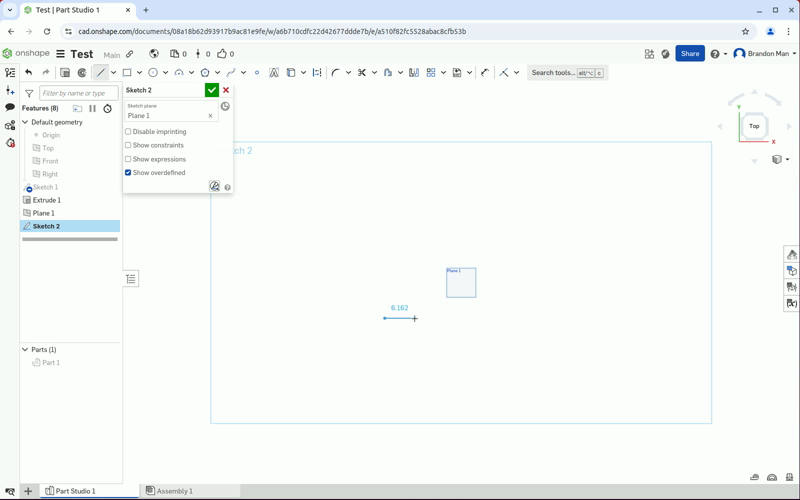
mouse_move(387, 318)
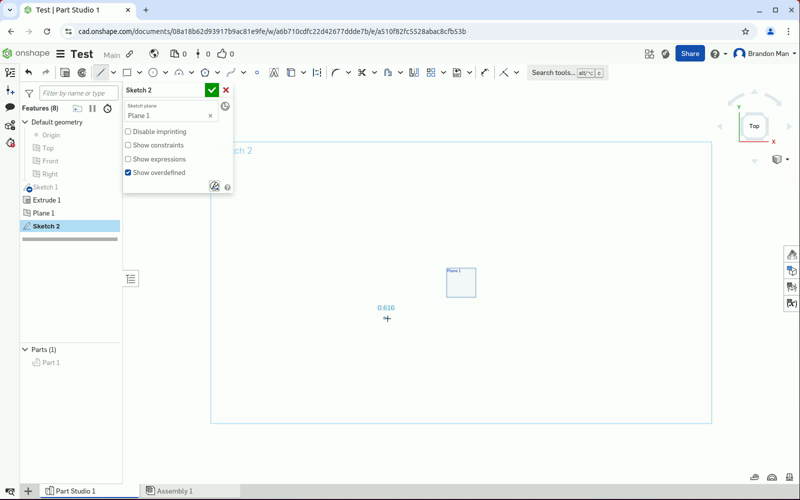
scroll(6)
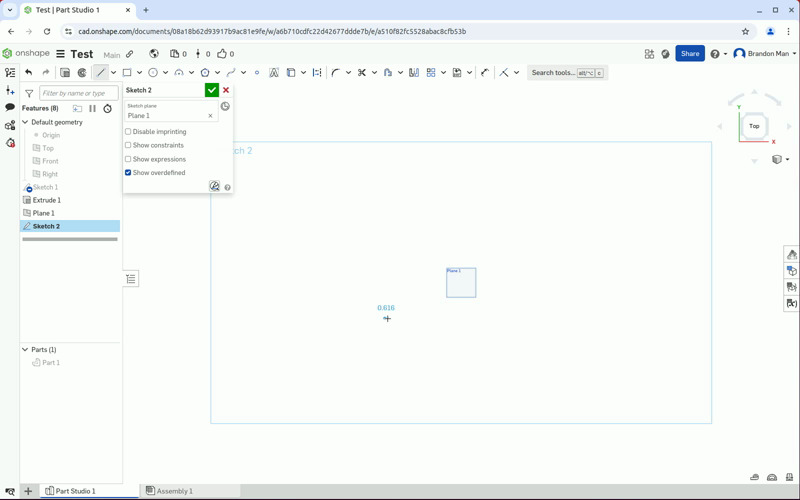
scroll(6)
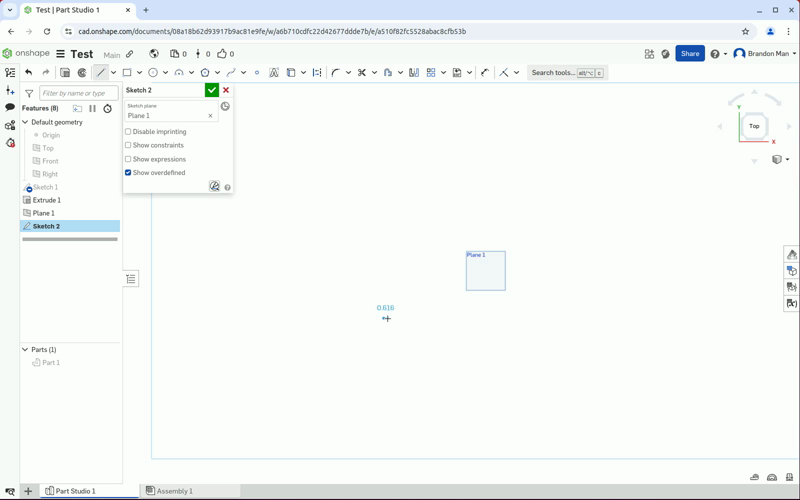
scroll(6)
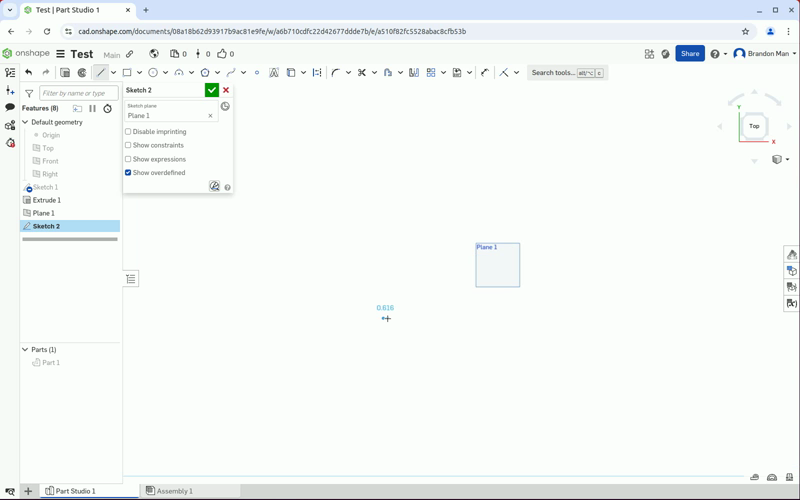
scroll(6)
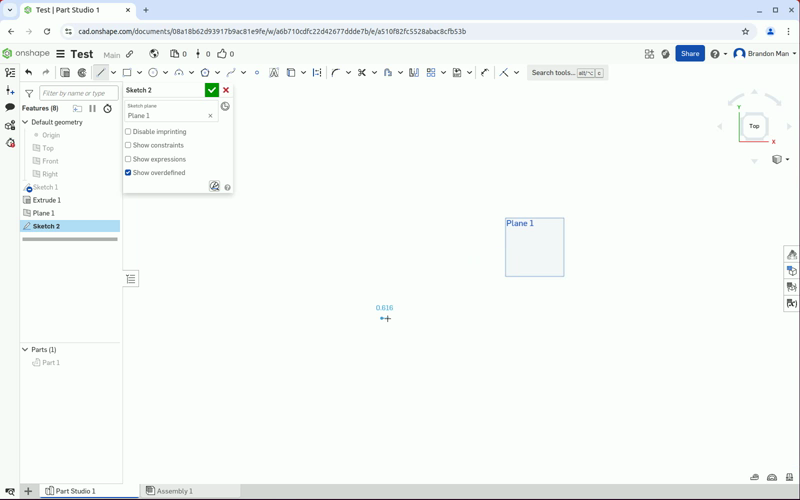
scroll(6)
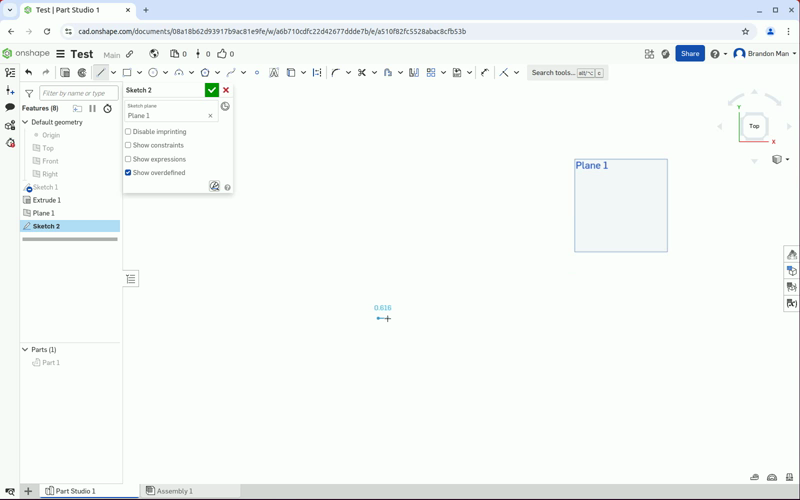
scroll(6)
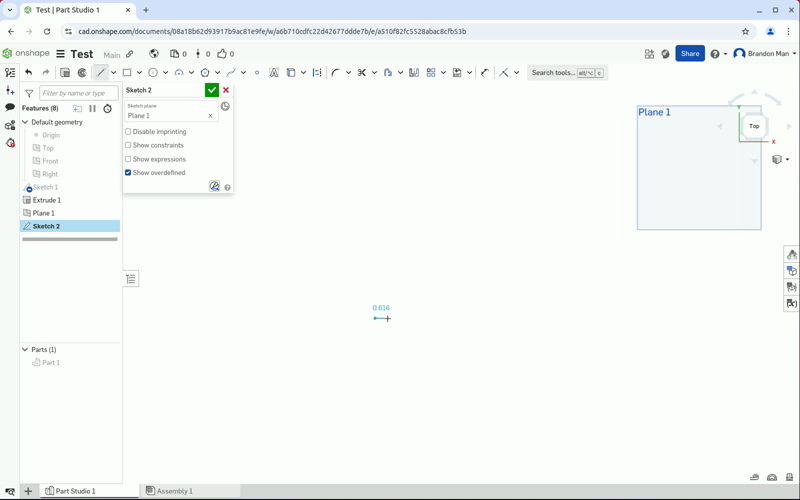
scroll(6)
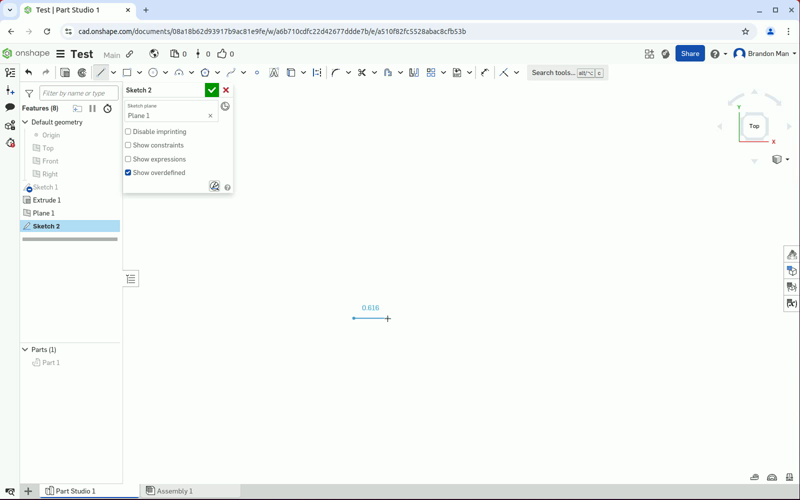
click(387, 318)
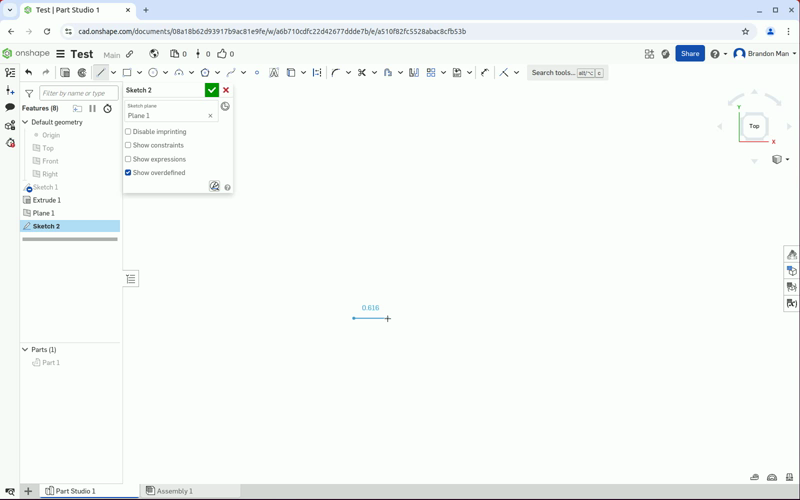
scroll(-6)
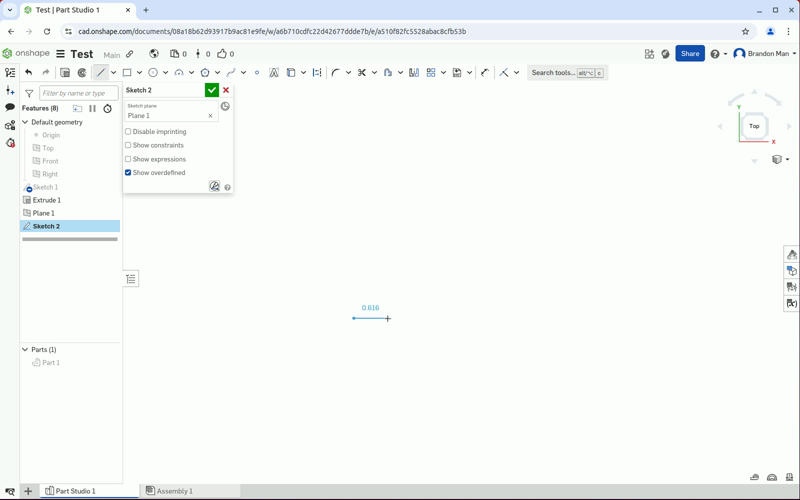
scroll(-6)
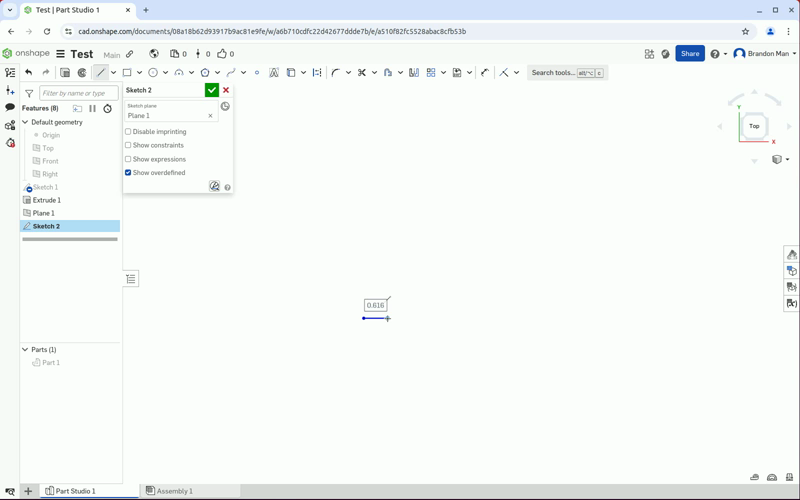
scroll(-6)
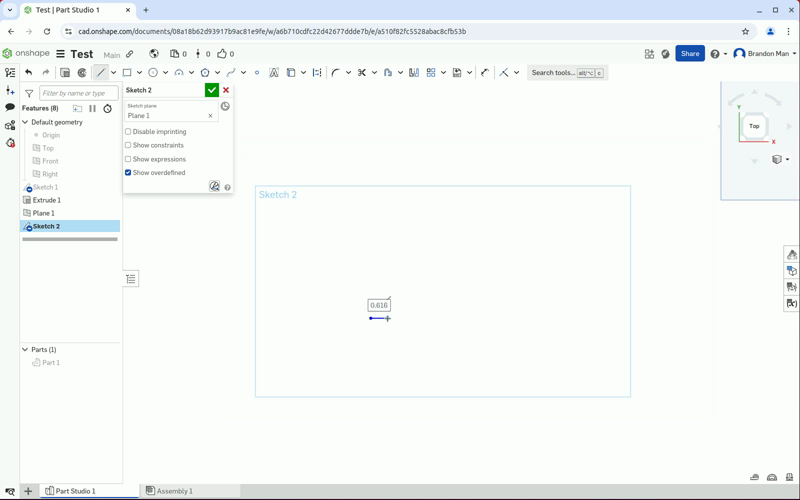
scroll(-6)
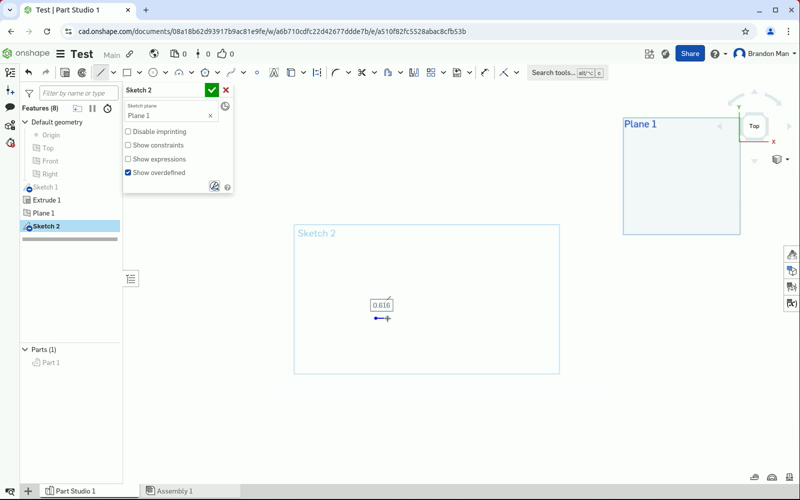
scroll(-6)
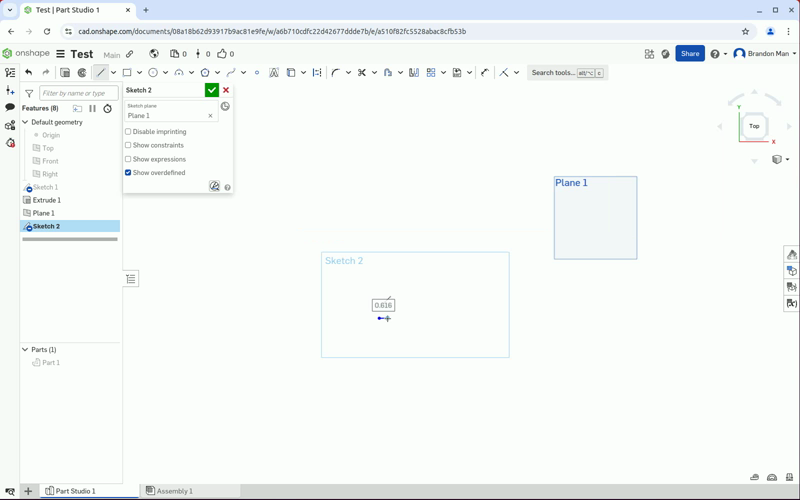
scroll(-6)
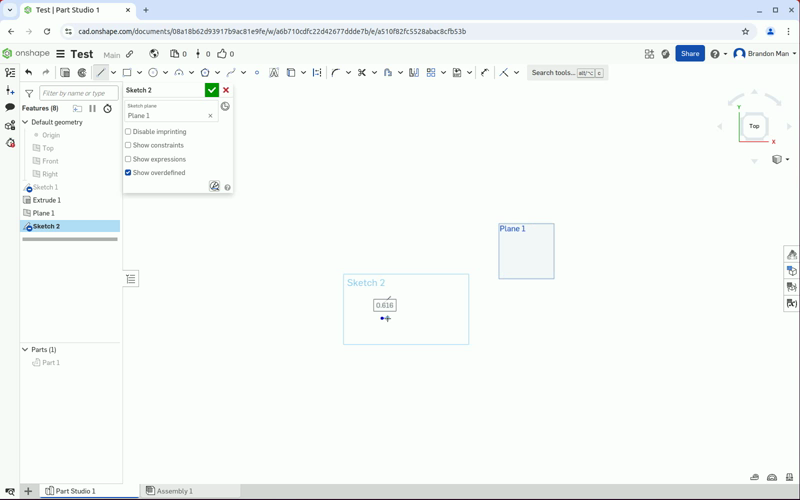
scroll(-6)
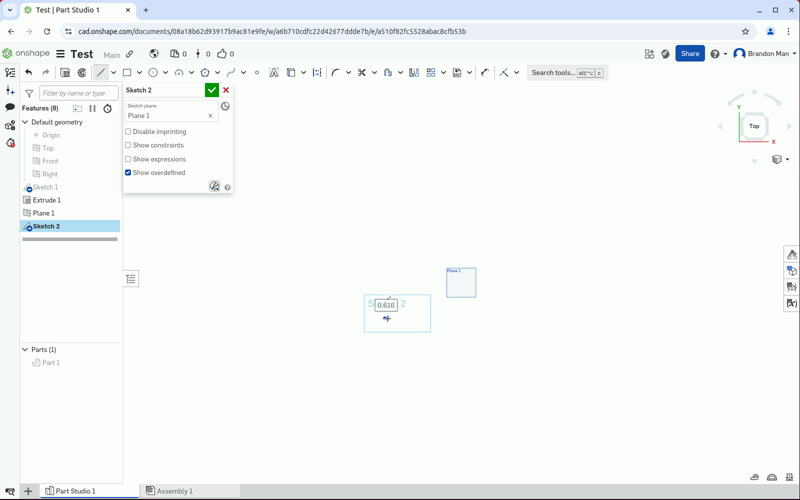
key_up(shift)
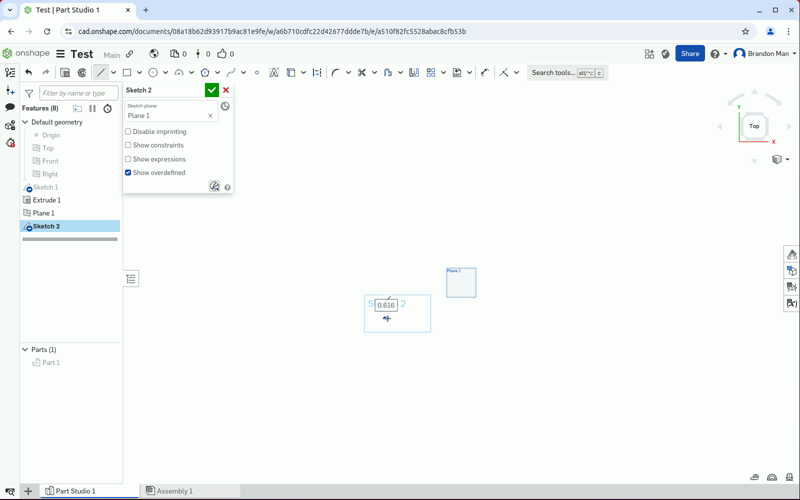
key_down(shift)
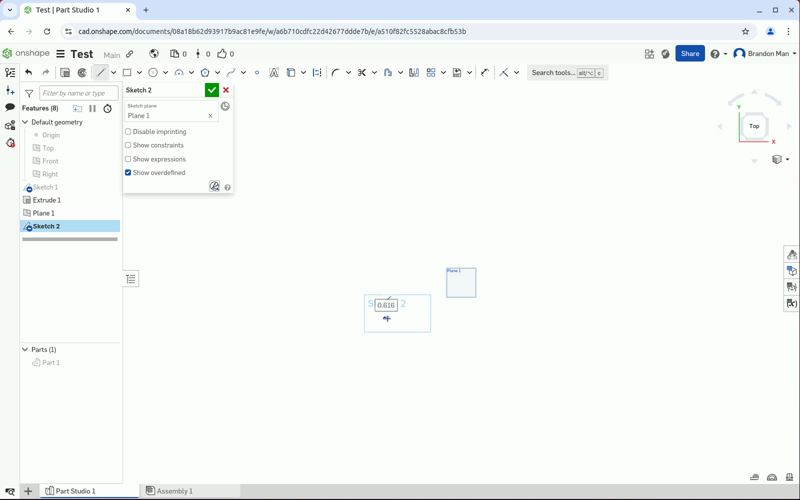
mouse_move(417, 318)
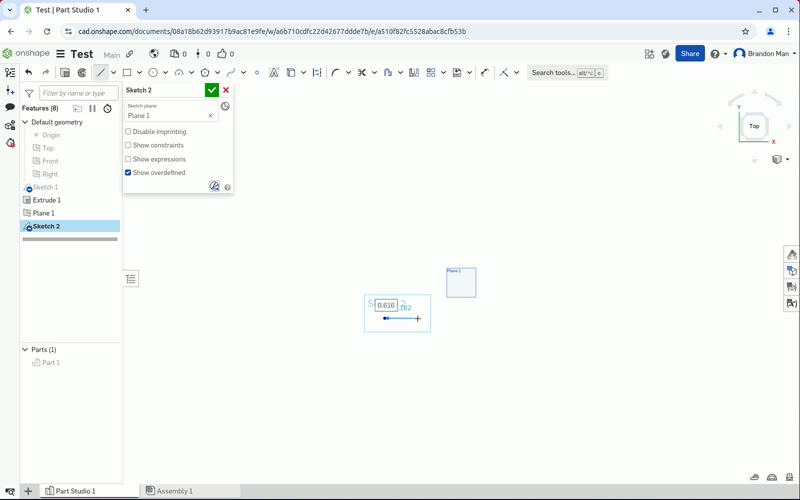
mouse_move(387, 290)
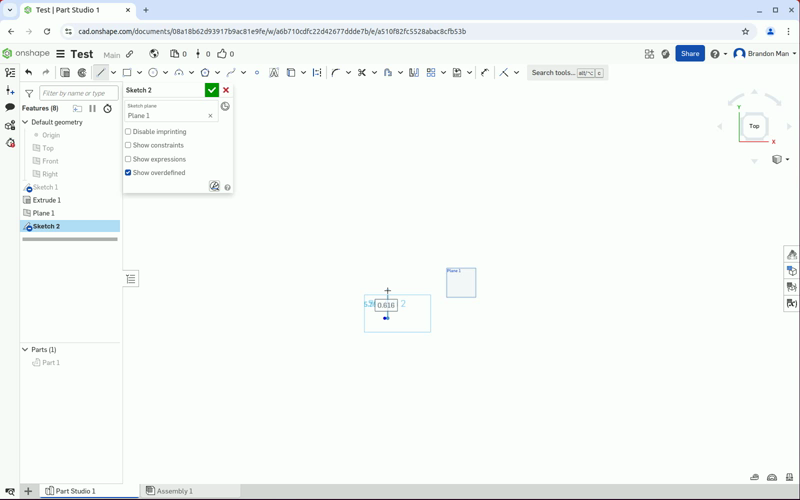
click(387, 290)
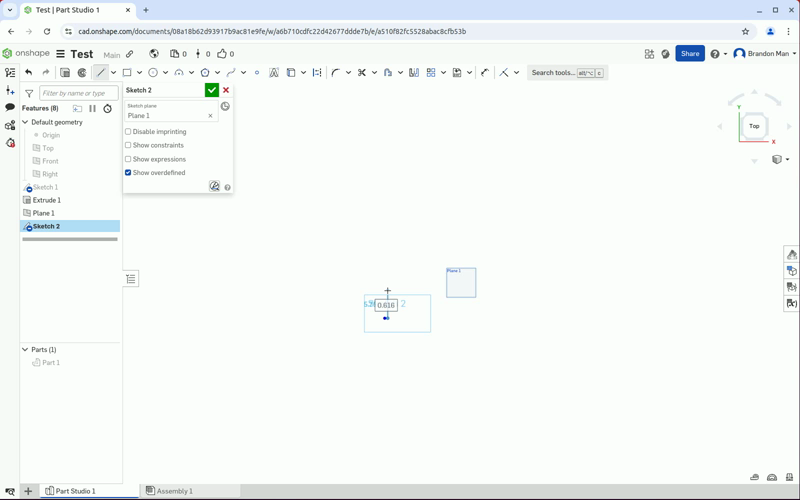
key_up(shift)
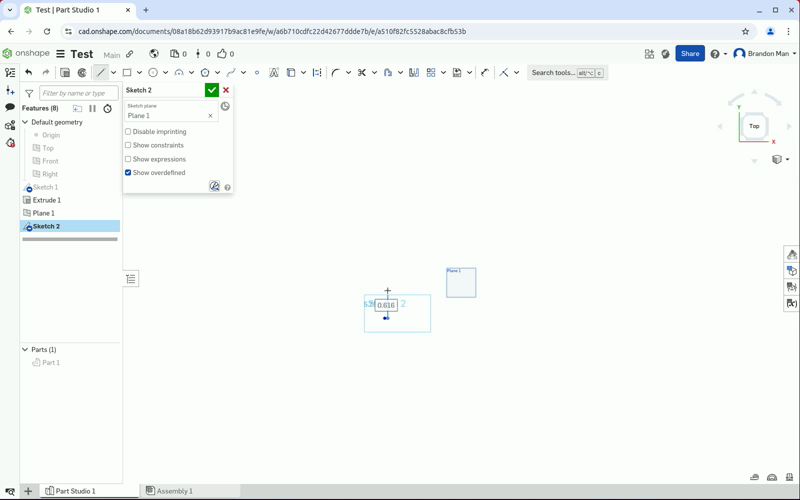
key_down(shift)
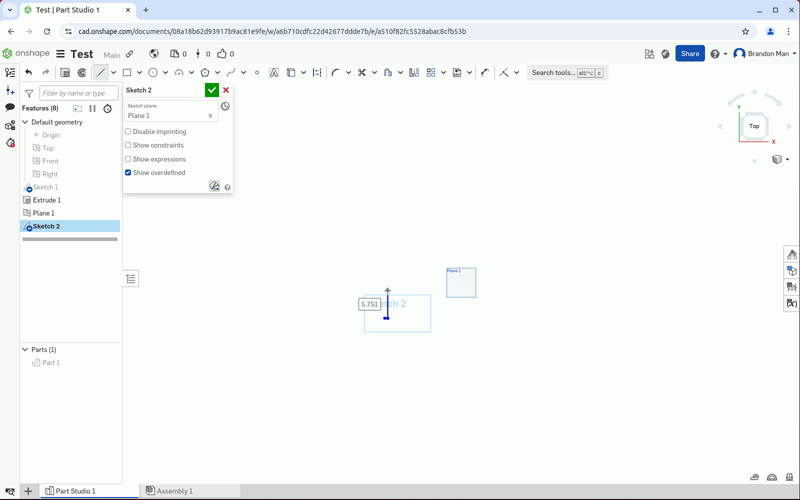
mouse_move(417, 290)
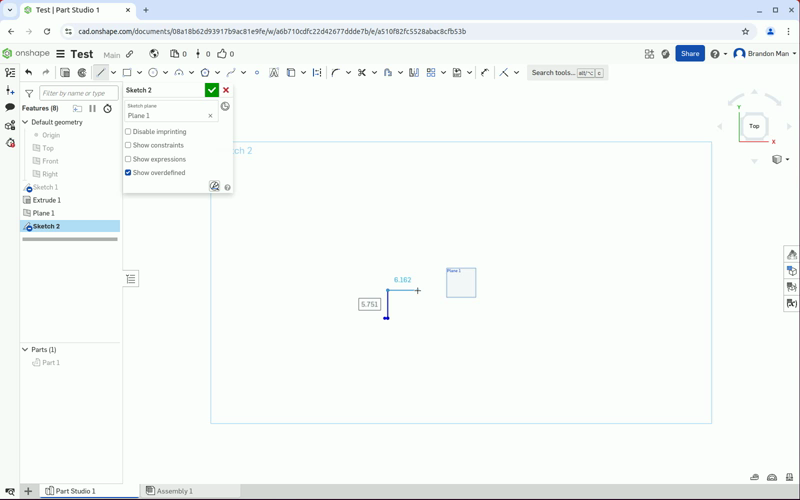
mouse_move(384, 290)
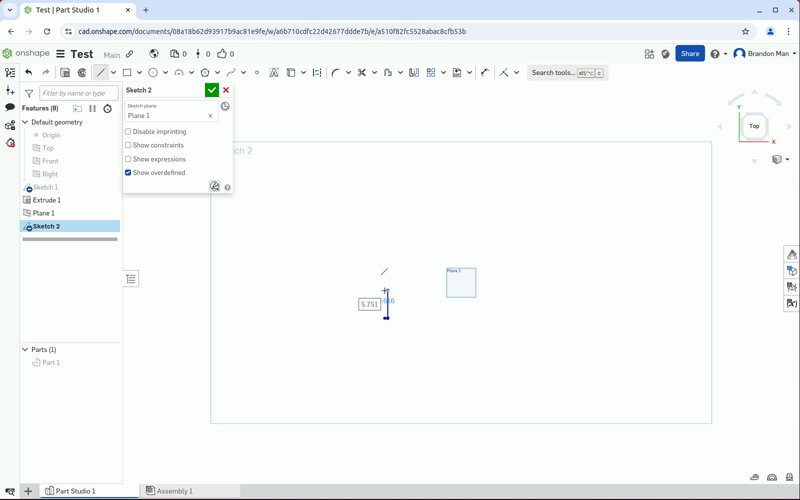
scroll(6)
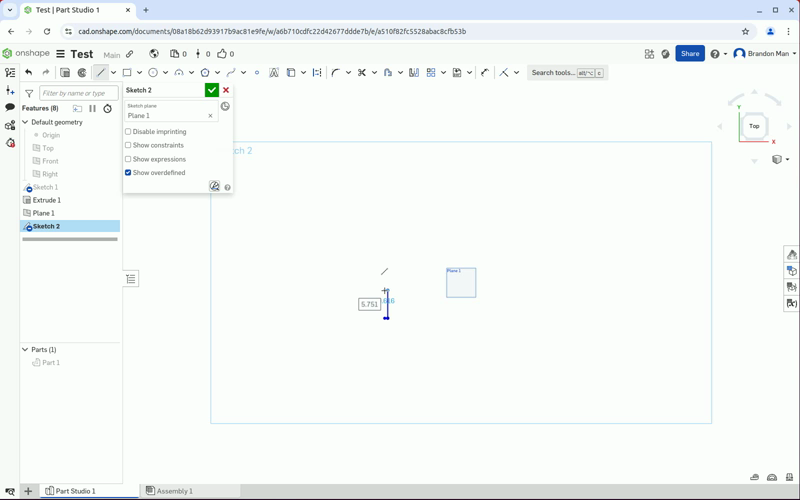
scroll(6)
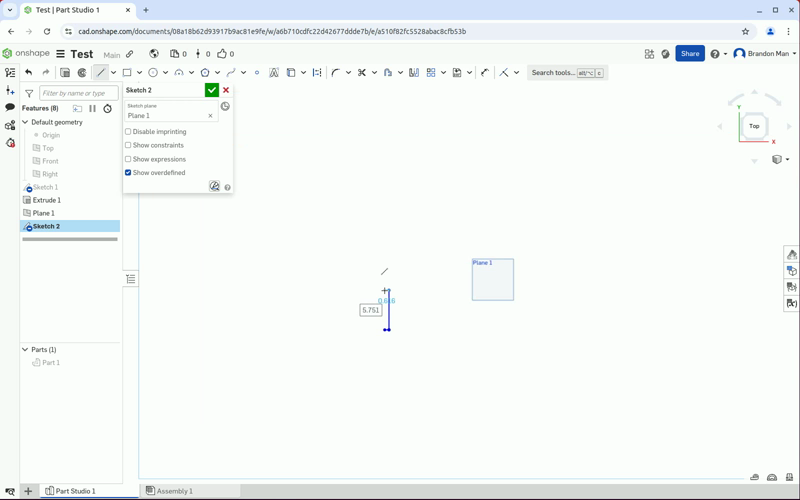
scroll(6)
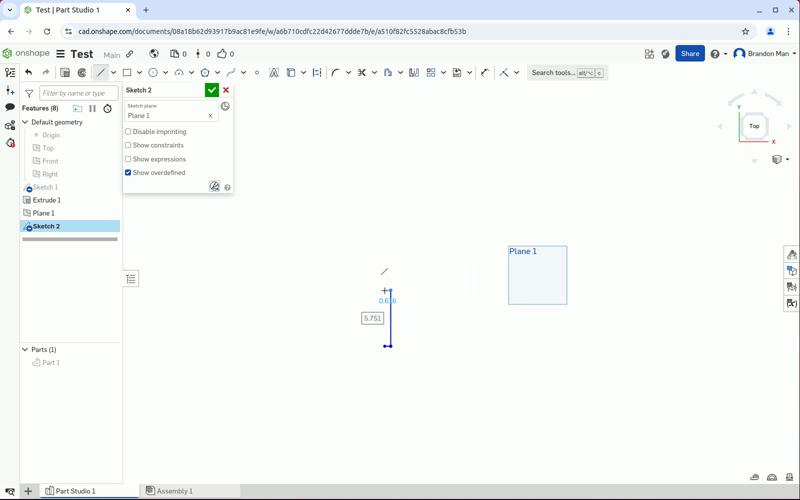
scroll(6)
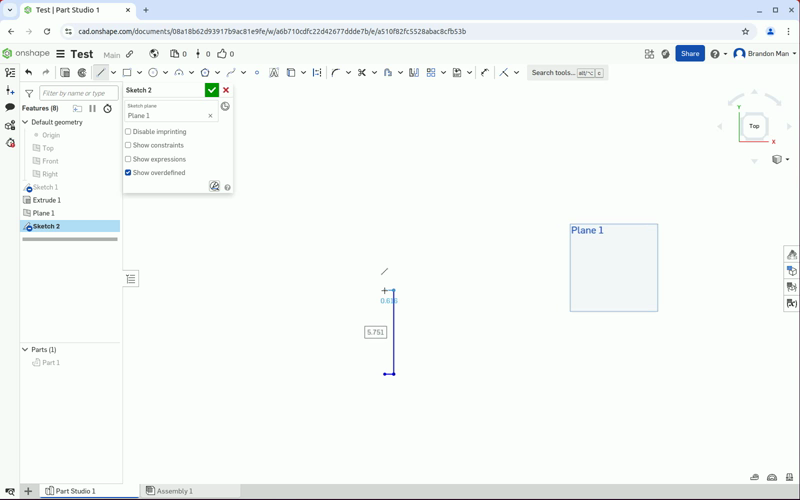
scroll(6)
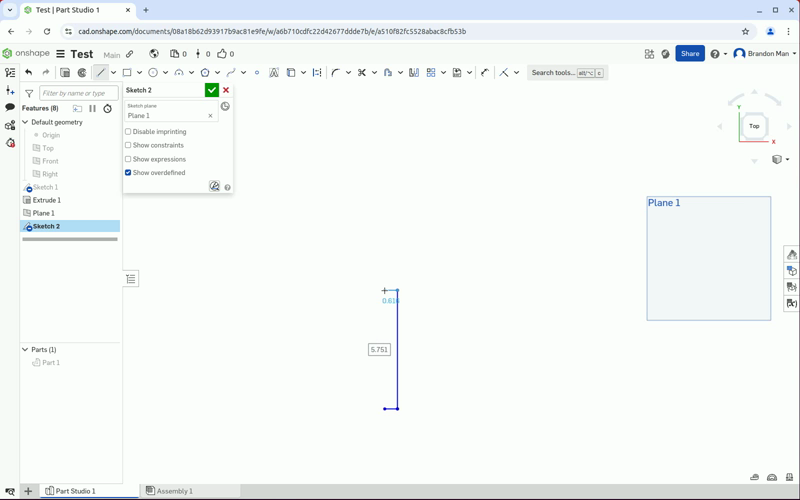
scroll(6)
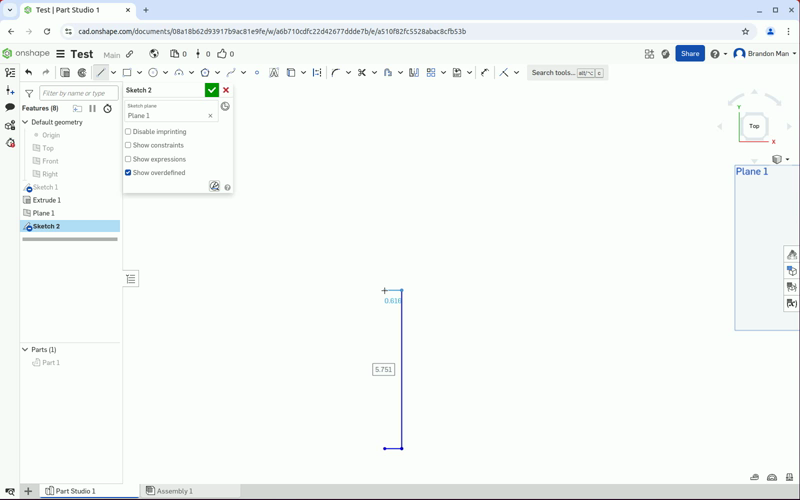
scroll(6)
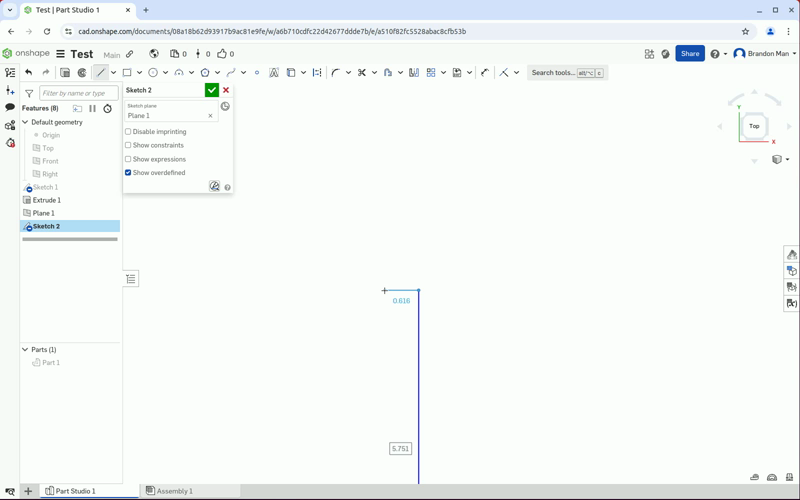
click(384, 290)
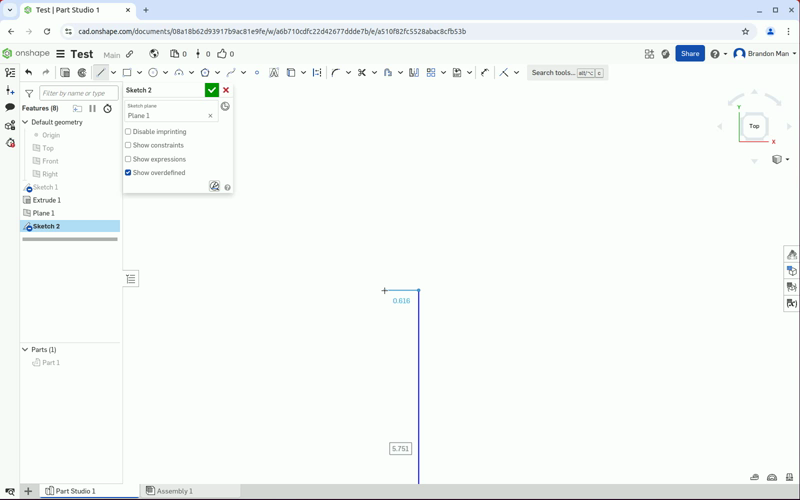
scroll(-6)
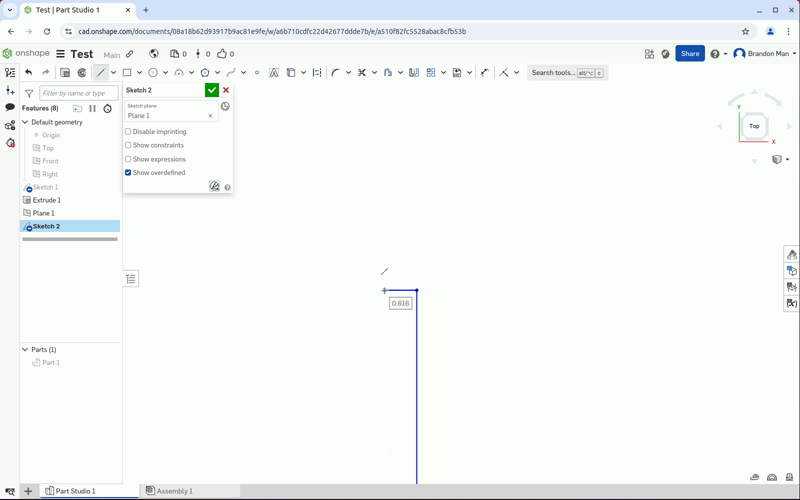
scroll(-6)
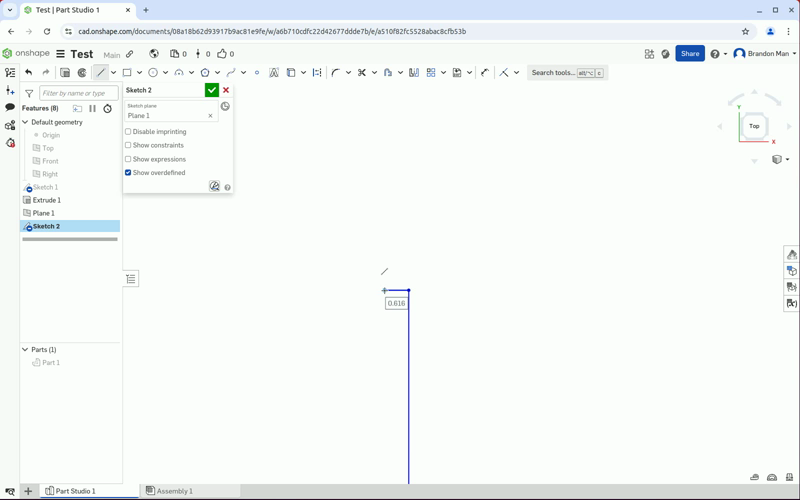
scroll(-6)
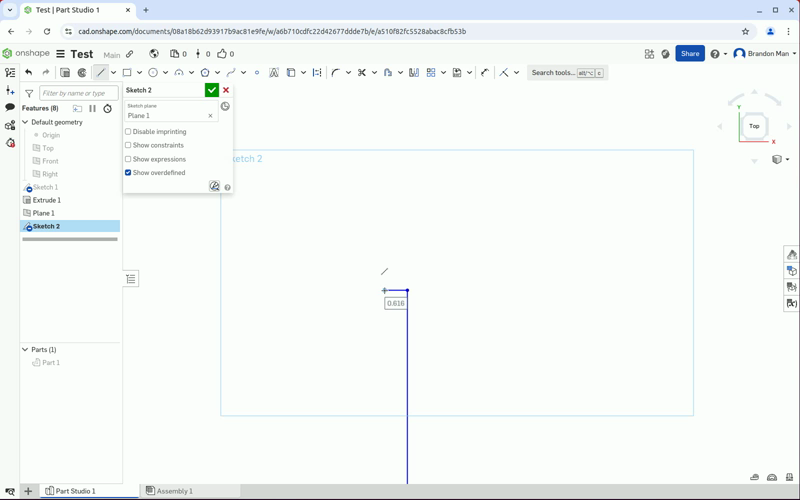
scroll(-6)
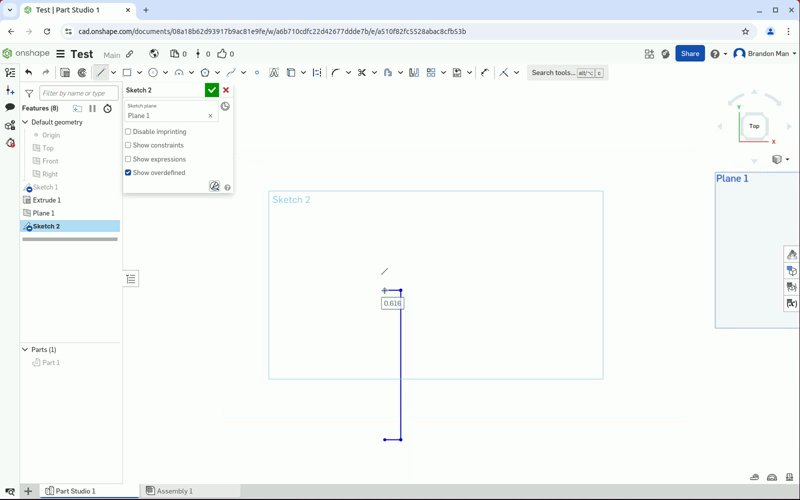
scroll(-6)
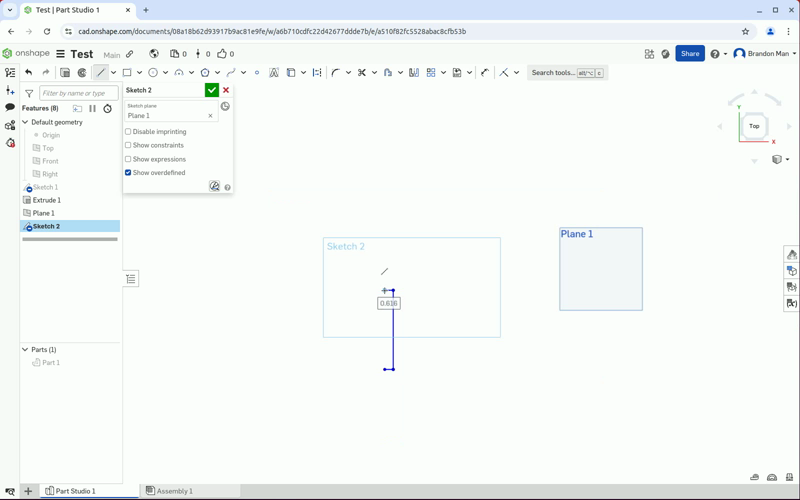
scroll(-6)
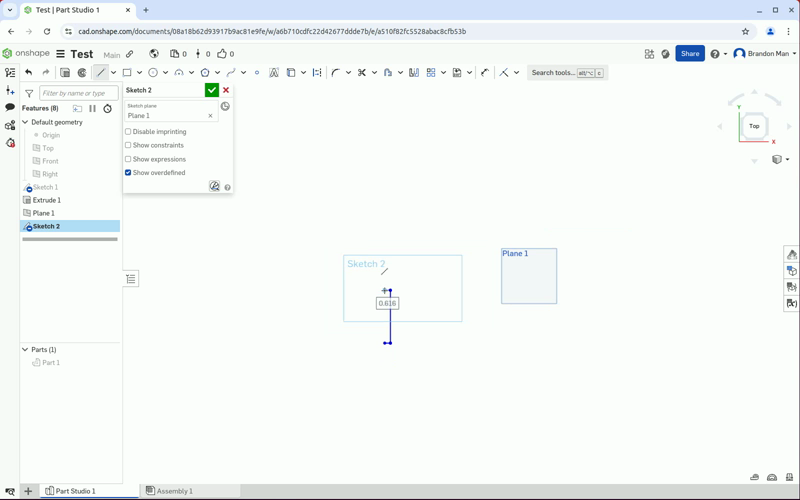
scroll(-6)
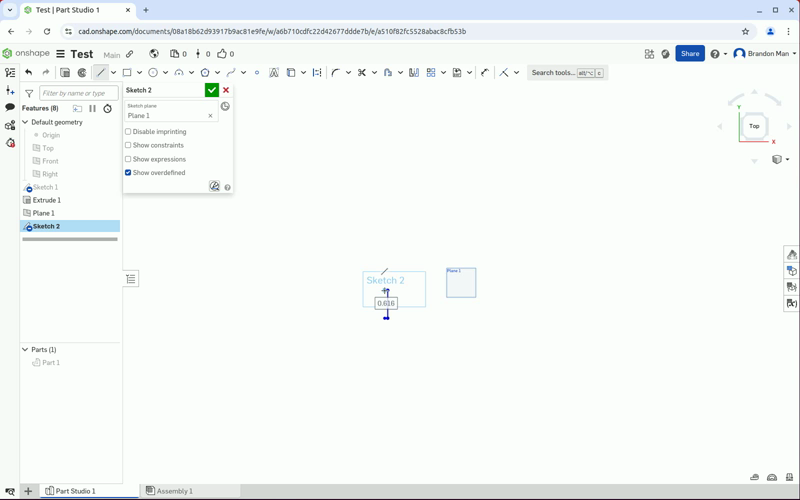
key_up(shift)
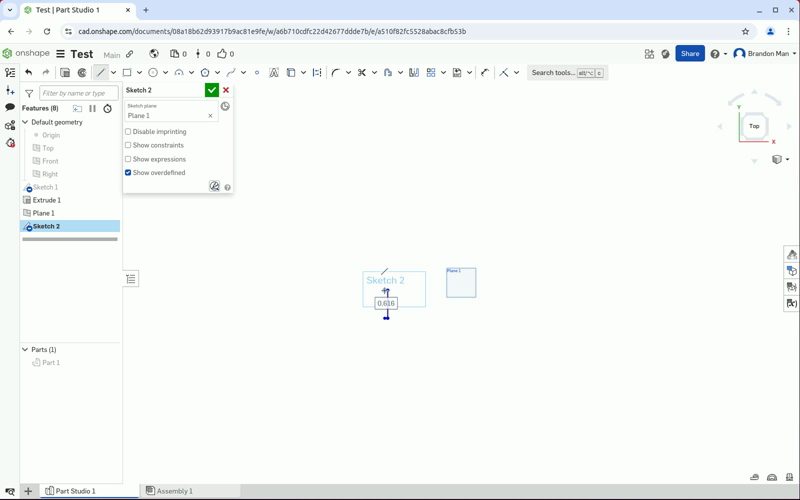
mouse_move(414, 290)
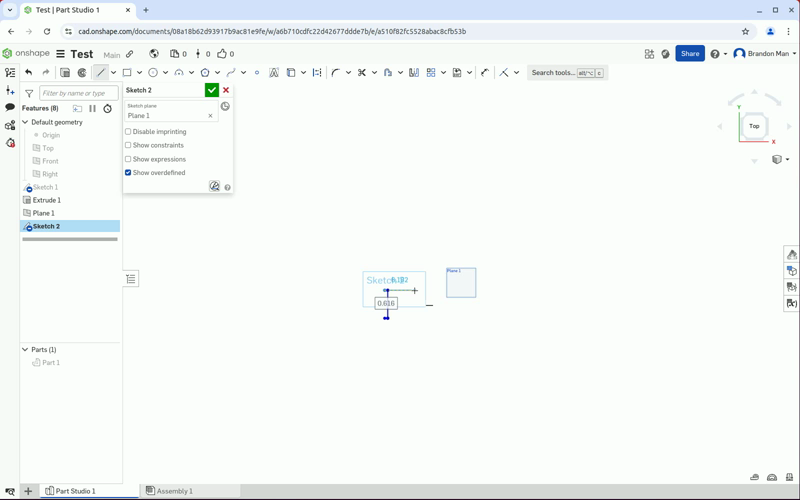
key_down(shift)
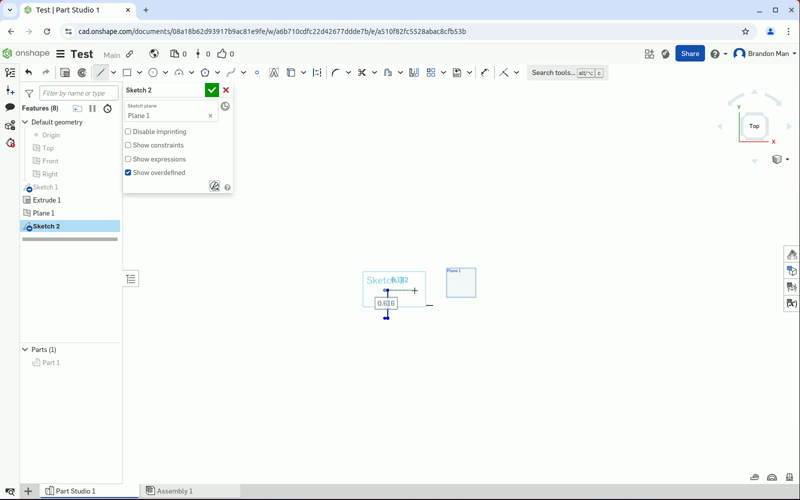
mouse_move(384, 318)
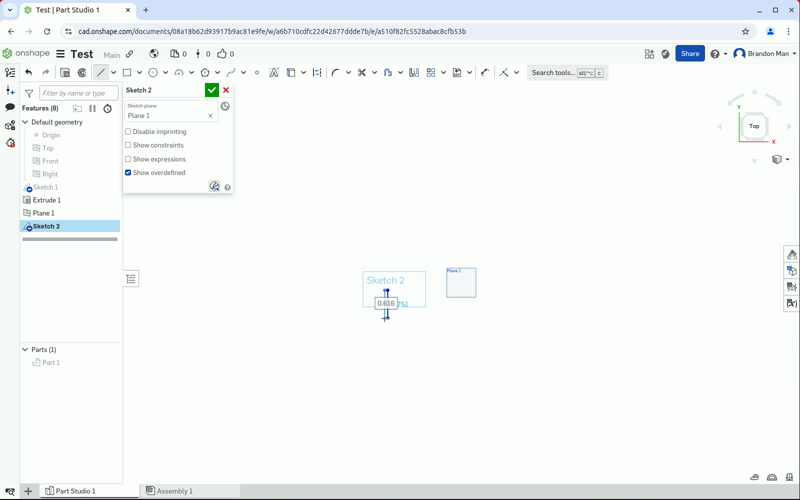
scroll(6)
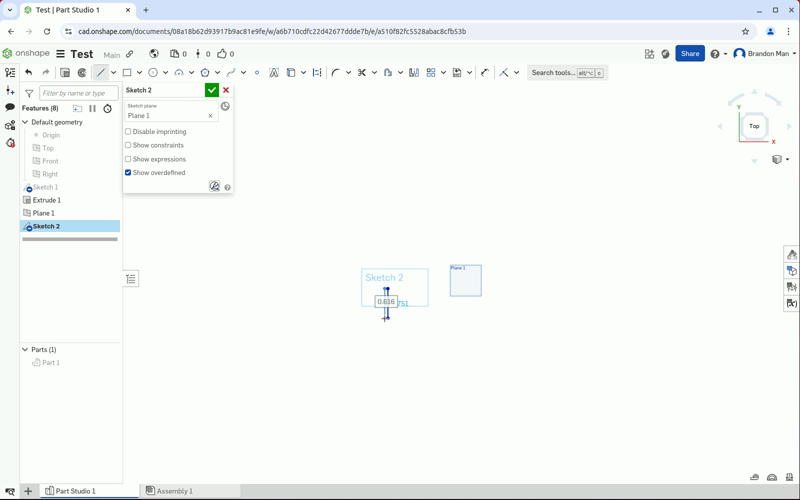
scroll(6)
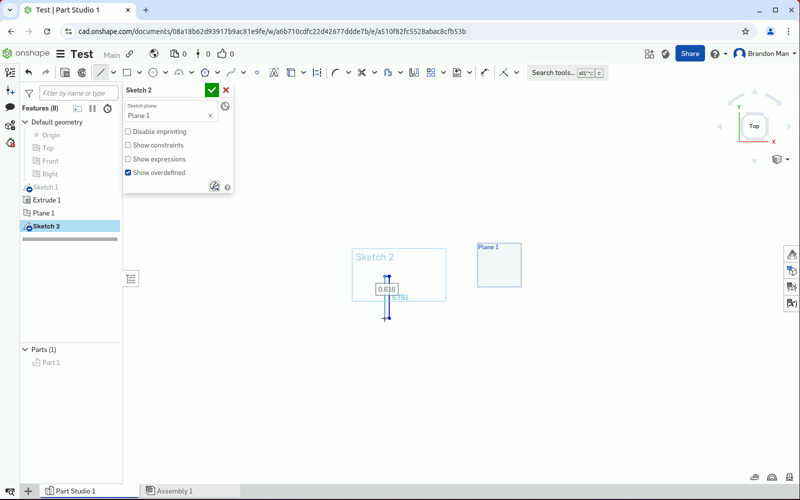
scroll(6)
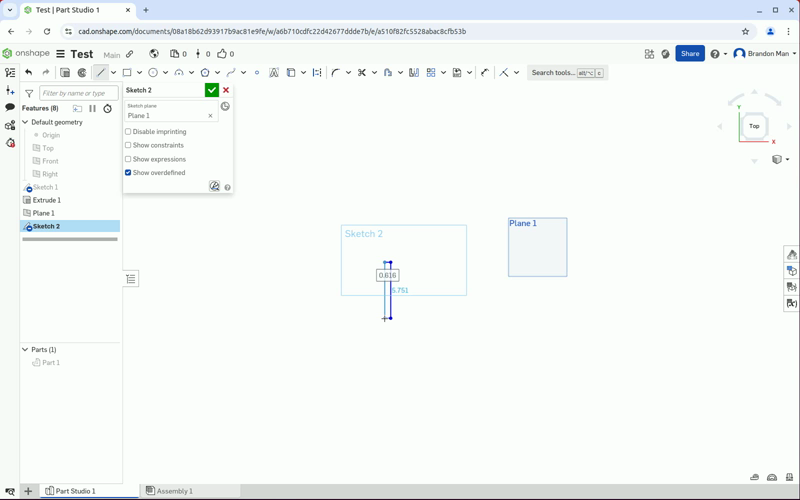
scroll(6)
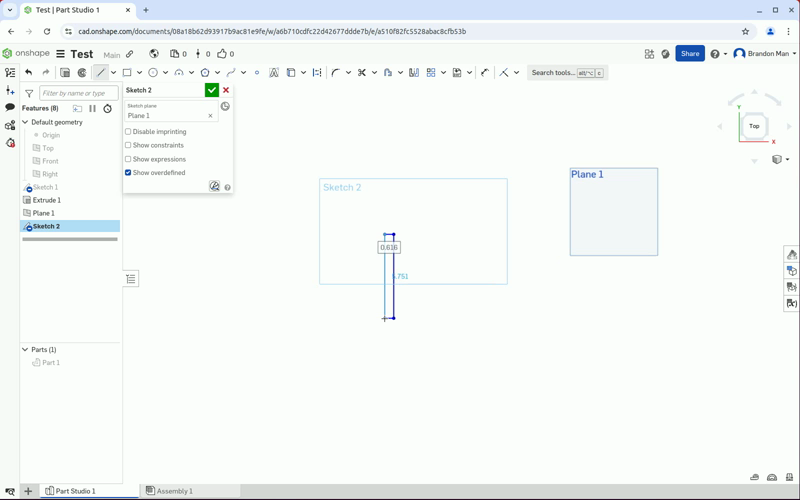
scroll(6)
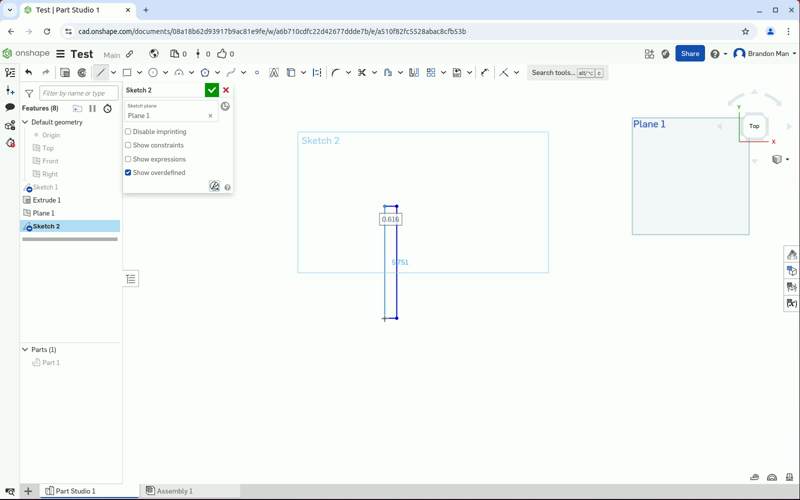
scroll(6)
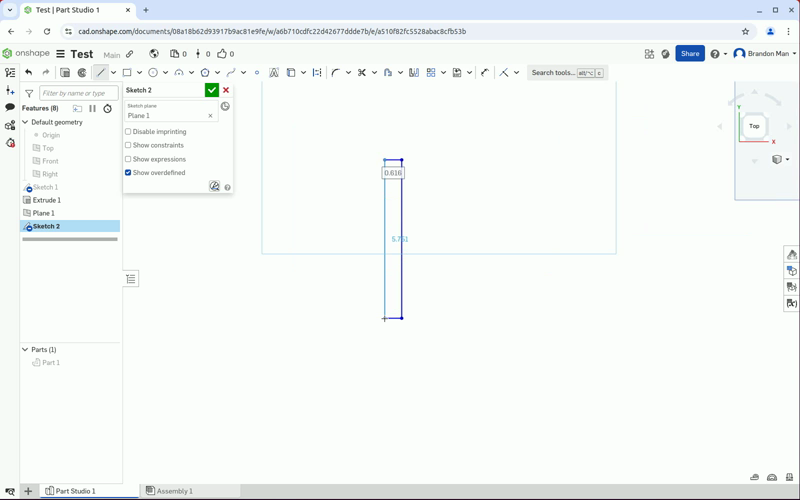
scroll(6)
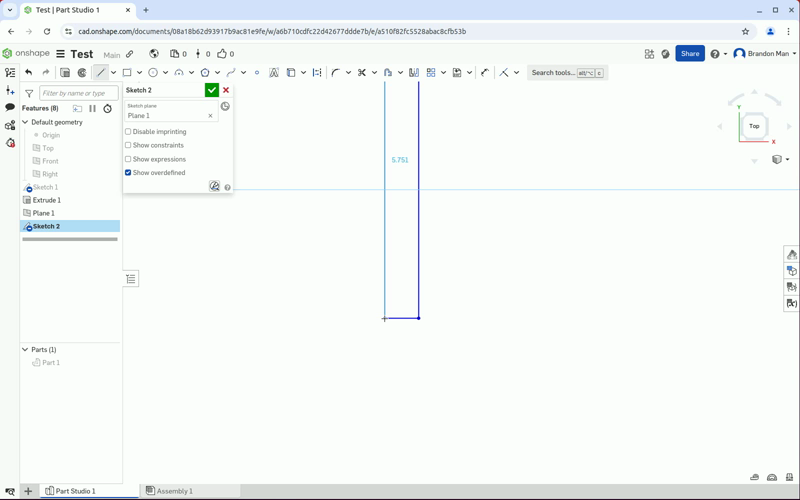
key_up(shift)
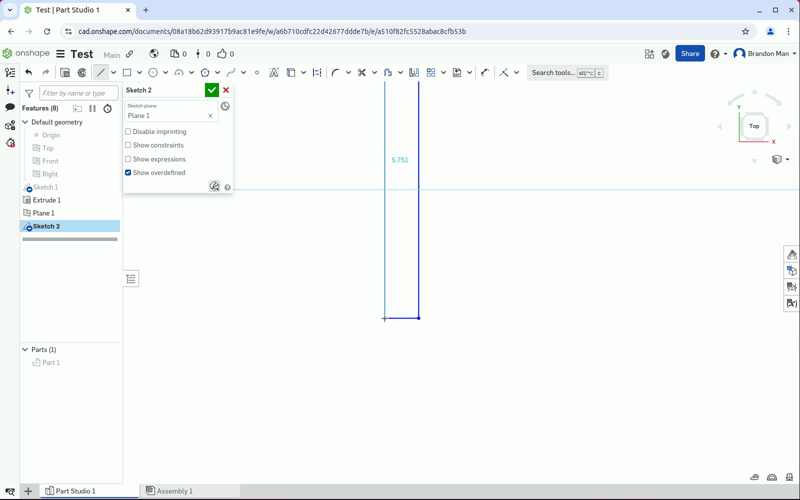
click(384, 318)
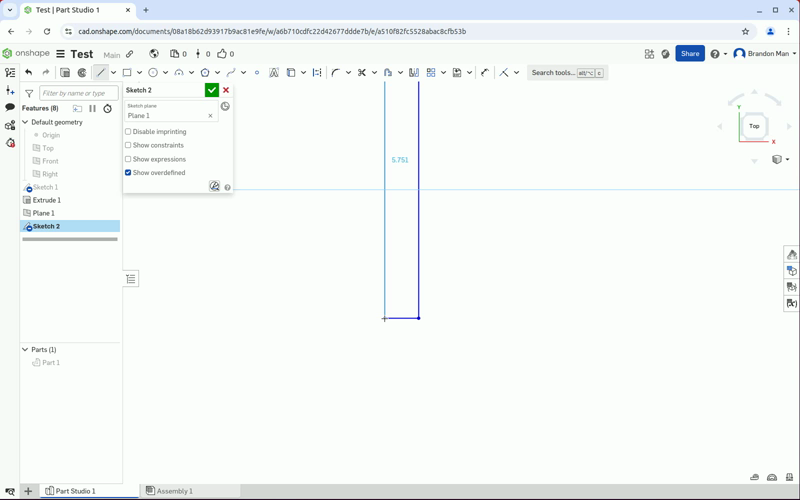
scroll(-6)
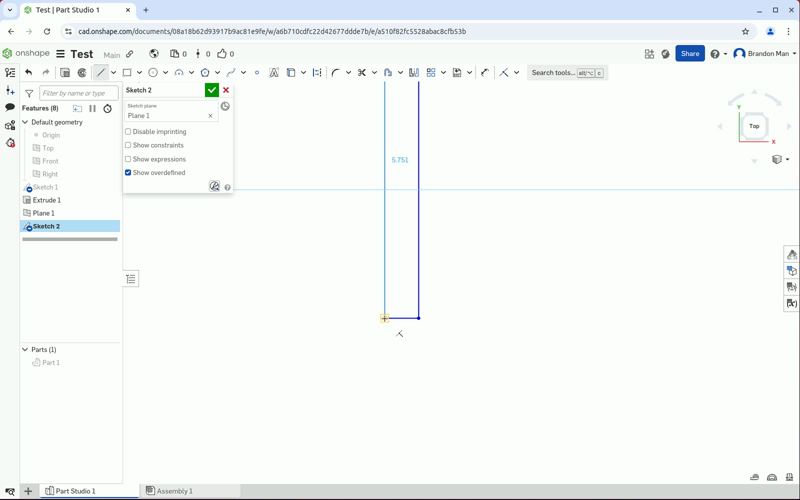
scroll(-6)
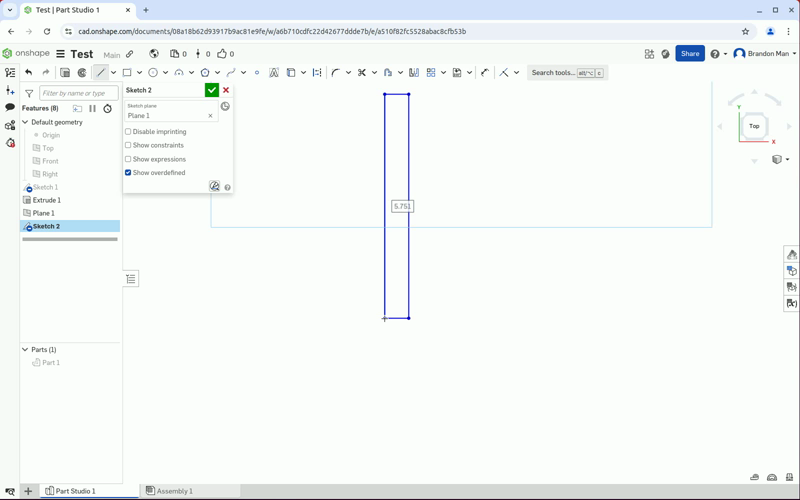
scroll(-6)
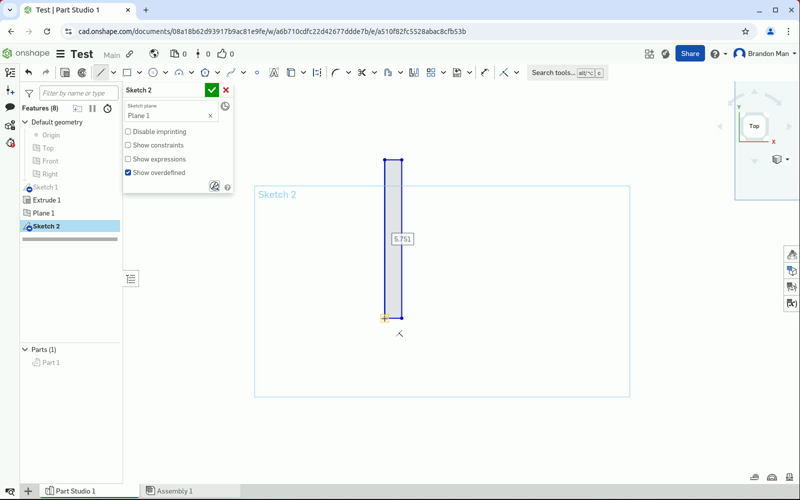
scroll(-6)
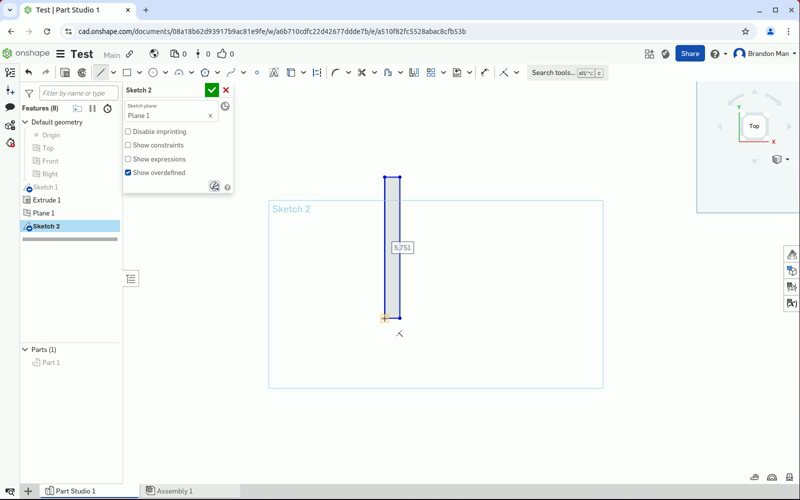
scroll(-6)
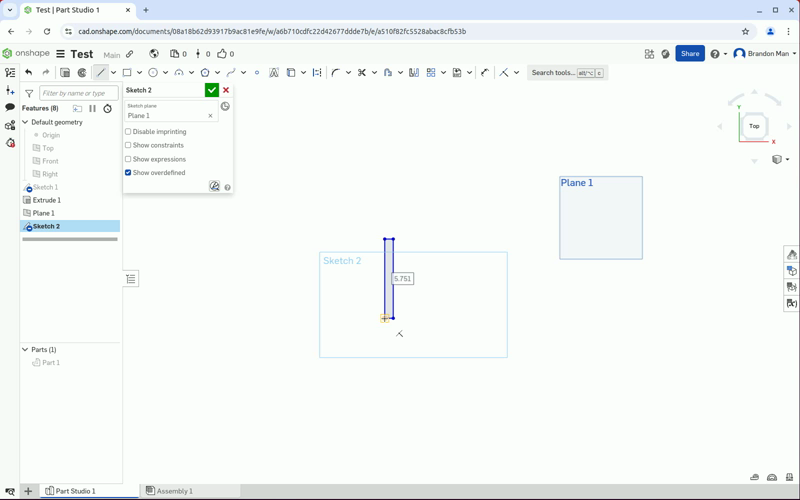
scroll(-6)
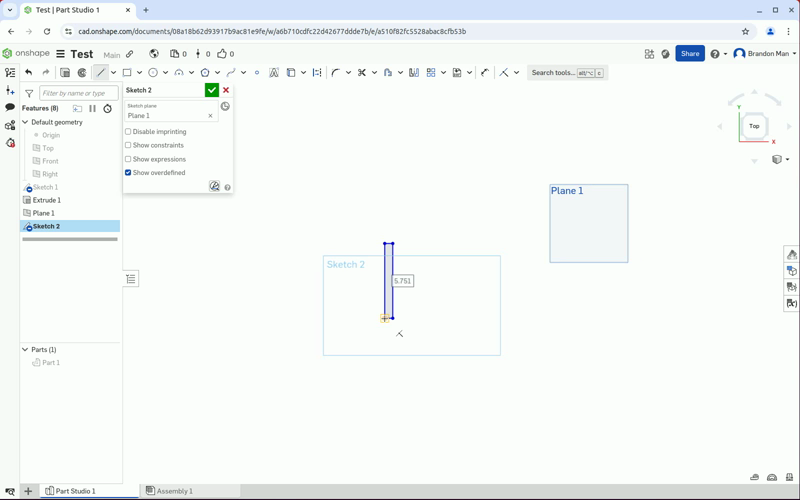
scroll(-6)
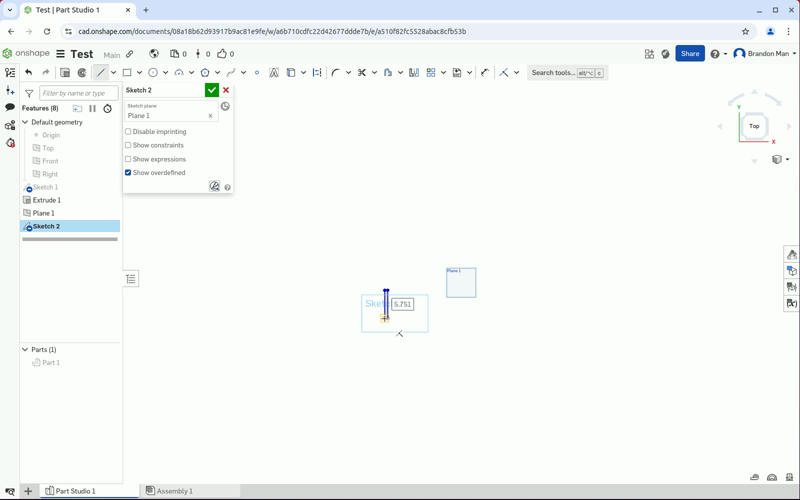
key(esc)
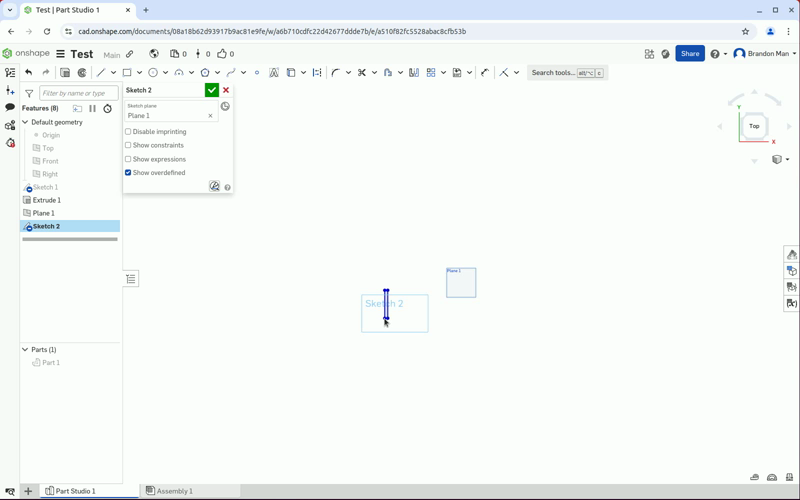
mouse_move(384, 314)
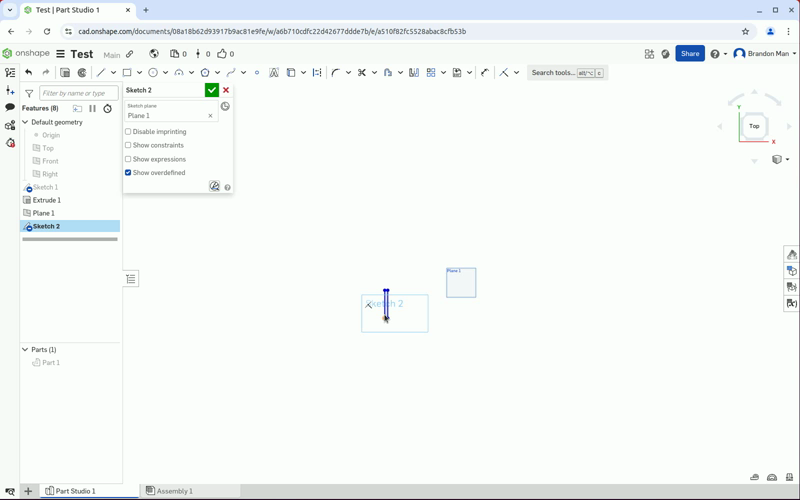
scroll(6)
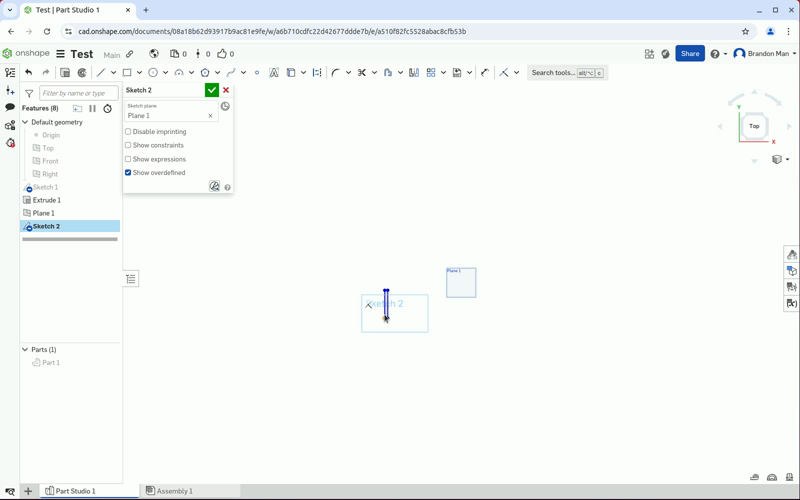
scroll(6)
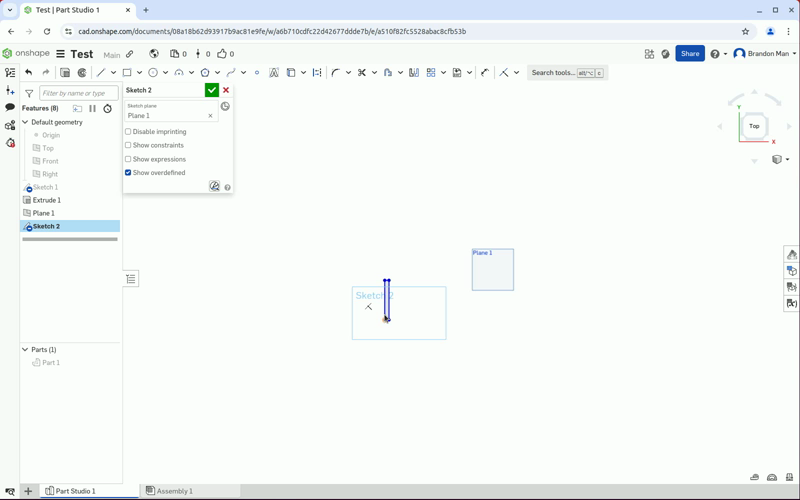
scroll(6)
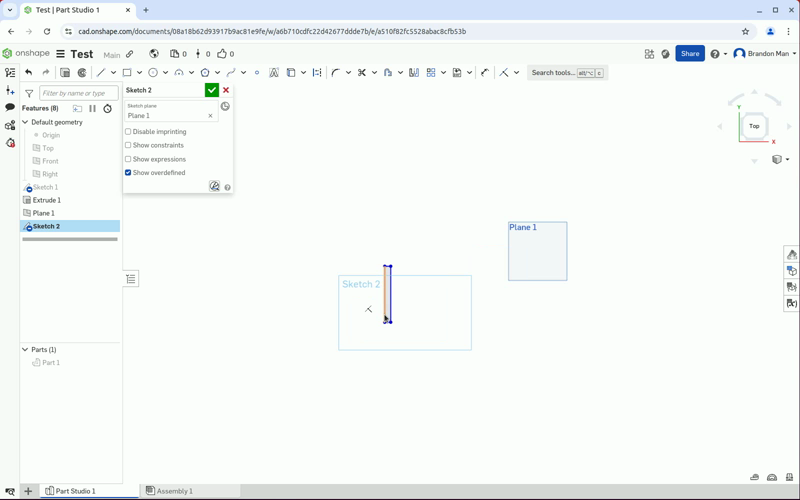
scroll(6)
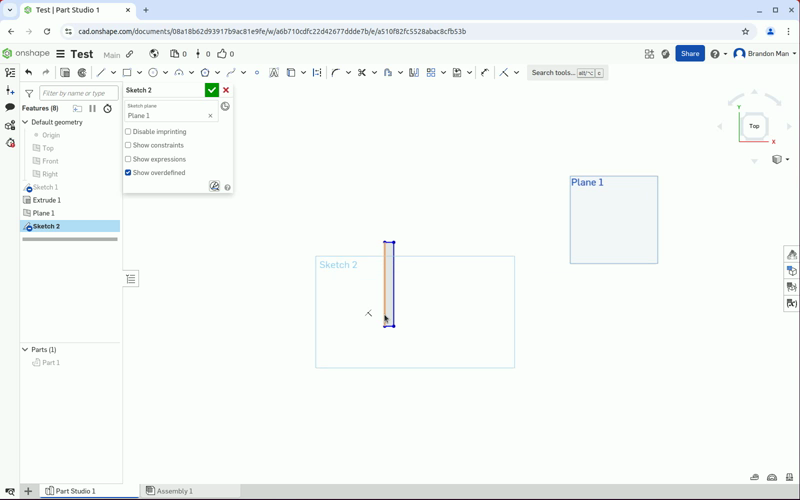
scroll(6)
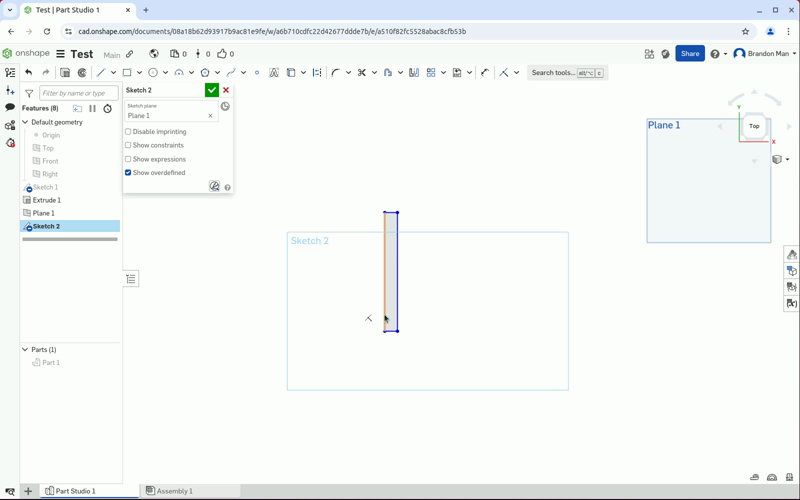
scroll(6)
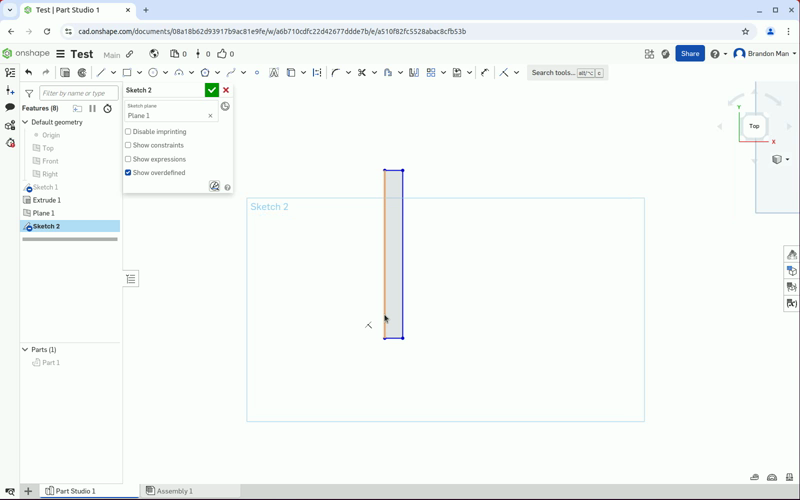
scroll(6)
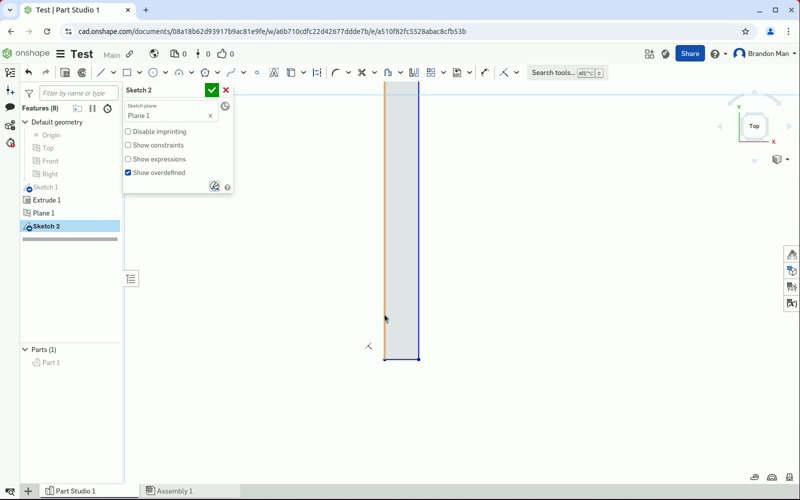
click(384, 314)
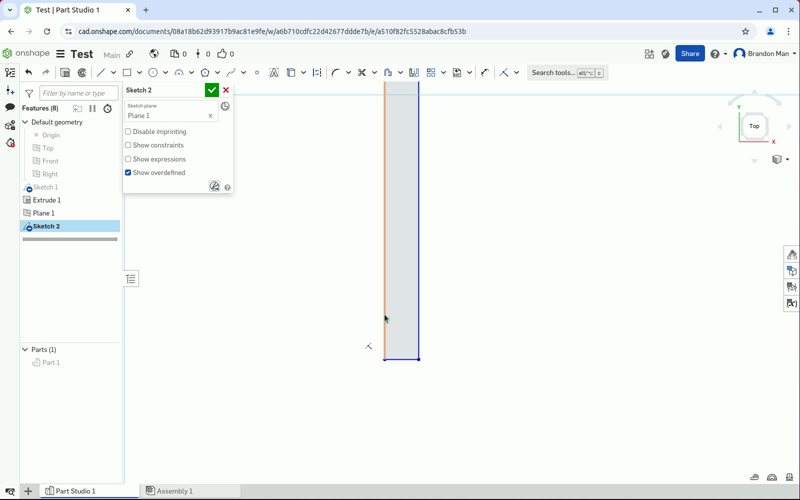
scroll(-6)
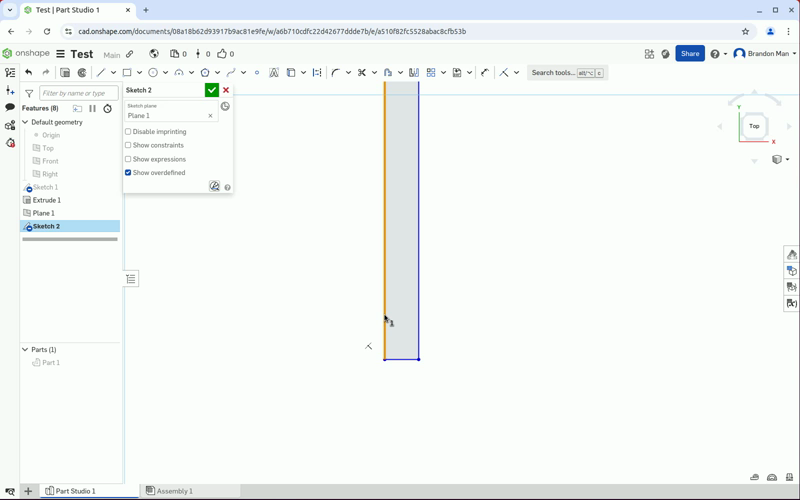
scroll(-6)
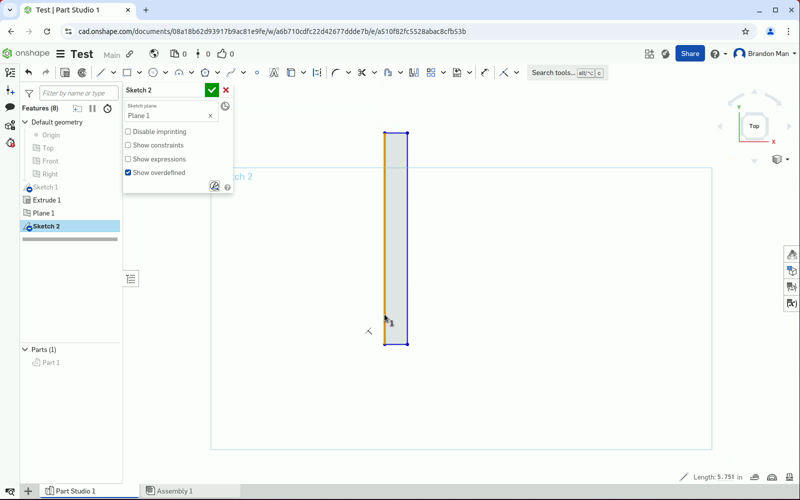
scroll(-6)
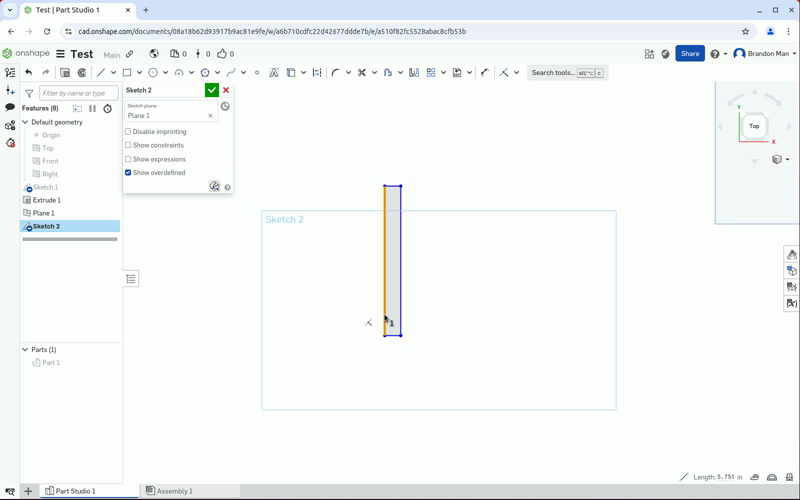
scroll(-6)
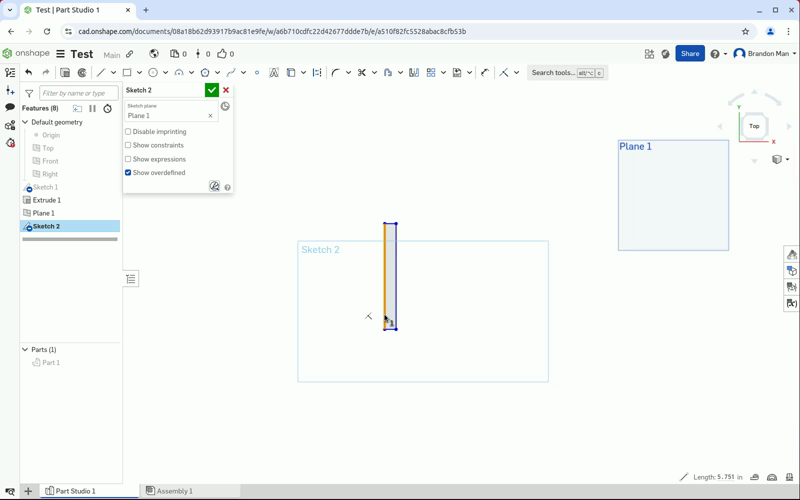
scroll(-6)
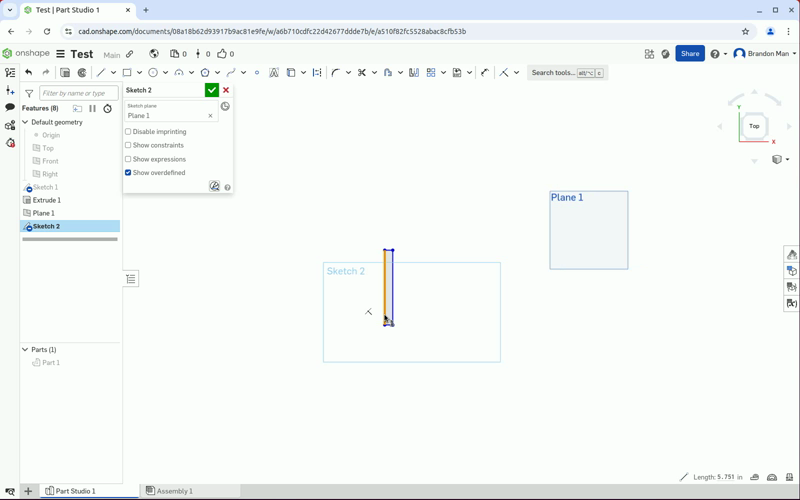
scroll(-6)
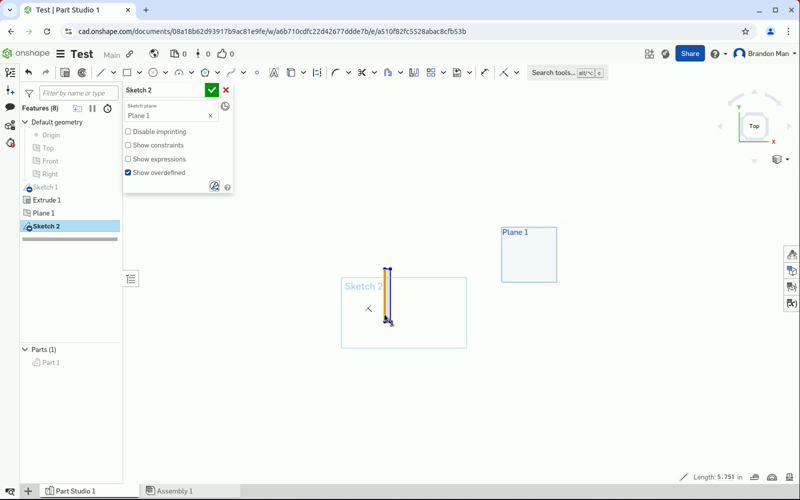
scroll(-6)
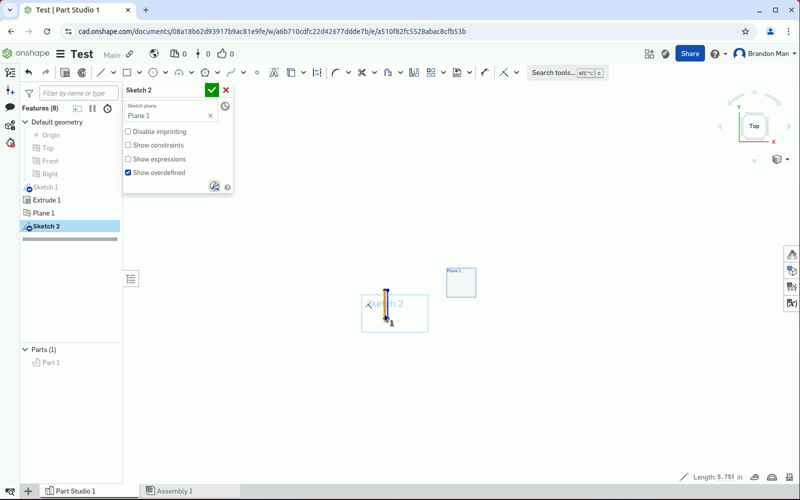
mouse_move(73, 352)
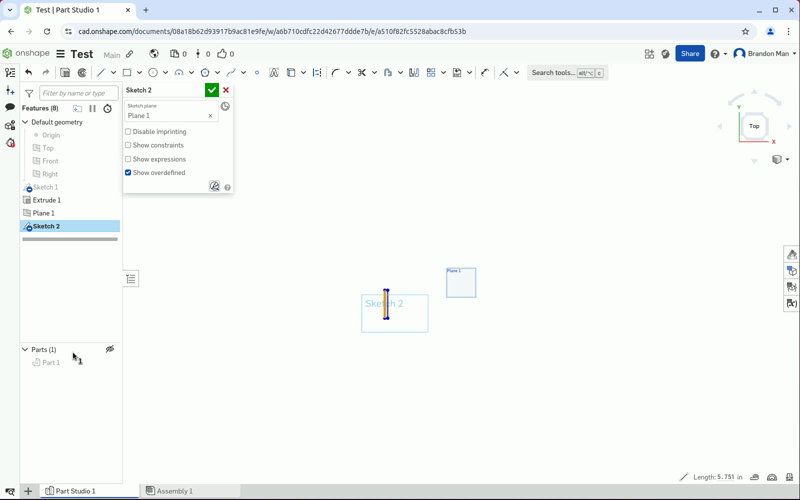
key(shift+y)
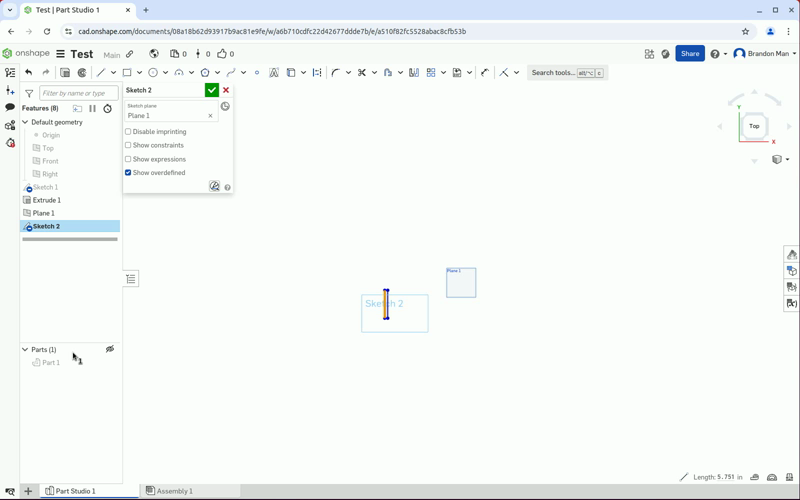
key(shift+e)
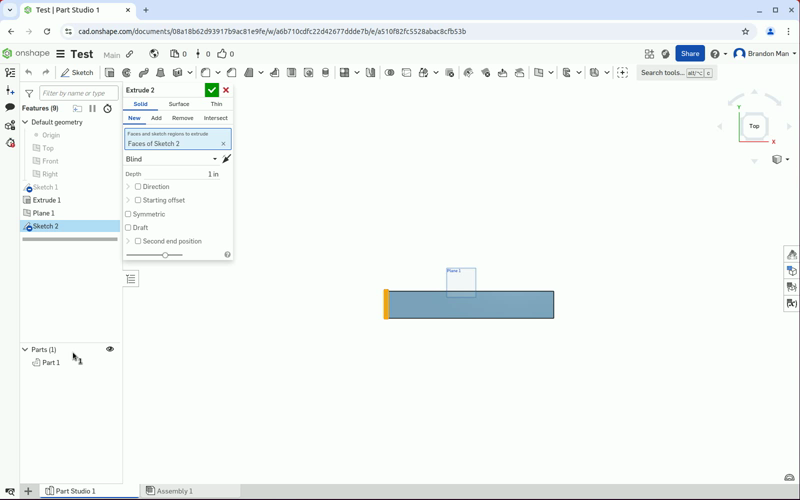
mouse_move(143, 106)
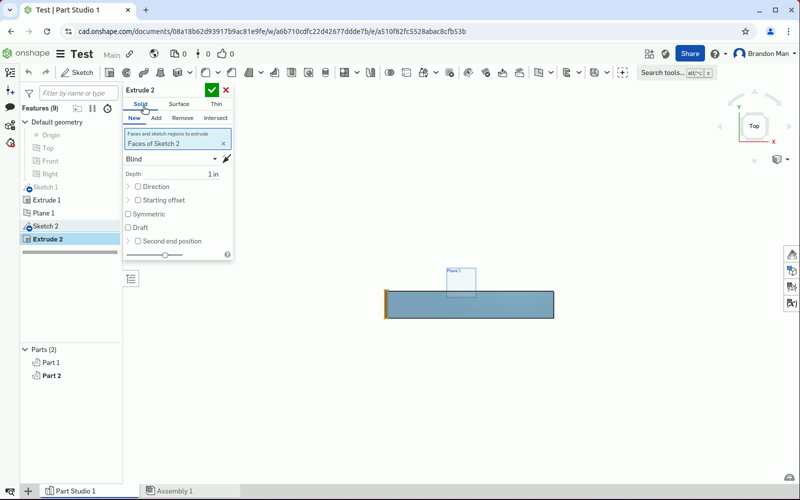
click(143, 106)
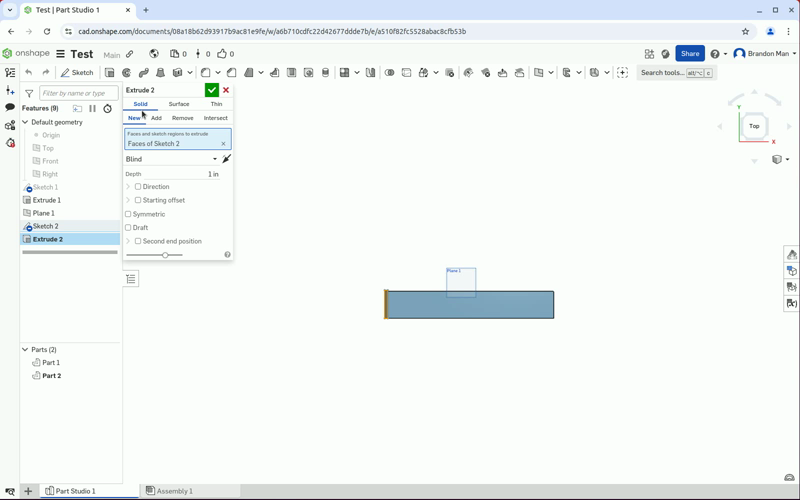
mouse_move(137, 120)
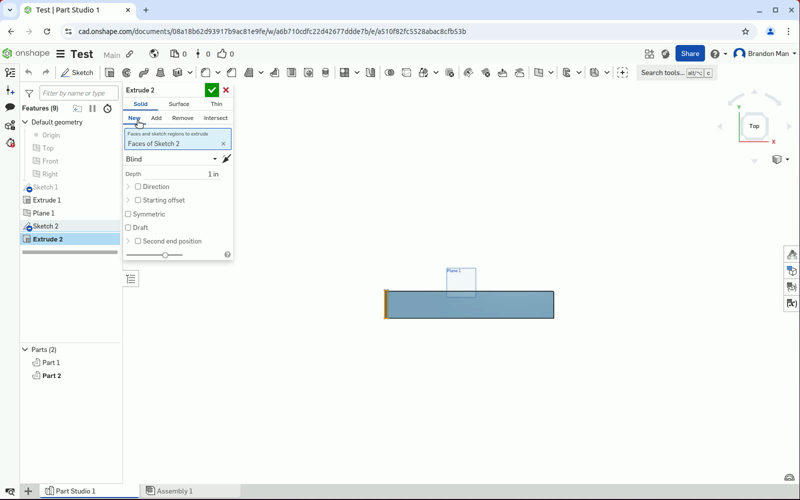
click(137, 120)
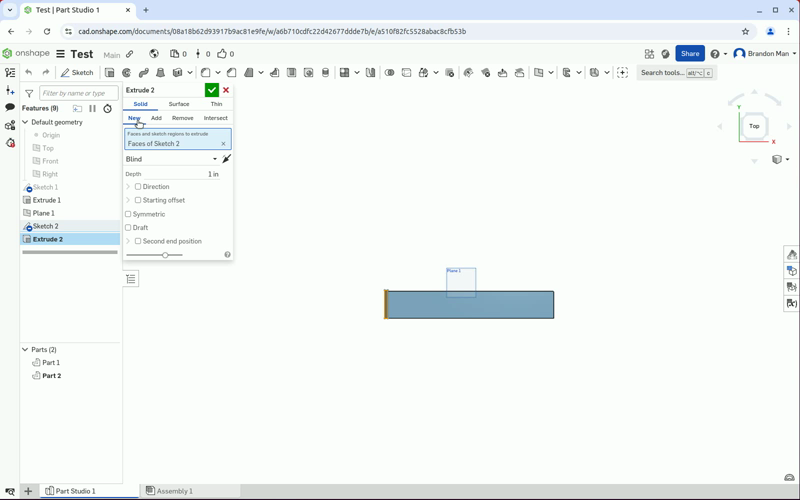
key(tab, 4)
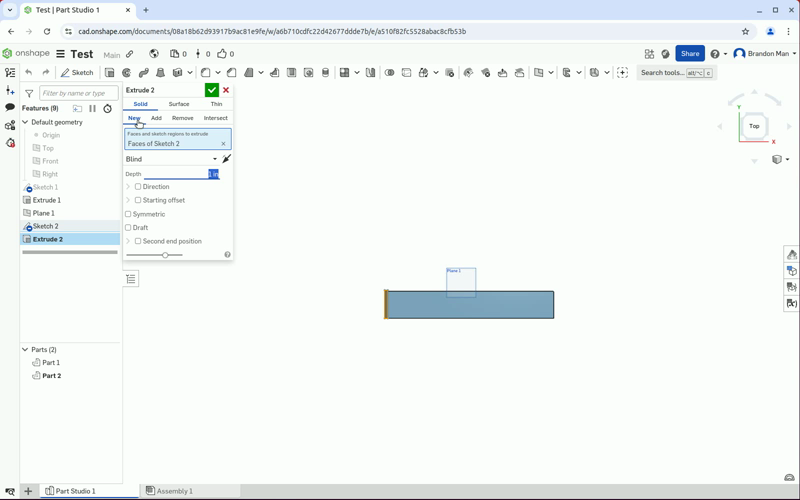
text(5.296)
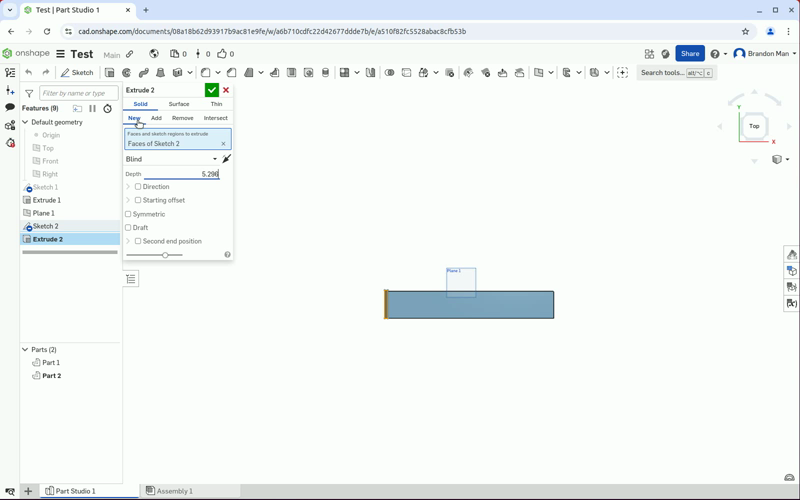
key(enter)
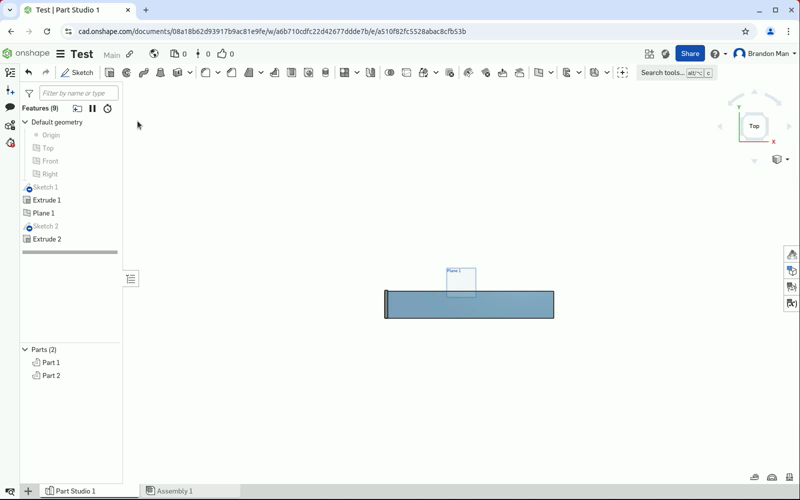
key(shift+h)
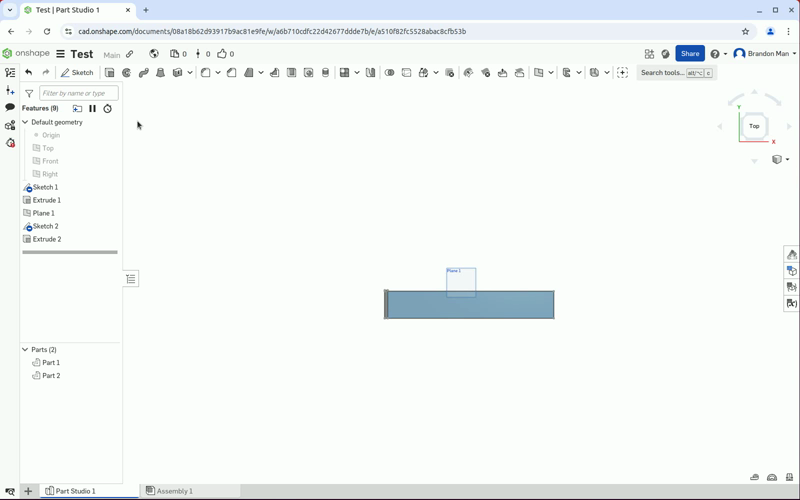
key(shift+h)
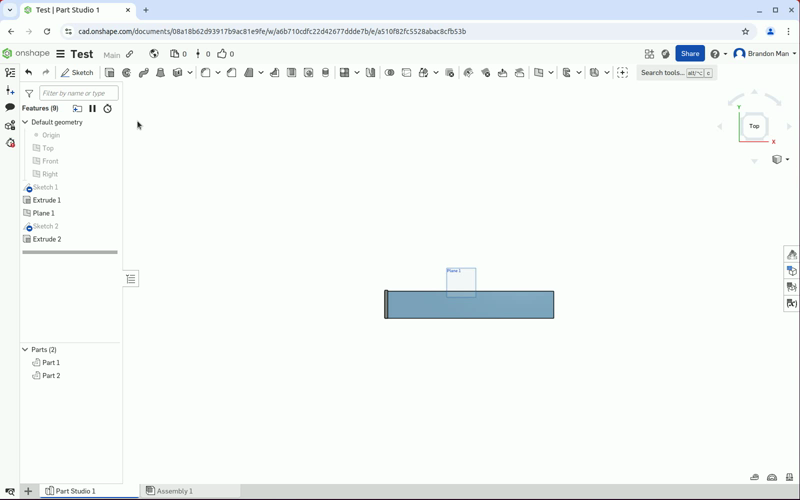
mouse_move(73, 189)
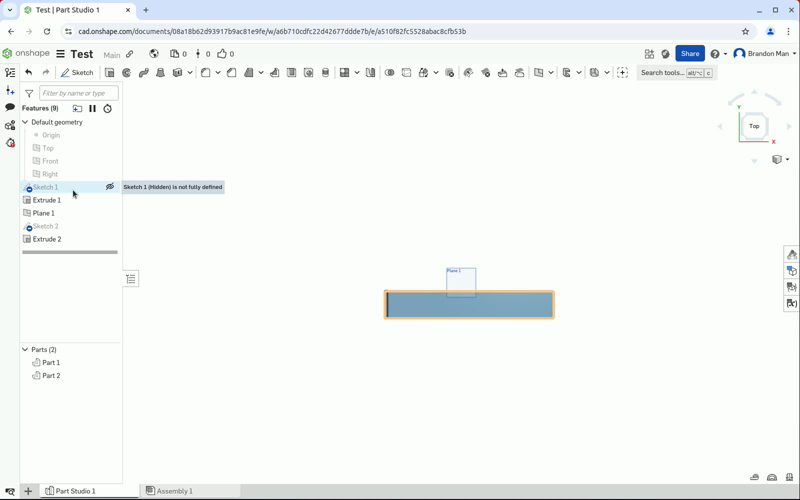
click(73, 189)
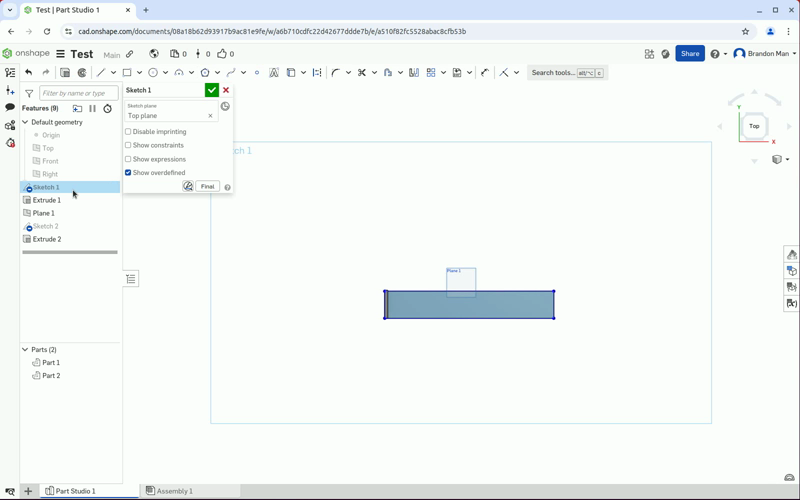
mouse_move(229, 92)
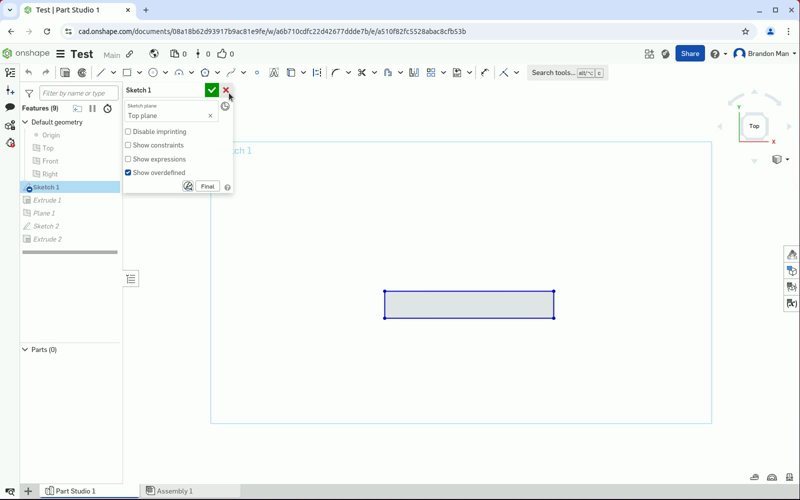
click(229, 92)
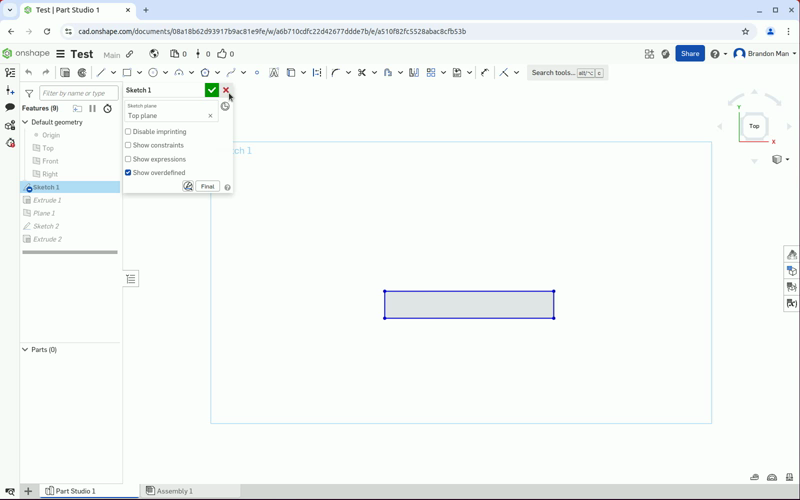
key(shift+s)
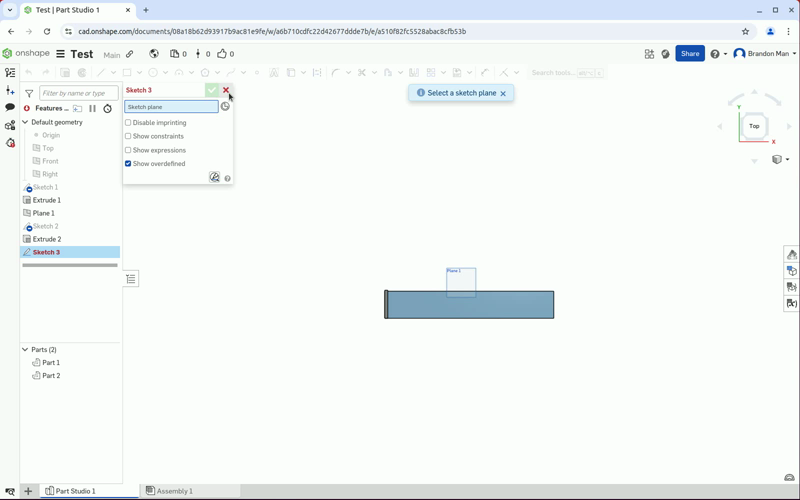
mouse_move(73, 215)
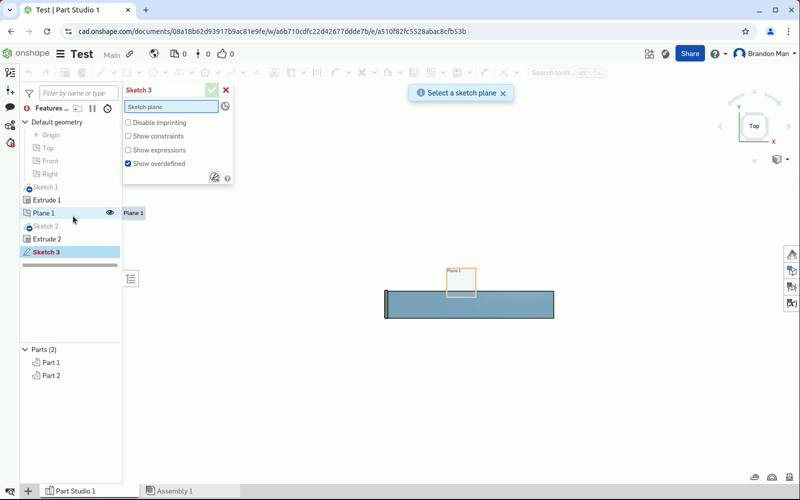
click(73, 215)
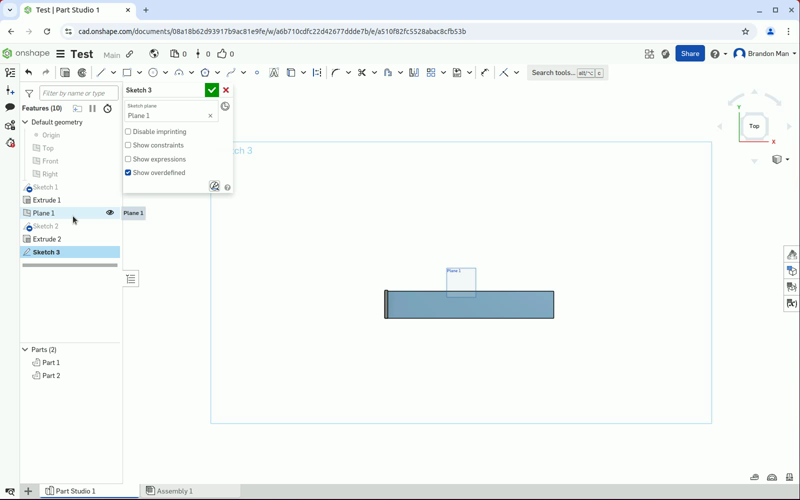
mouse_move(73, 352)
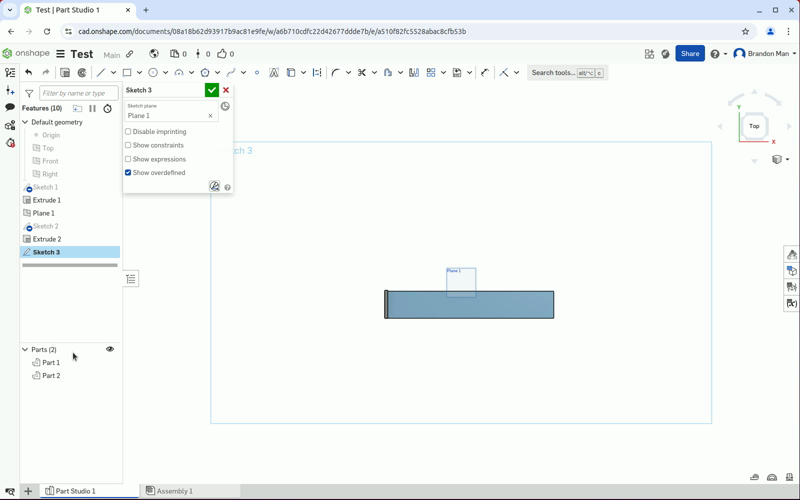
key(y)
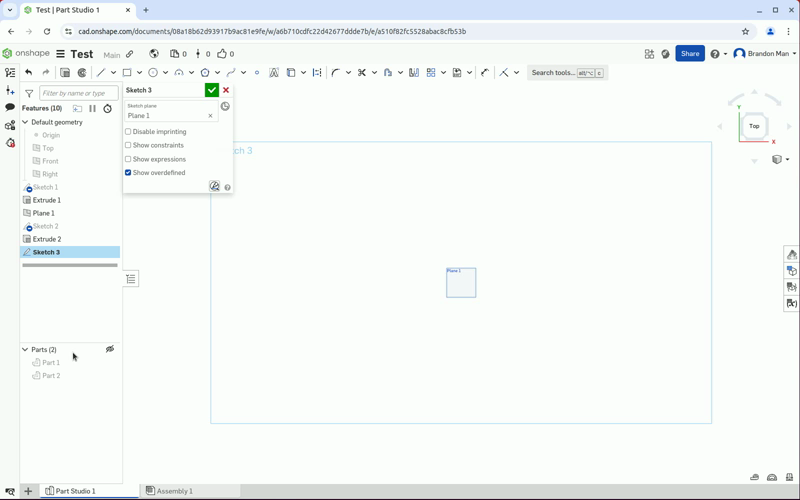
key(l)
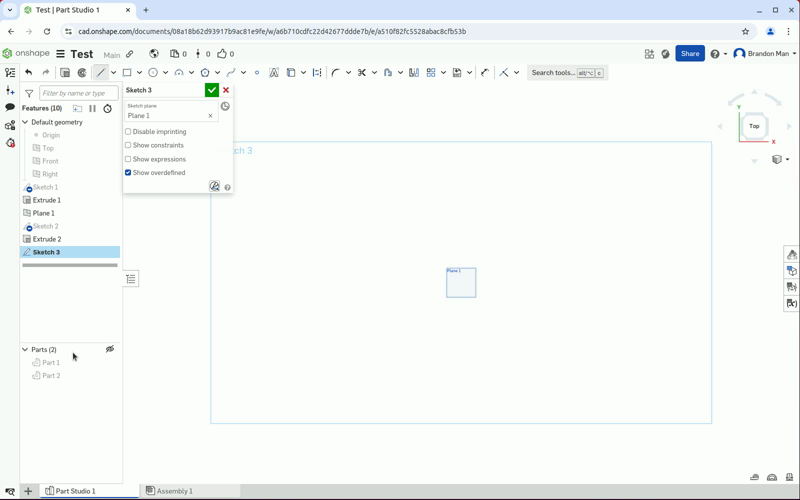
key_down(shift)
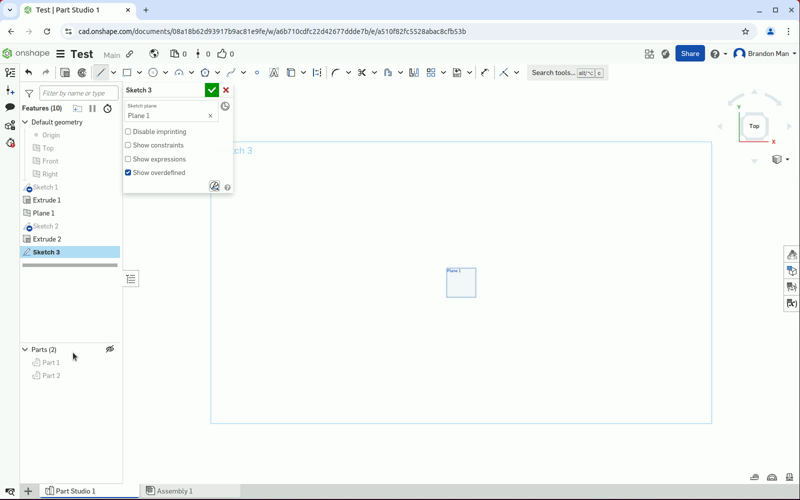
mouse_move(551, 318)
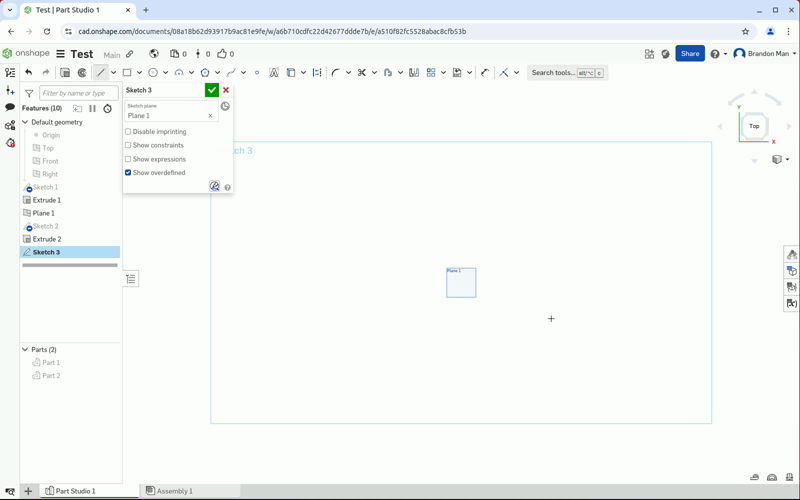
click(551, 318)
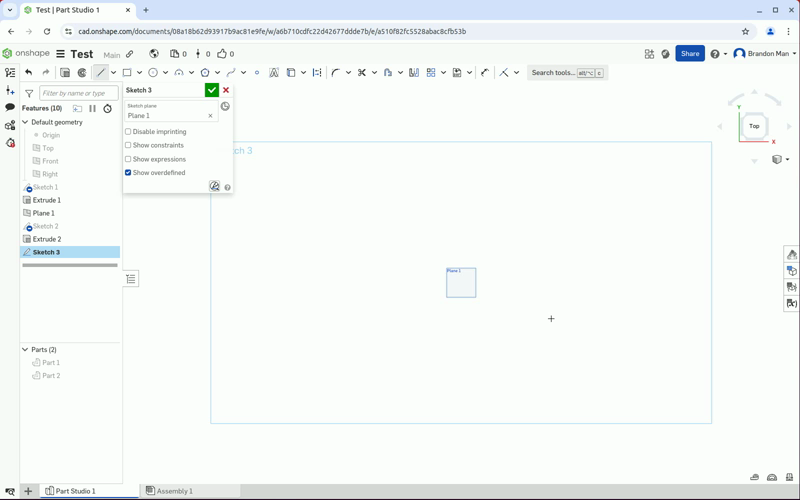
key_up(shift)
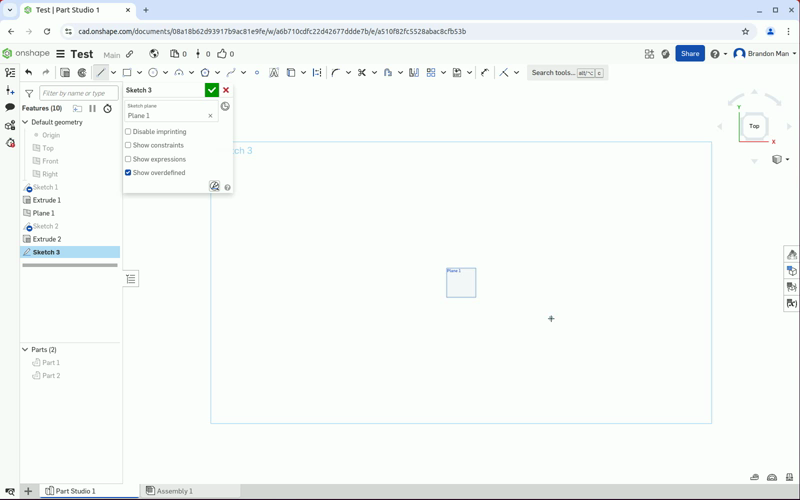
key_down(shift)
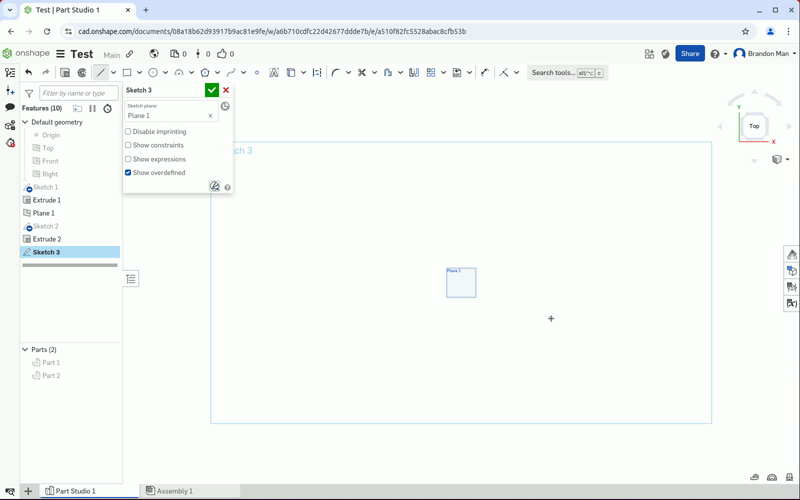
mouse_move(581, 318)
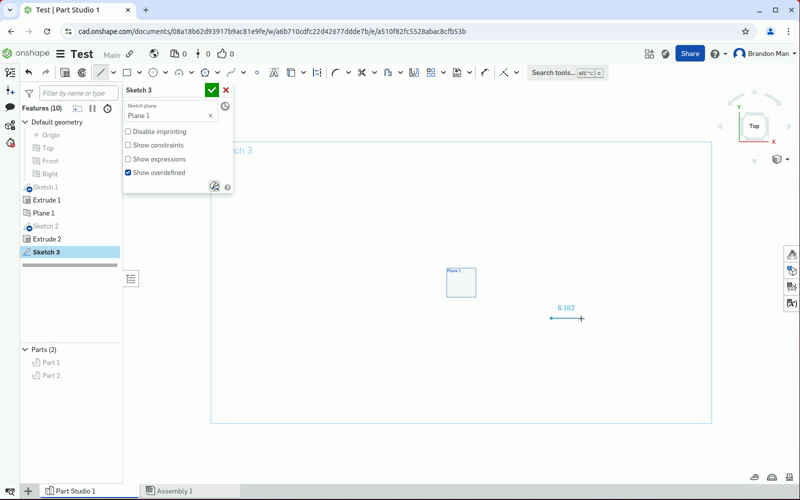
mouse_move(554, 318)
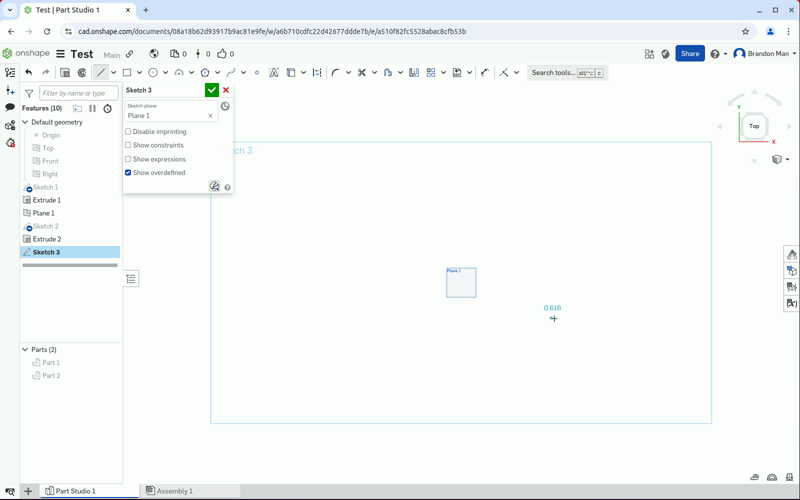
scroll(6)
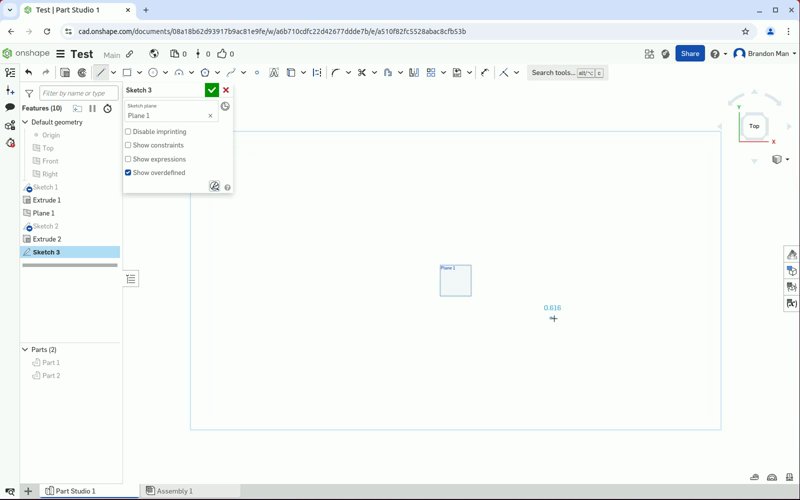
scroll(6)
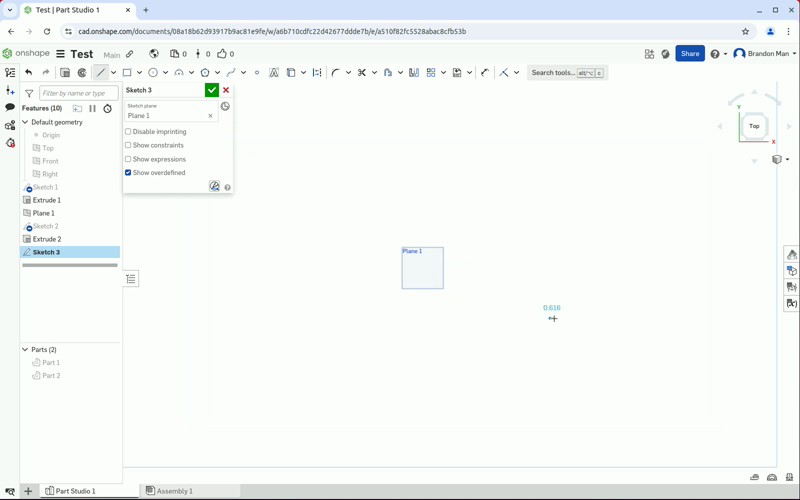
scroll(6)
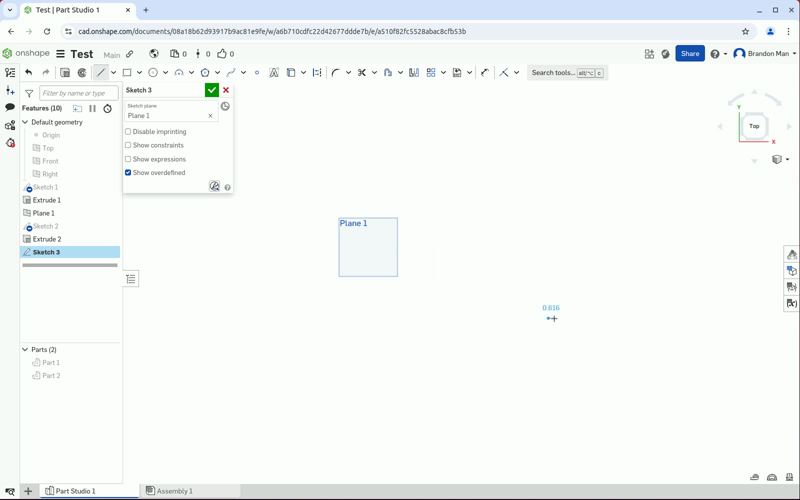
scroll(6)
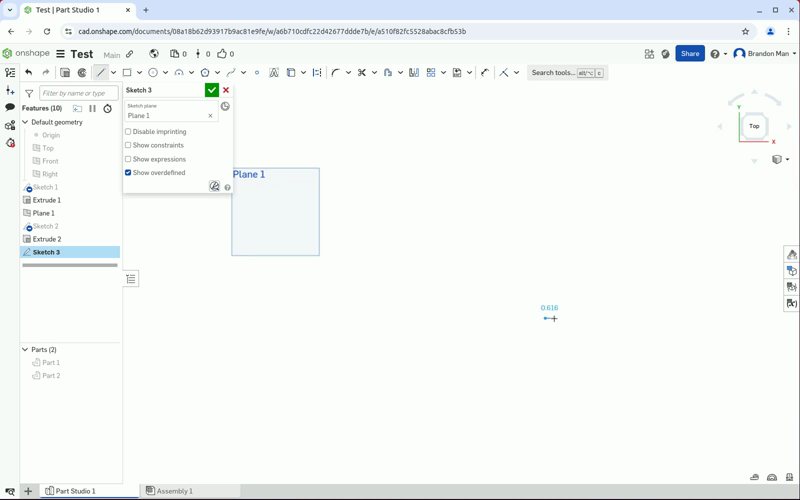
scroll(6)
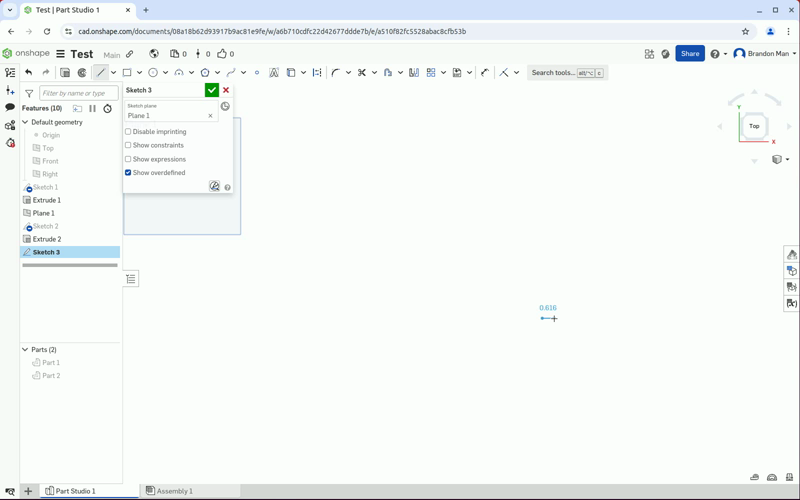
scroll(6)
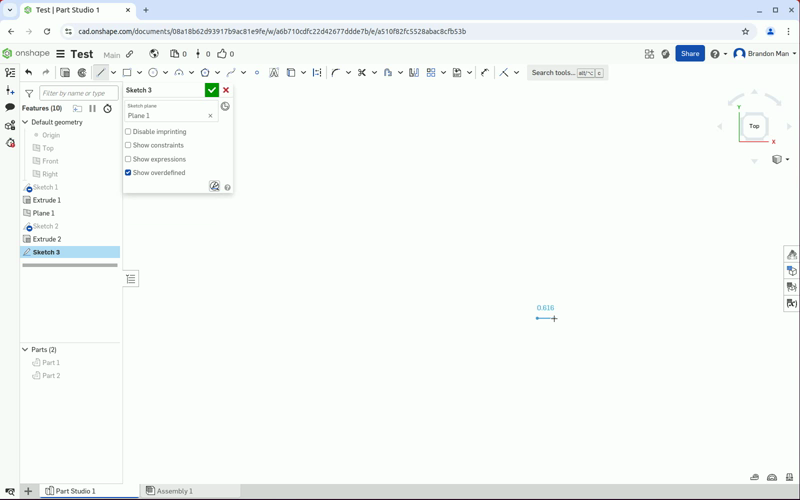
scroll(6)
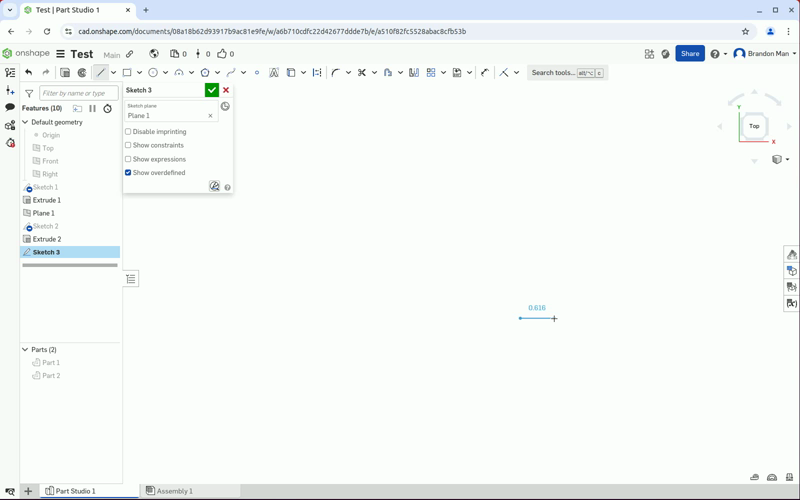
click(554, 318)
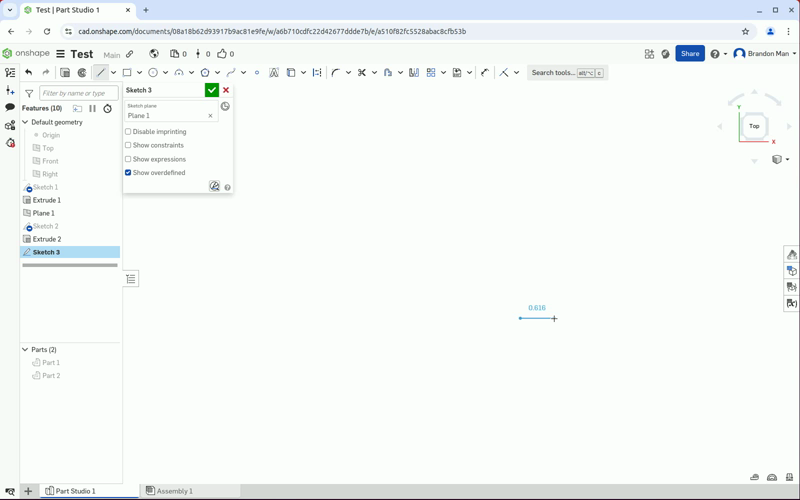
scroll(-6)
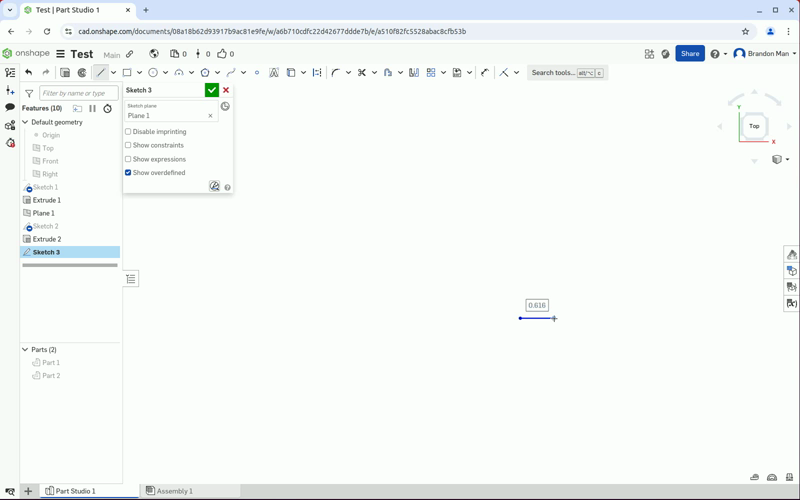
scroll(-6)
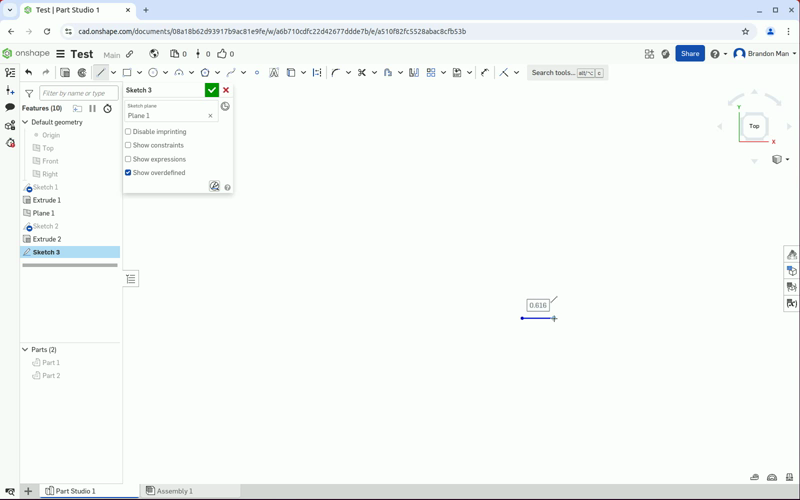
scroll(-6)
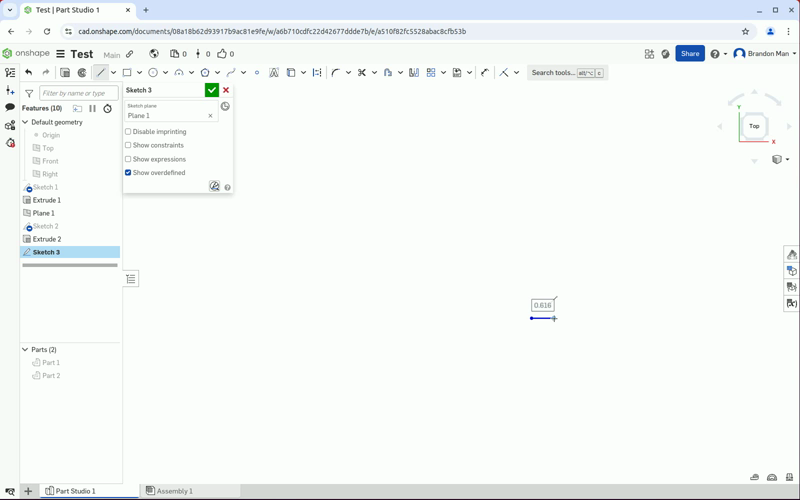
scroll(-6)
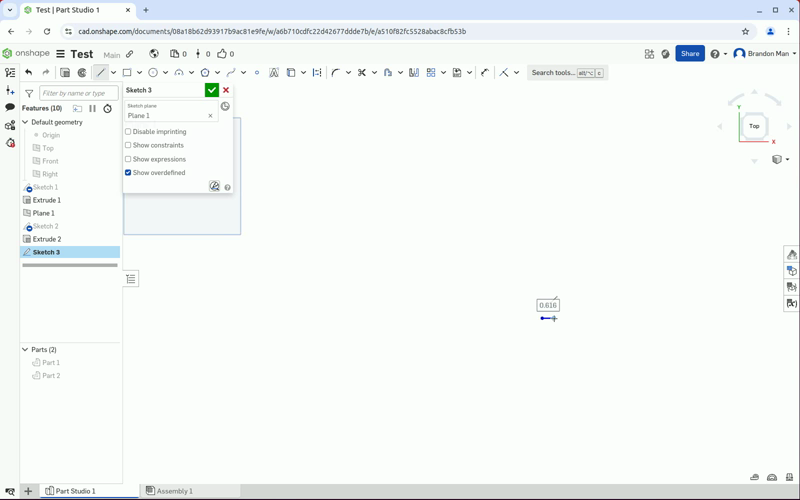
scroll(-6)
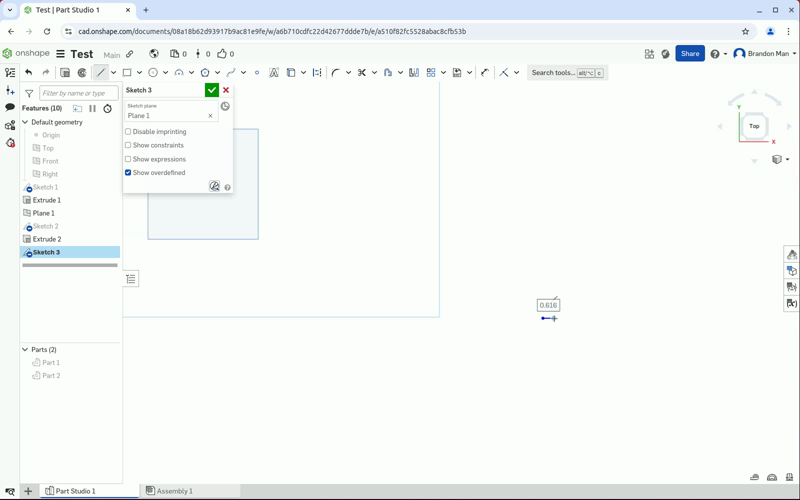
scroll(-6)
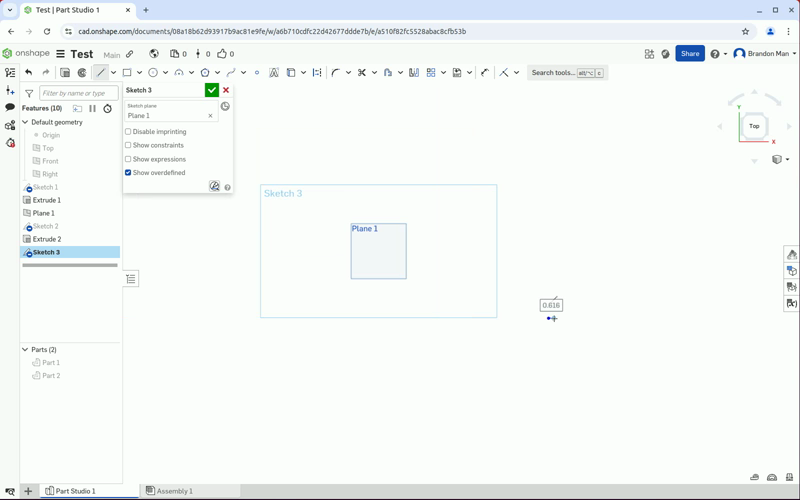
scroll(-6)
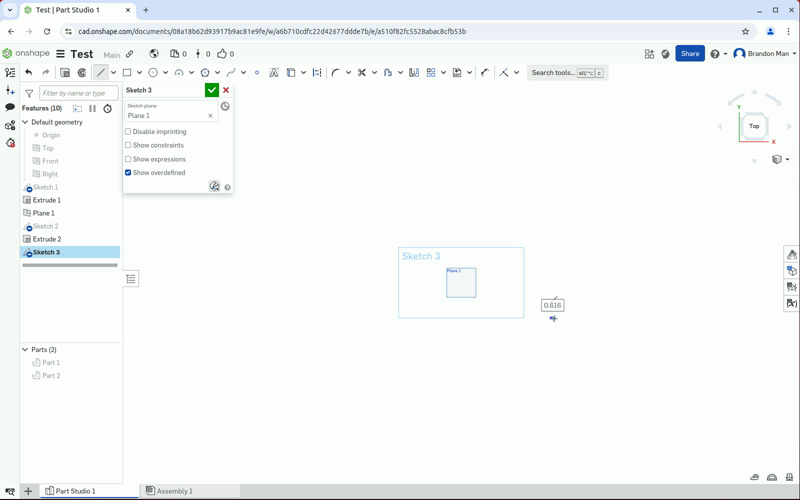
key_up(shift)
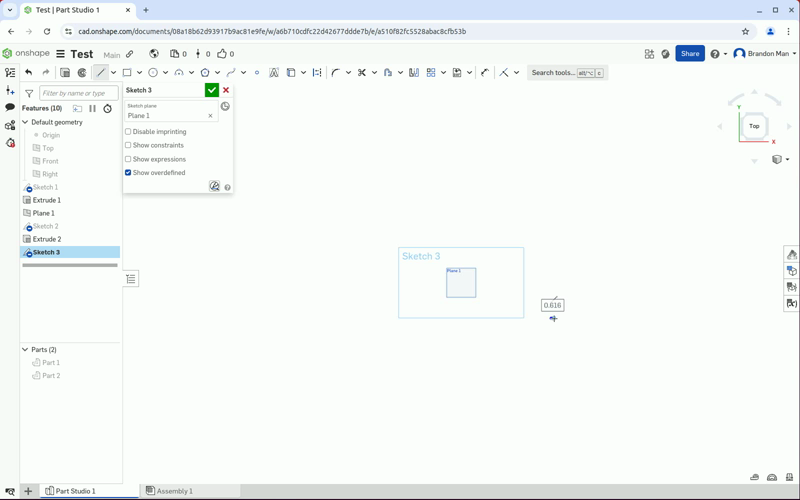
key_down(shift)
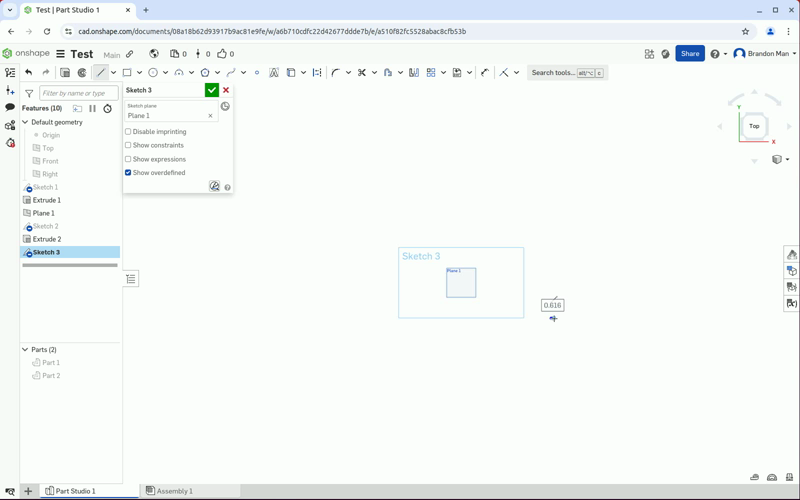
mouse_move(584, 318)
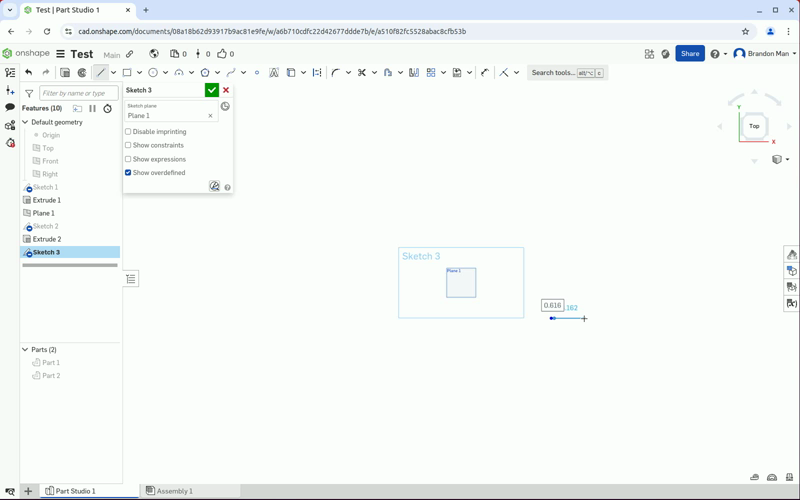
mouse_move(554, 290)
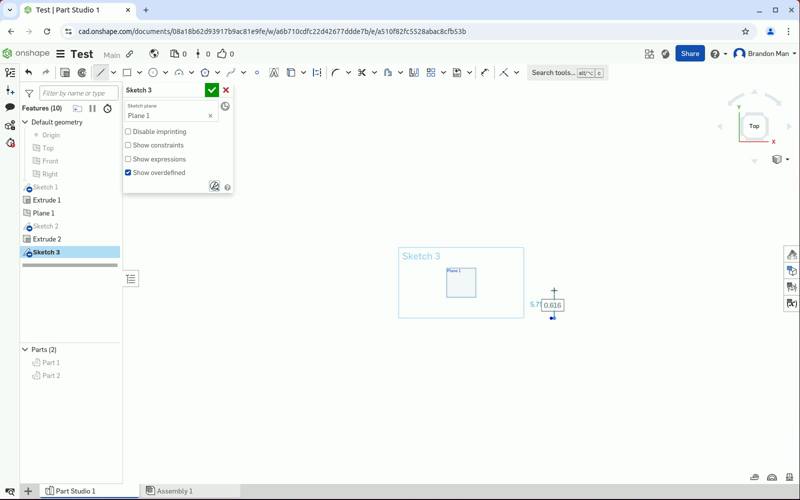
click(554, 290)
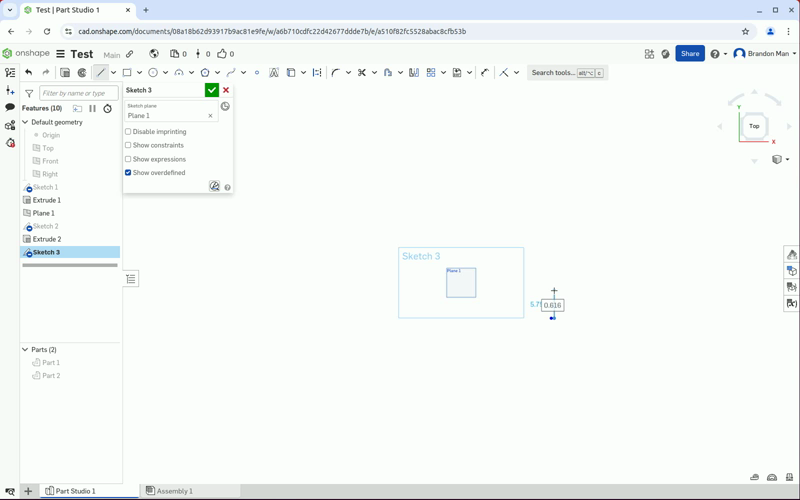
key_up(shift)
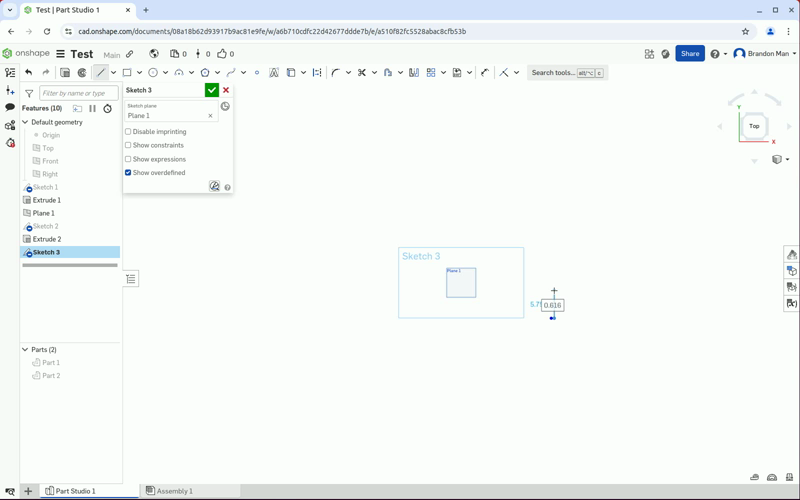
key_down(shift)
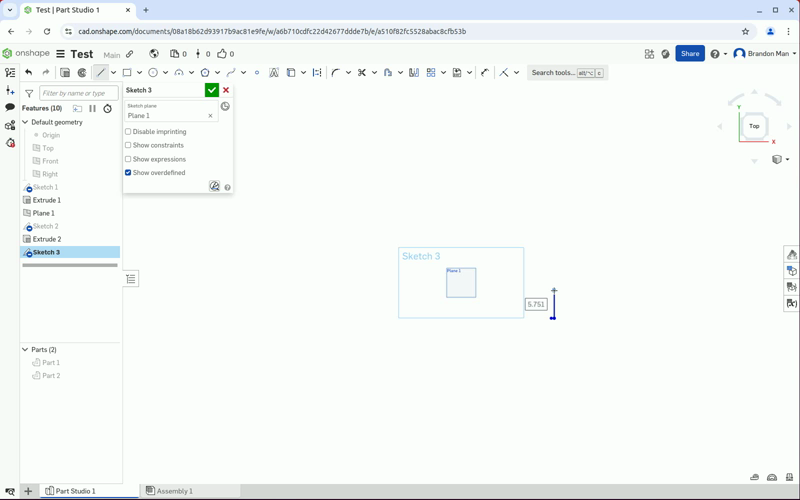
mouse_move(584, 290)
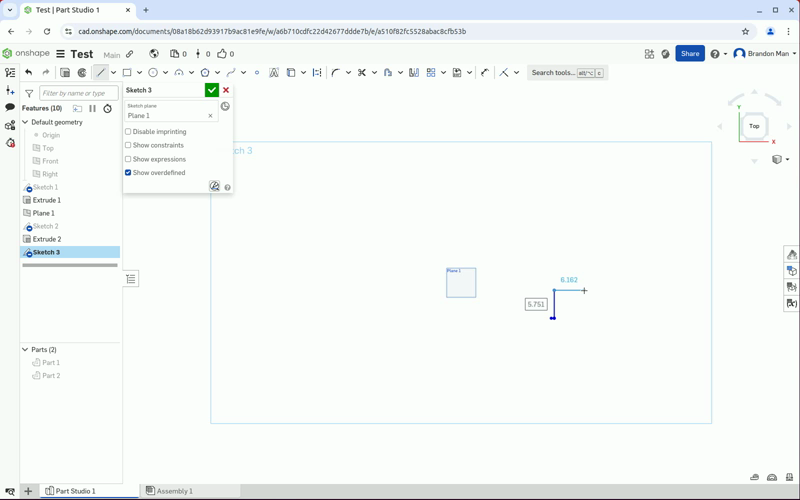
mouse_move(551, 290)
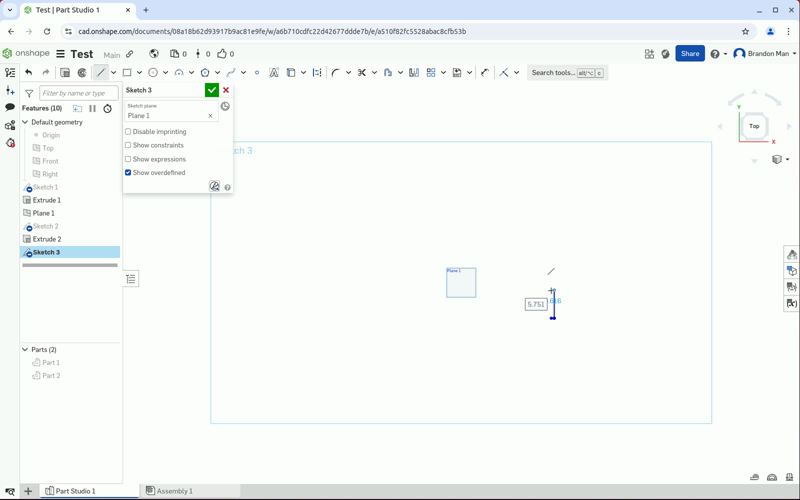
scroll(6)
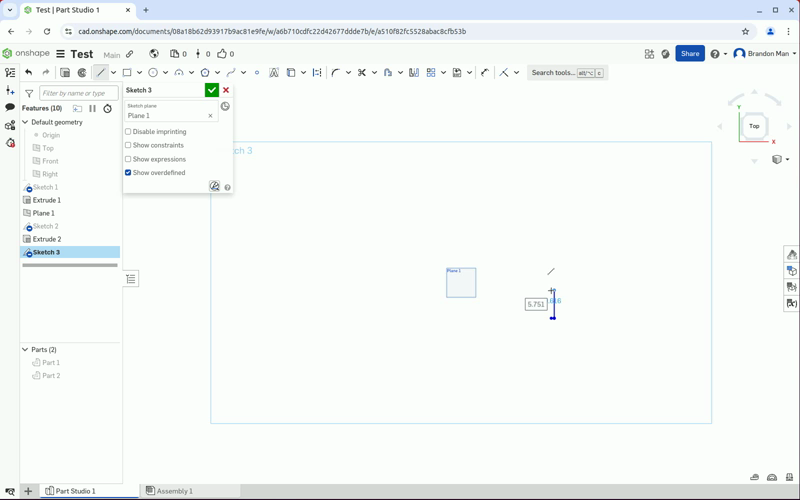
scroll(6)
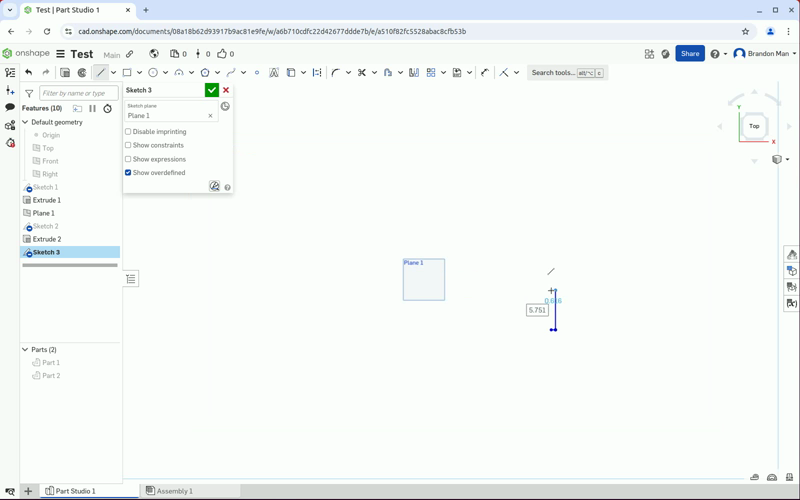
scroll(6)
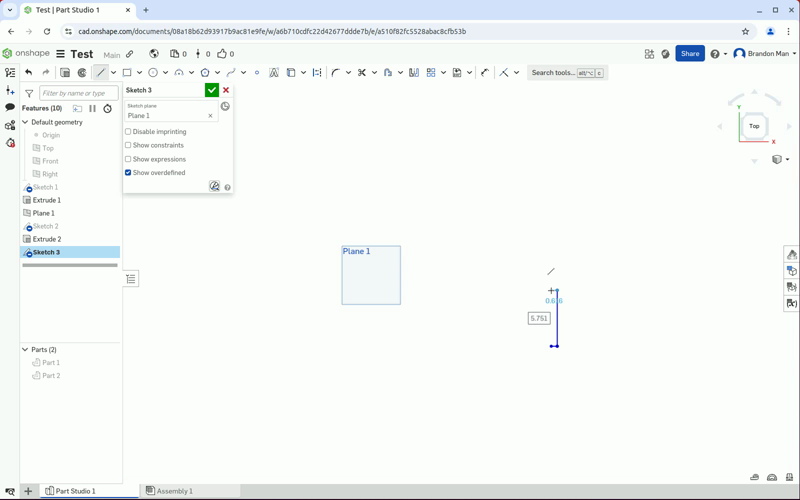
scroll(6)
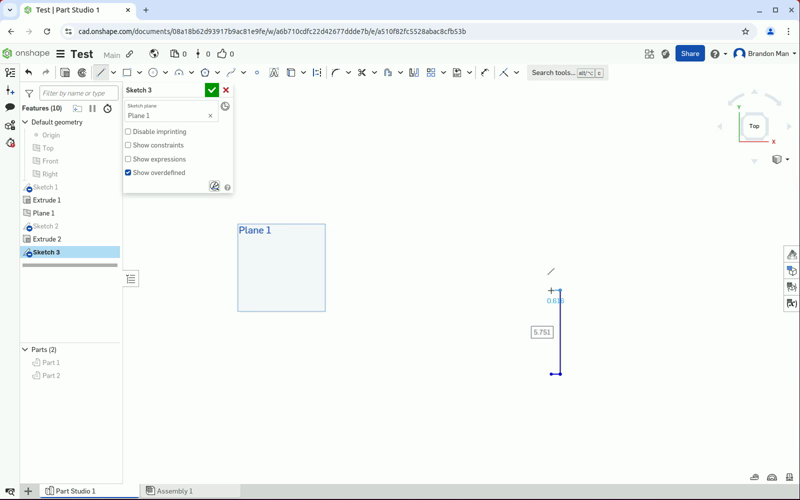
scroll(6)
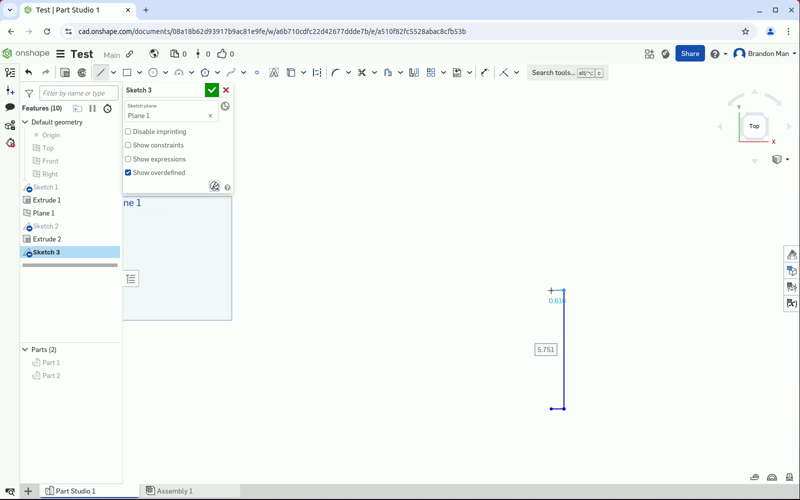
scroll(6)
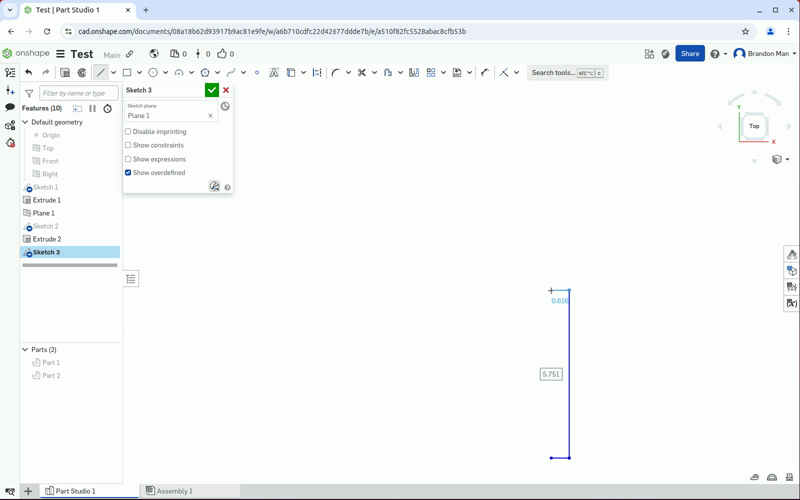
scroll(6)
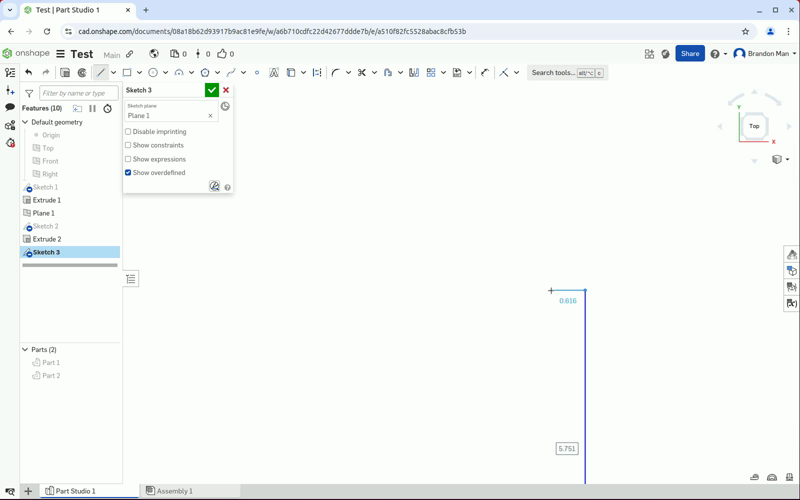
click(551, 290)
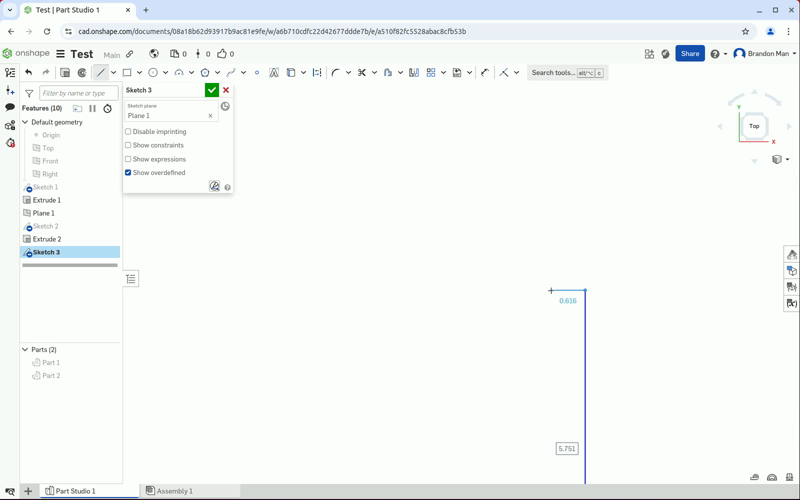
scroll(-6)
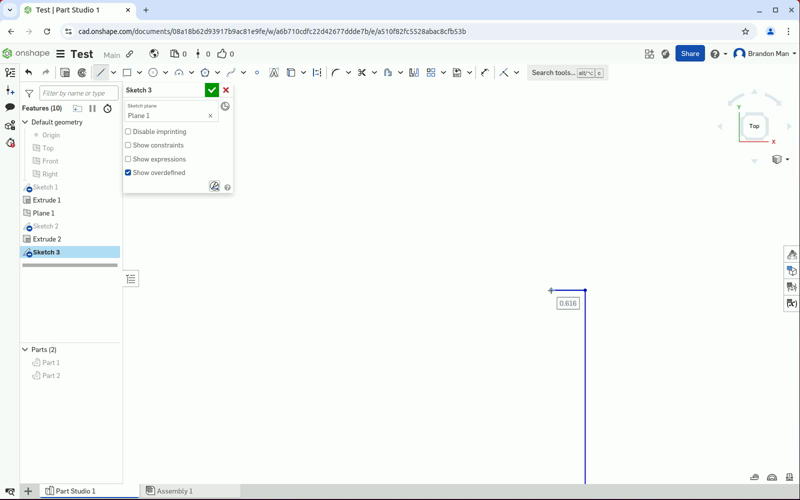
scroll(-6)
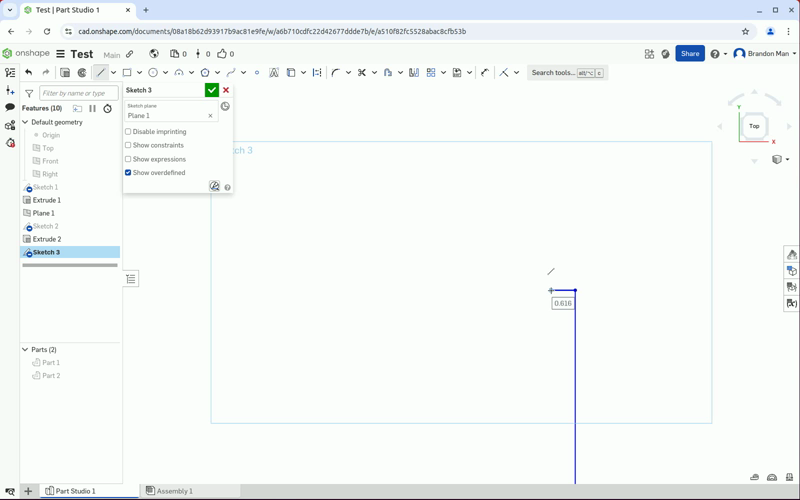
scroll(-6)
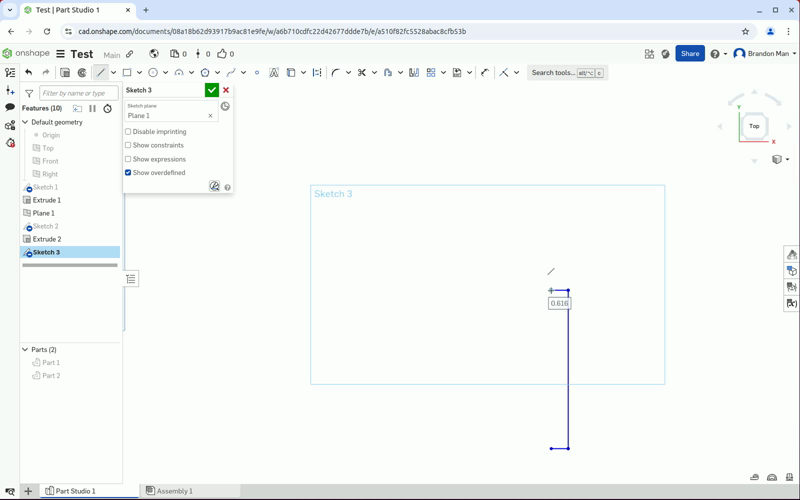
scroll(-6)
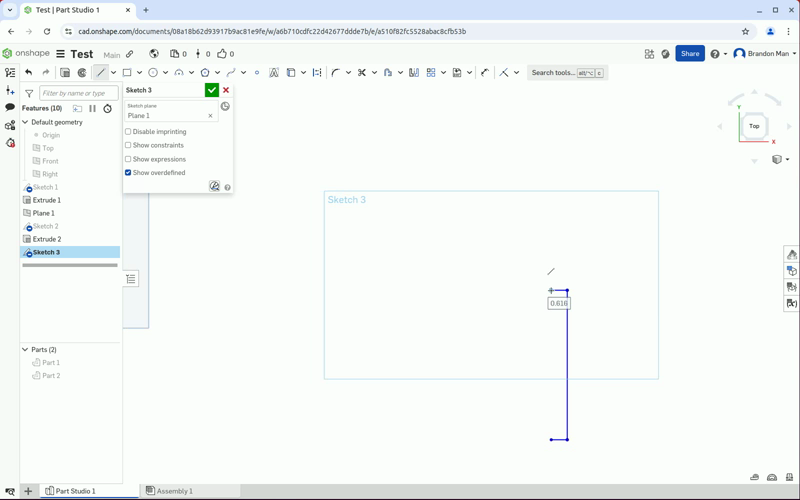
scroll(-6)
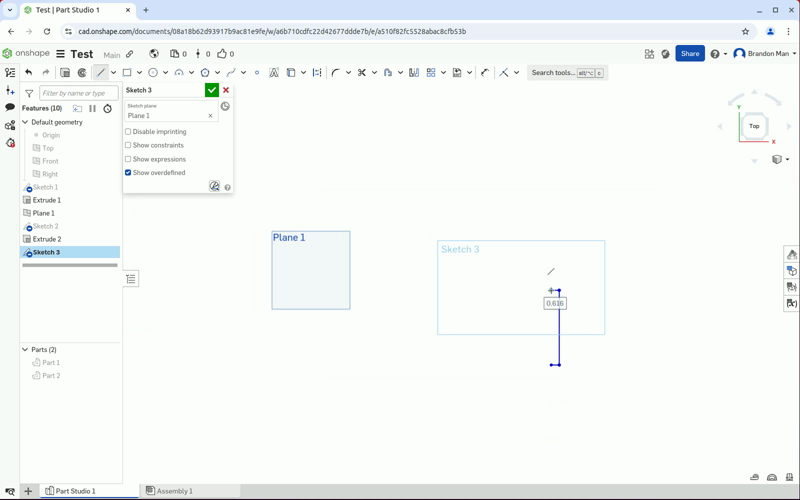
scroll(-6)
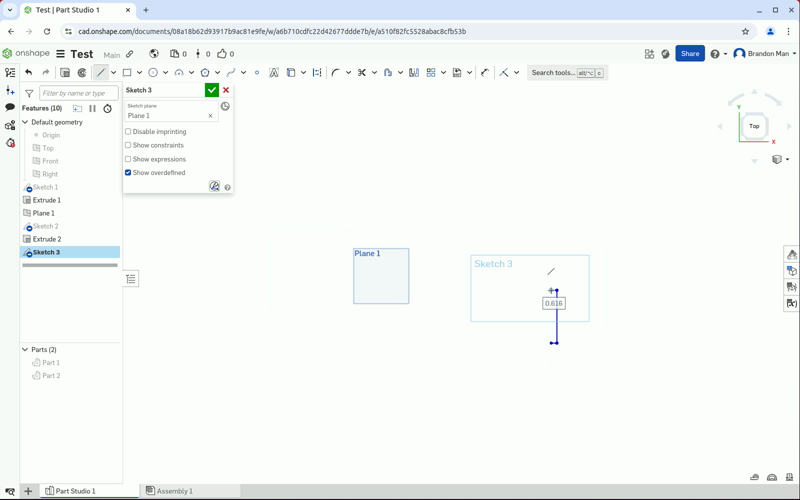
scroll(-6)
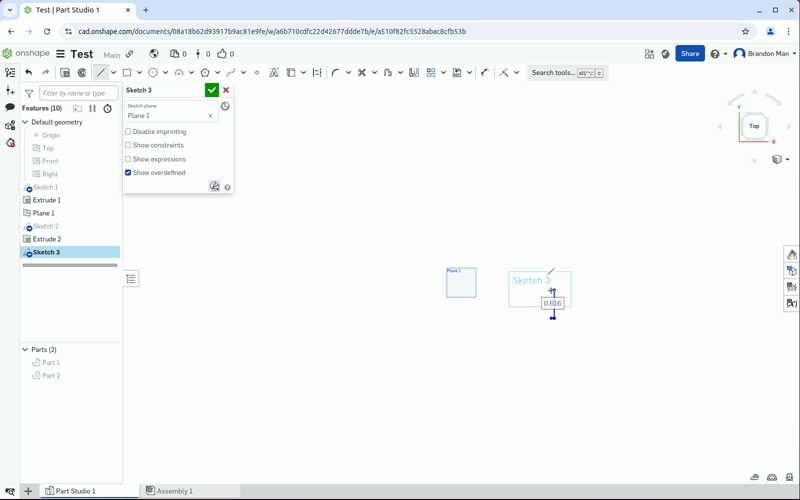
key_up(shift)
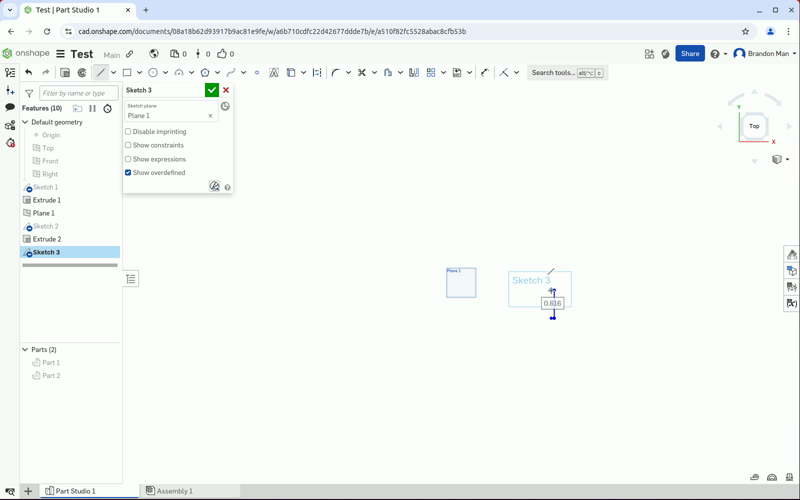
mouse_move(581, 290)
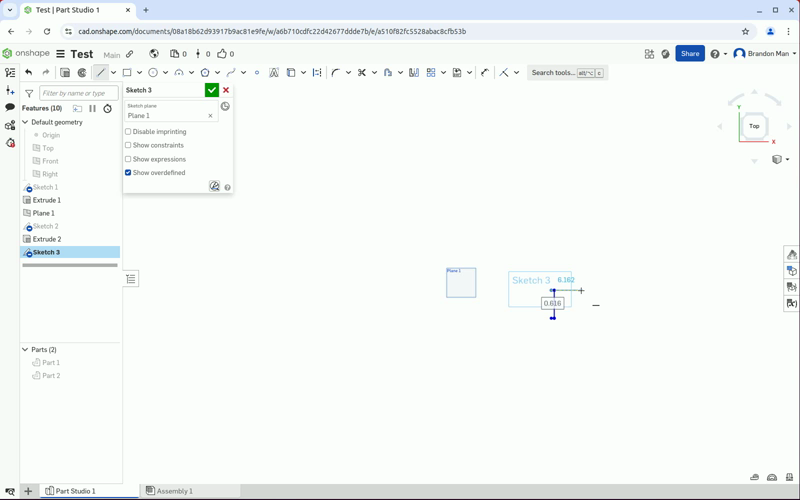
key_down(shift)
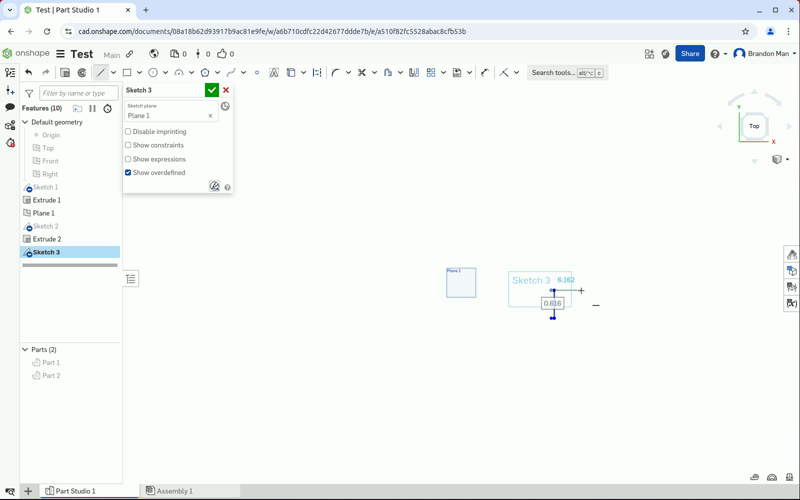
mouse_move(551, 318)
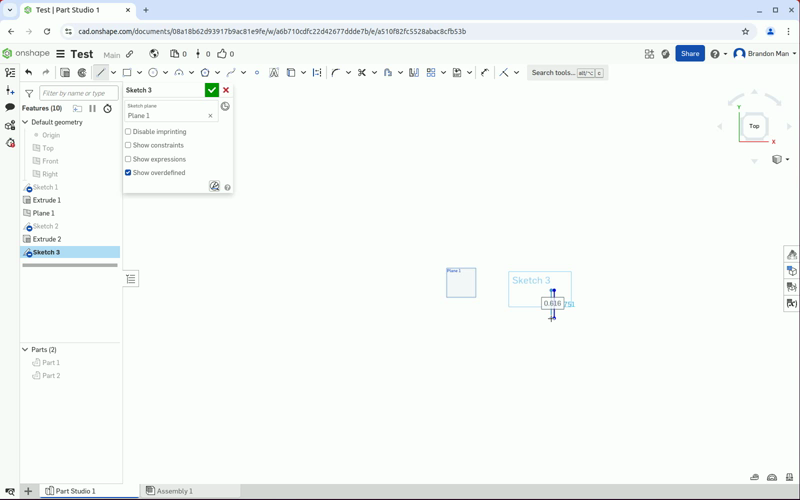
scroll(6)
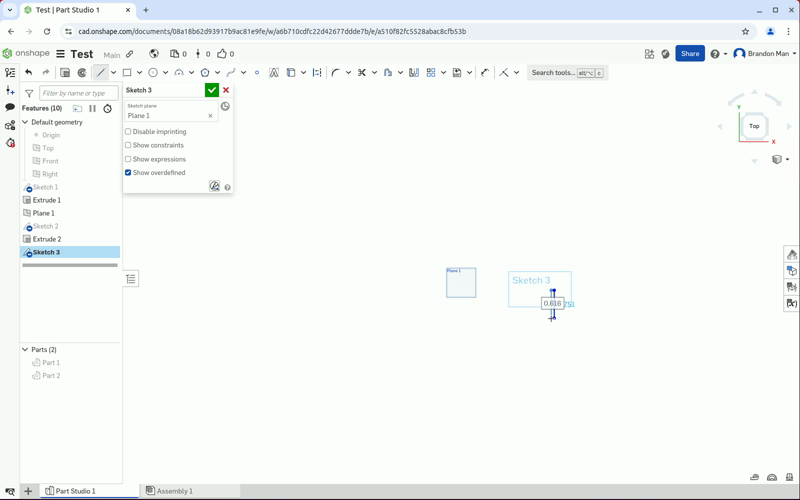
scroll(6)
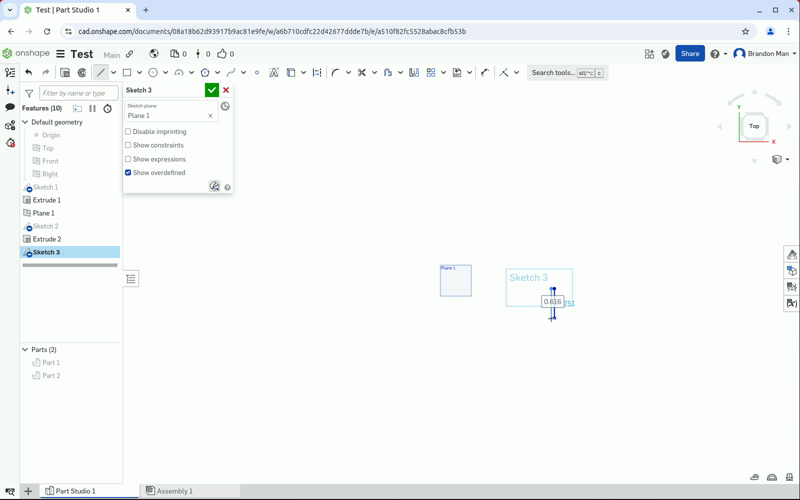
scroll(6)
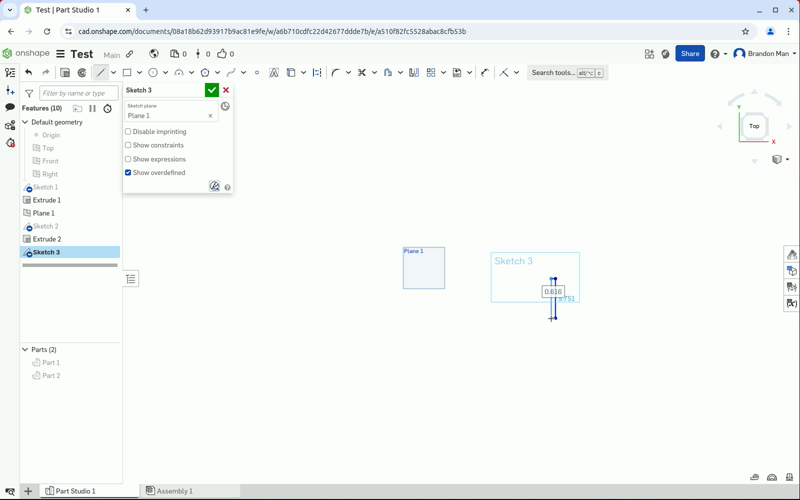
scroll(6)
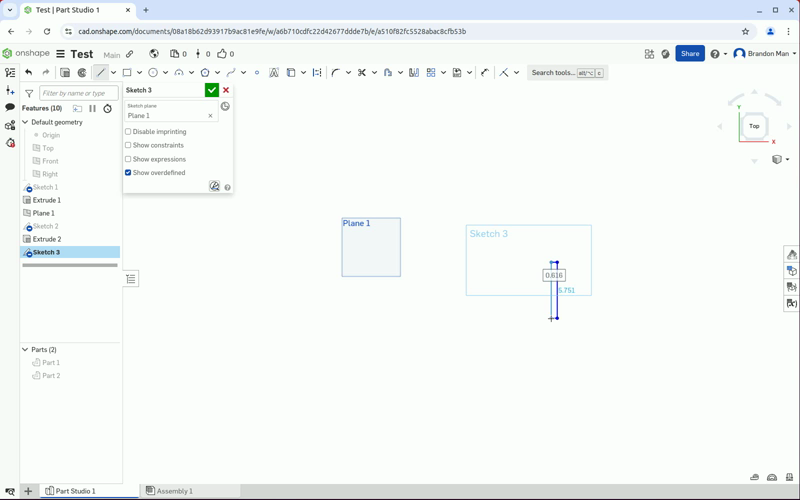
scroll(6)
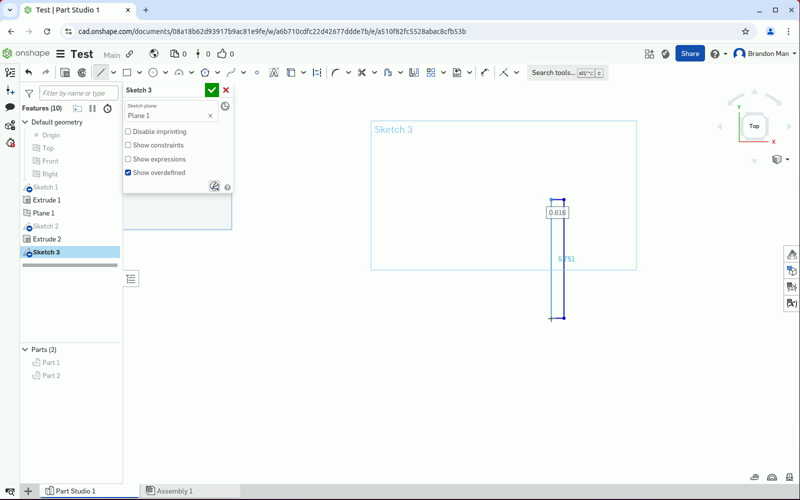
scroll(6)
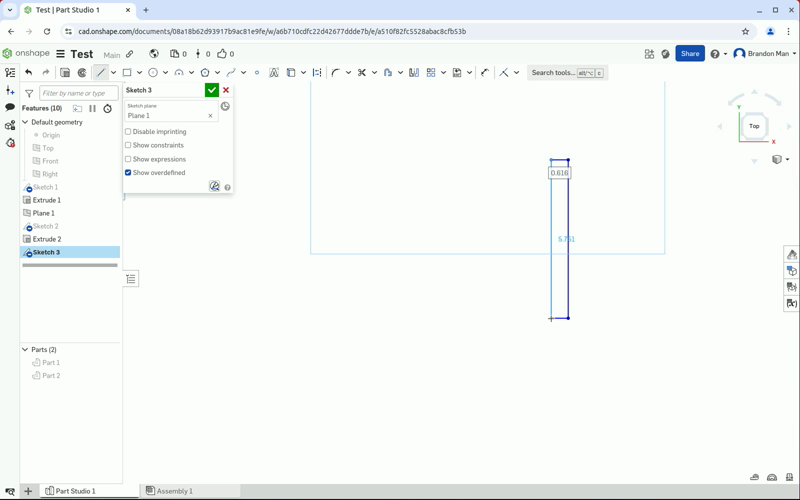
scroll(6)
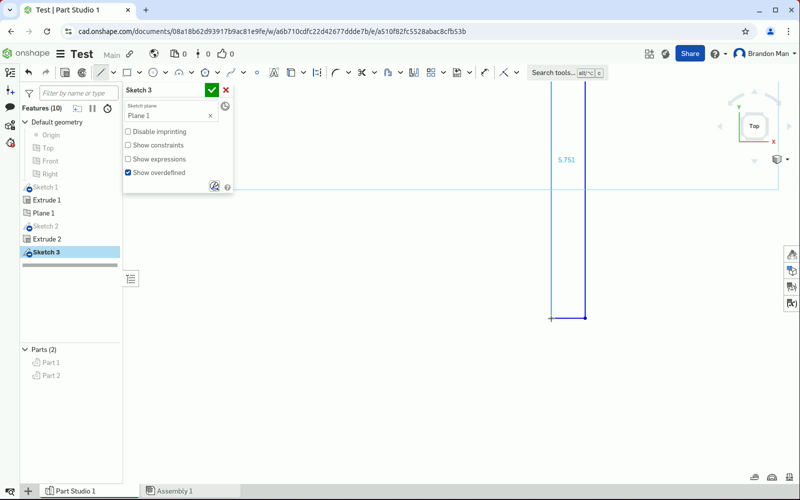
key_up(shift)
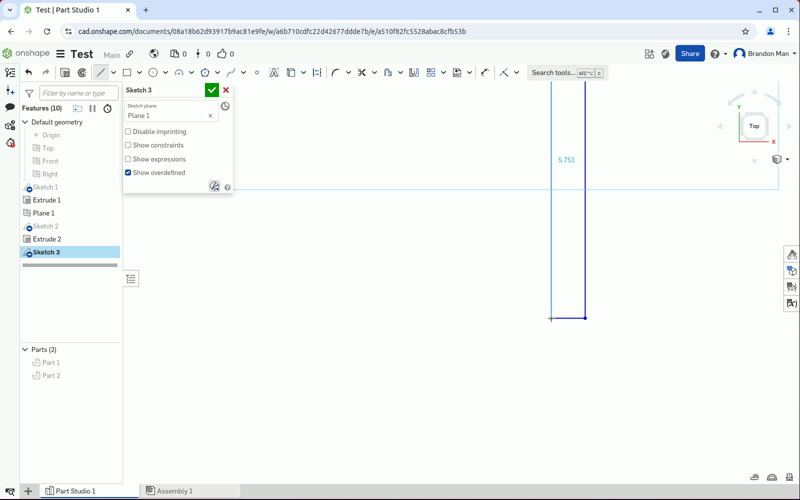
click(551, 318)
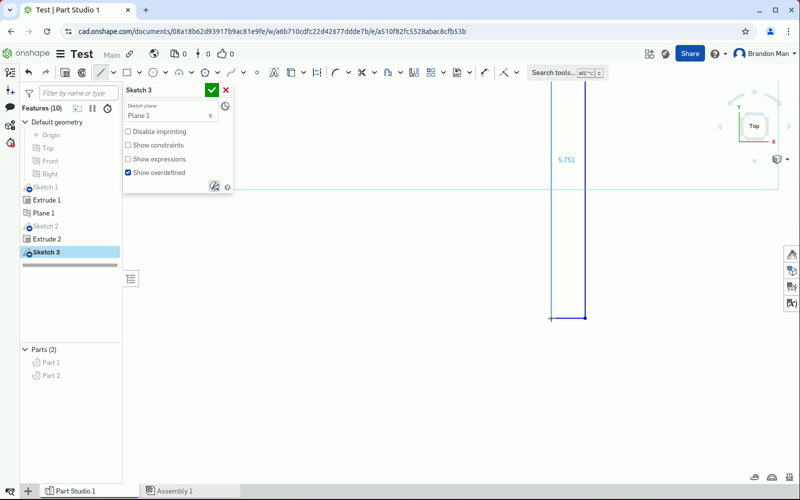
scroll(-6)
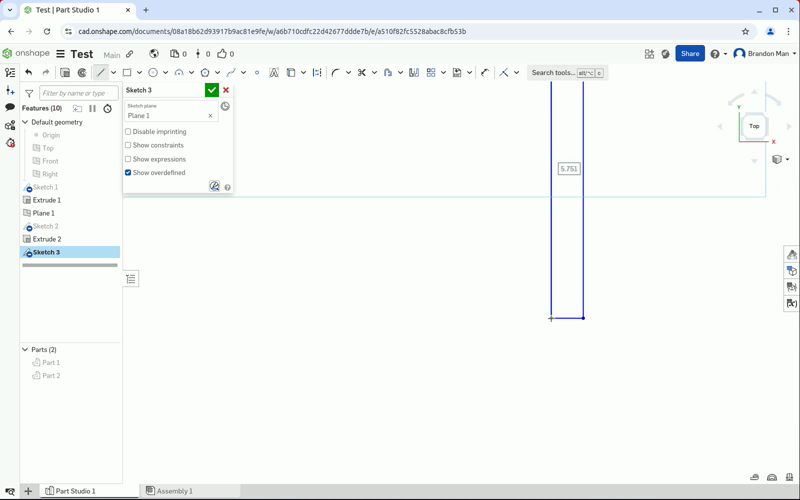
scroll(-6)
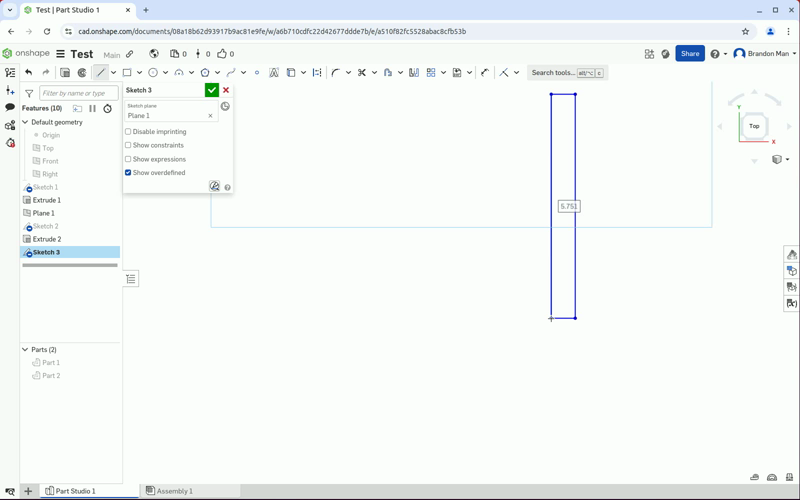
scroll(-6)
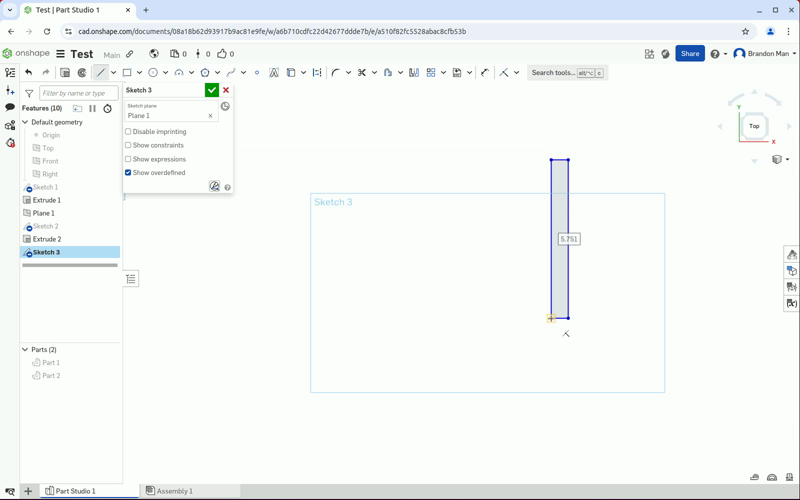
scroll(-6)
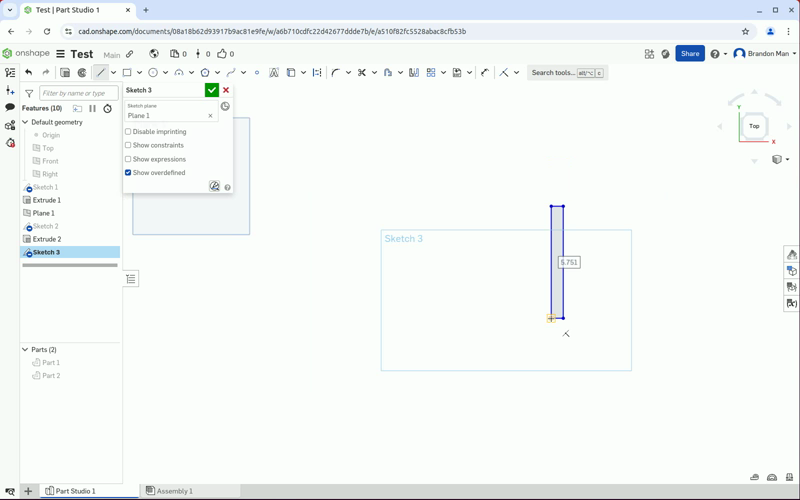
scroll(-6)
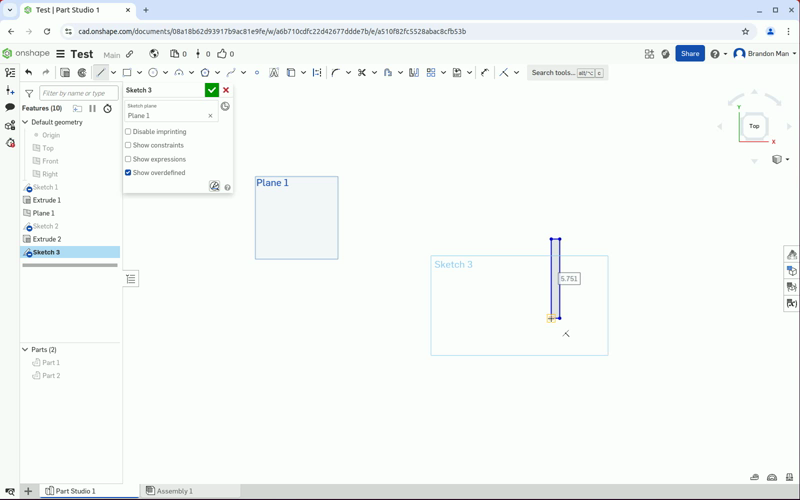
scroll(-6)
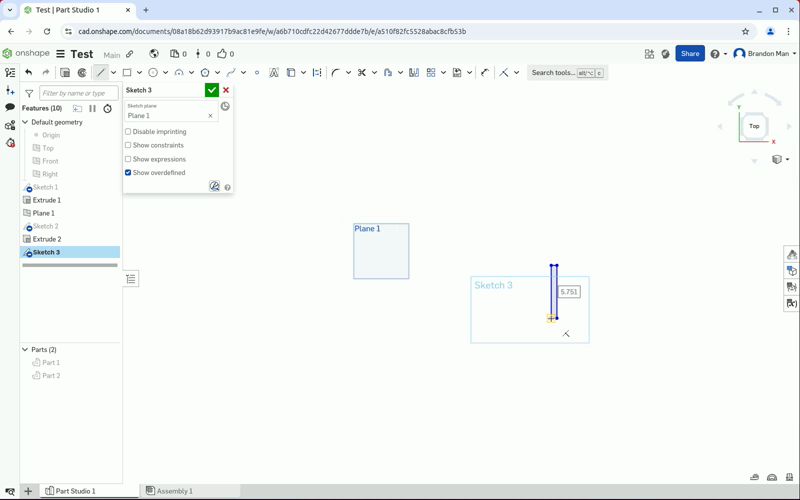
scroll(-6)
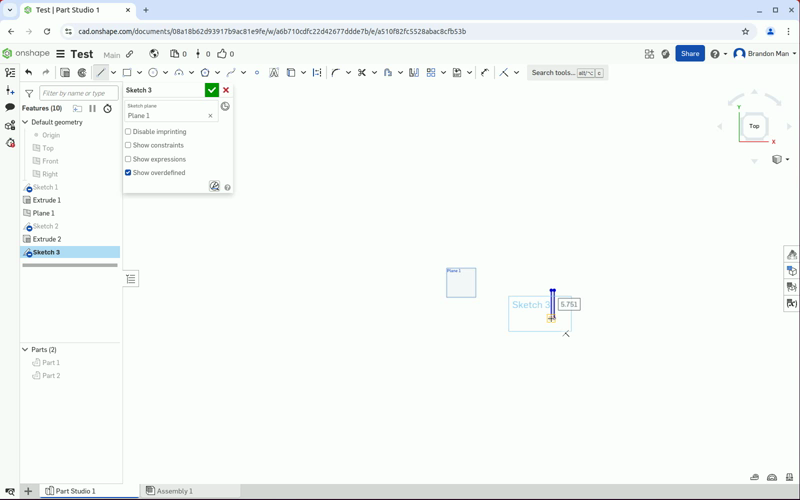
key(esc)
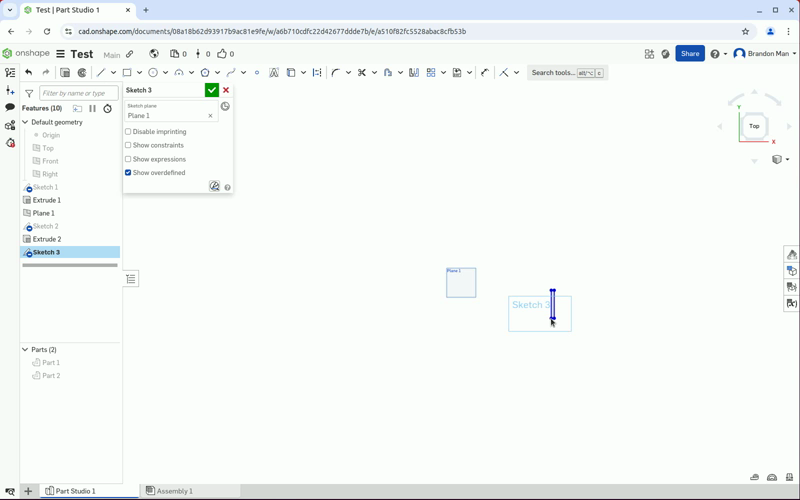
mouse_move(552, 303)
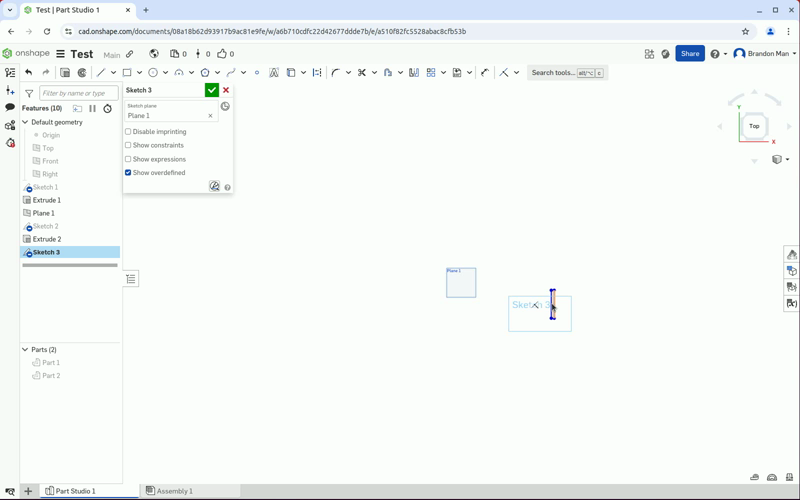
scroll(6)
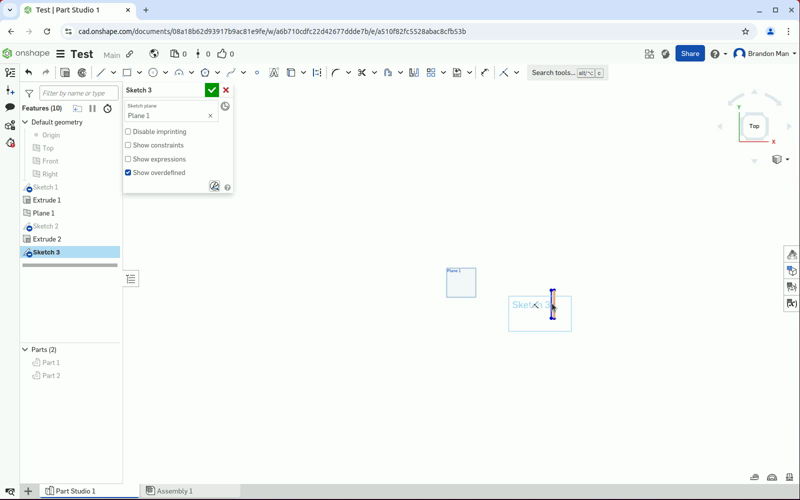
scroll(6)
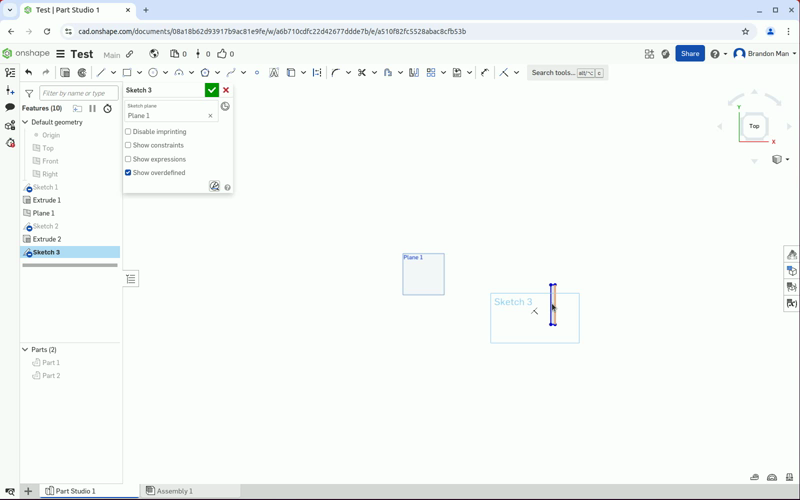
scroll(6)
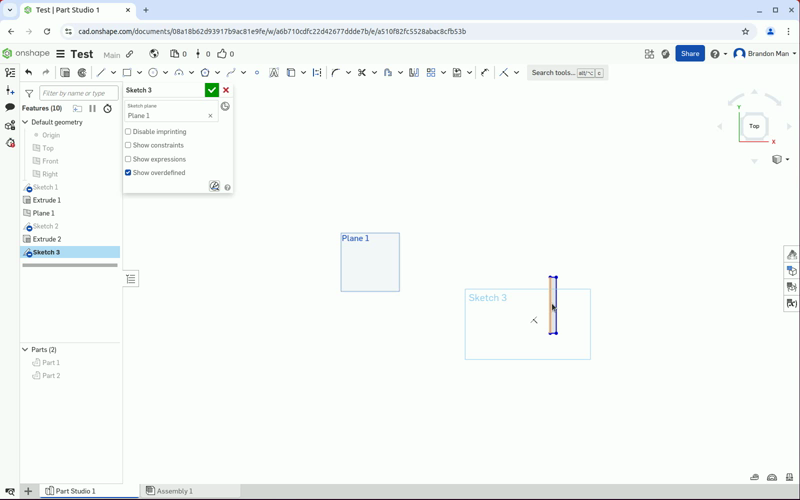
scroll(6)
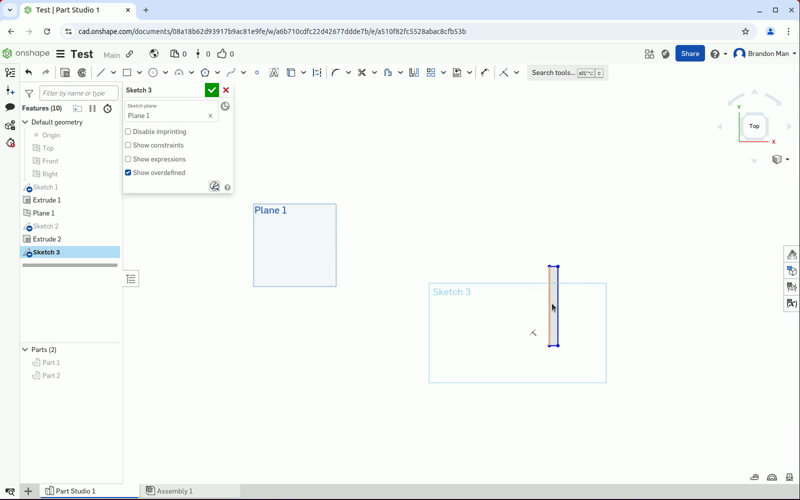
scroll(6)
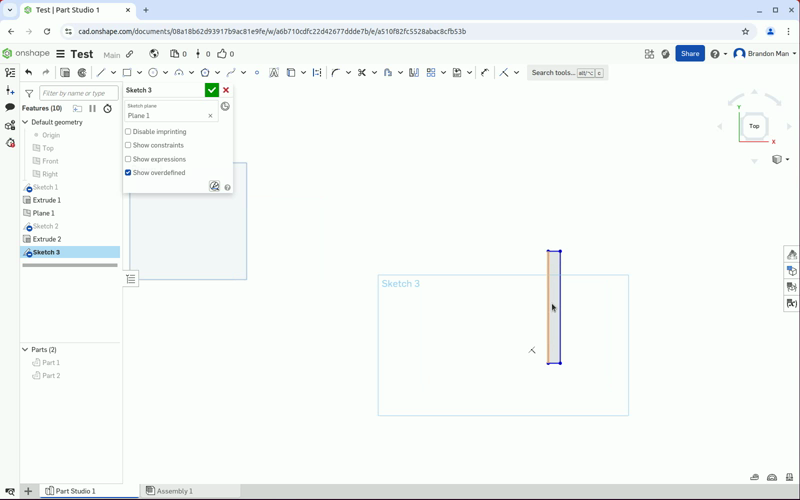
scroll(6)
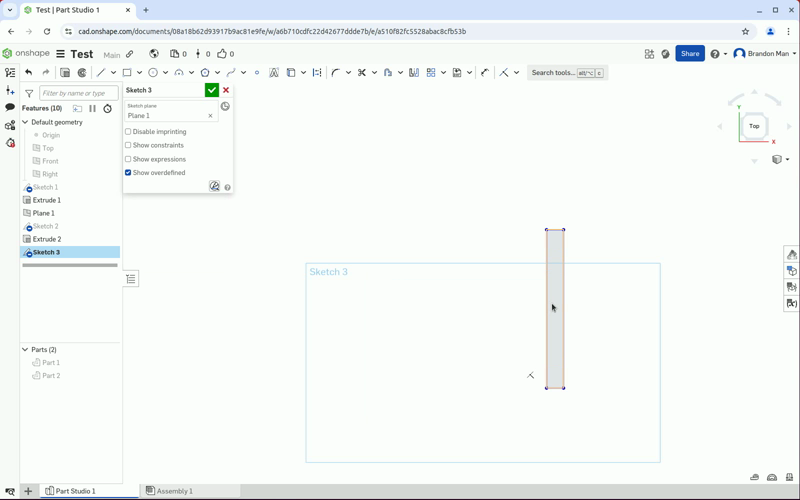
scroll(6)
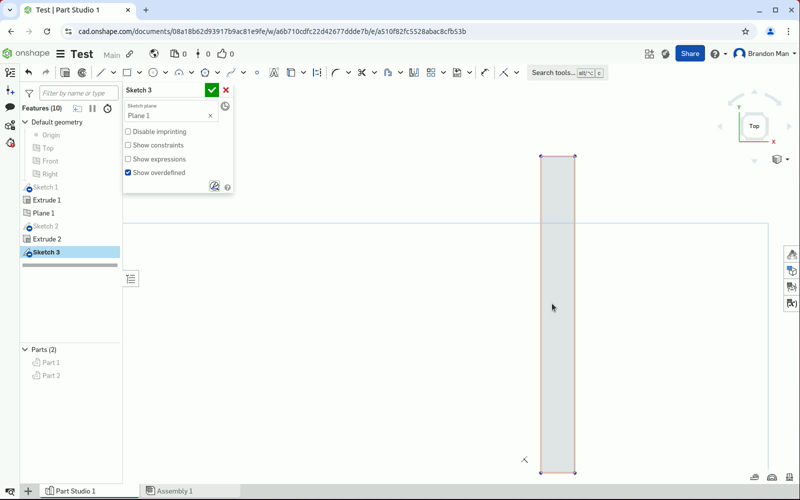
click(552, 303)
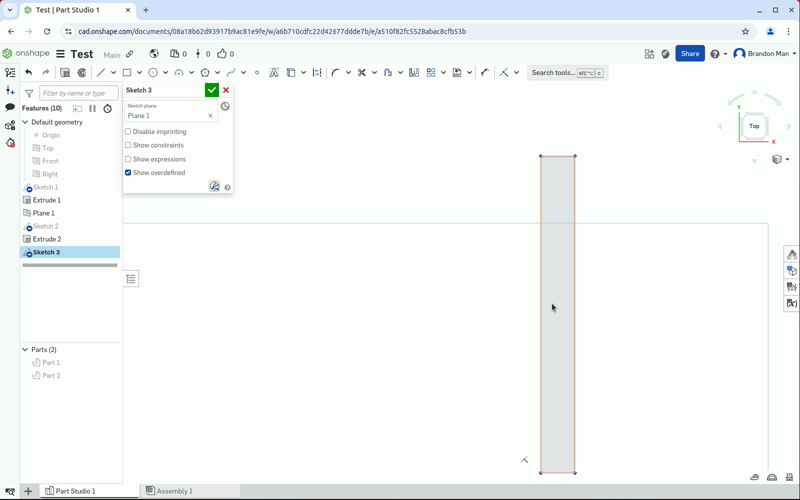
scroll(-6)
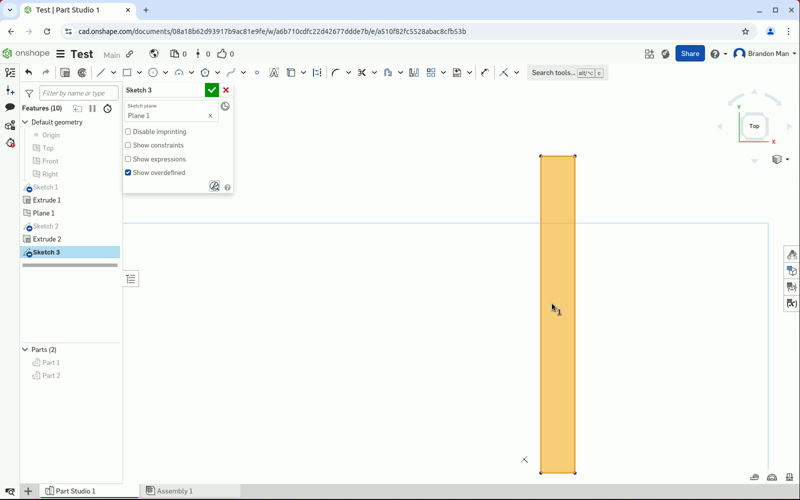
scroll(-6)
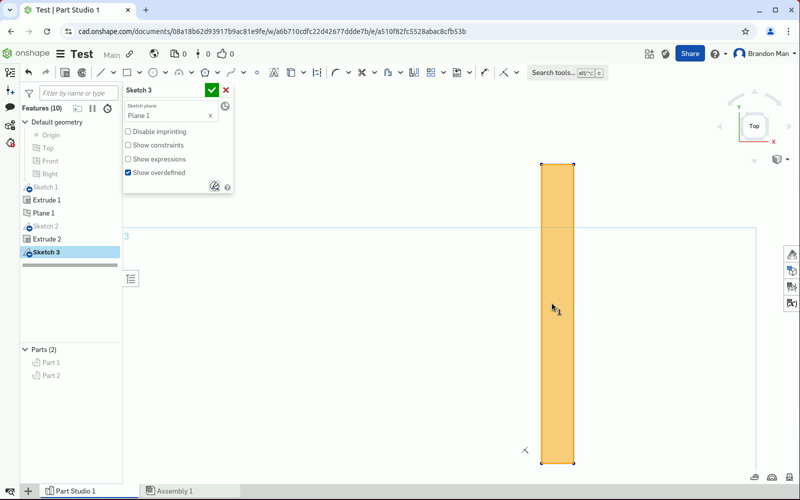
scroll(-6)
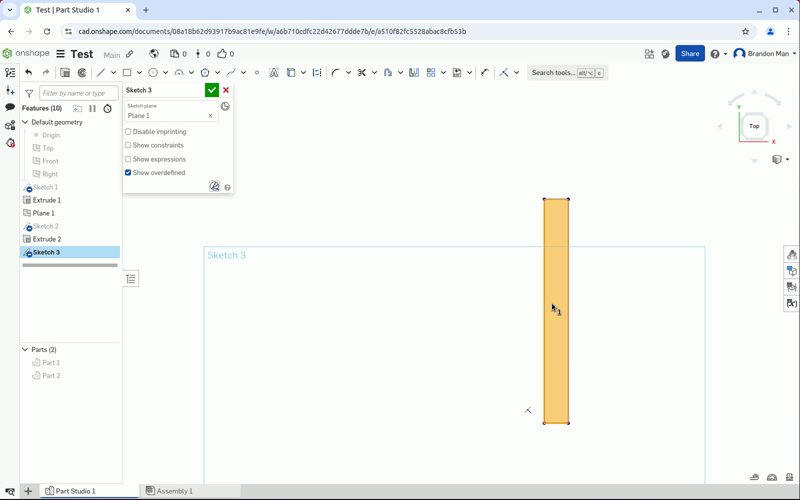
scroll(-6)
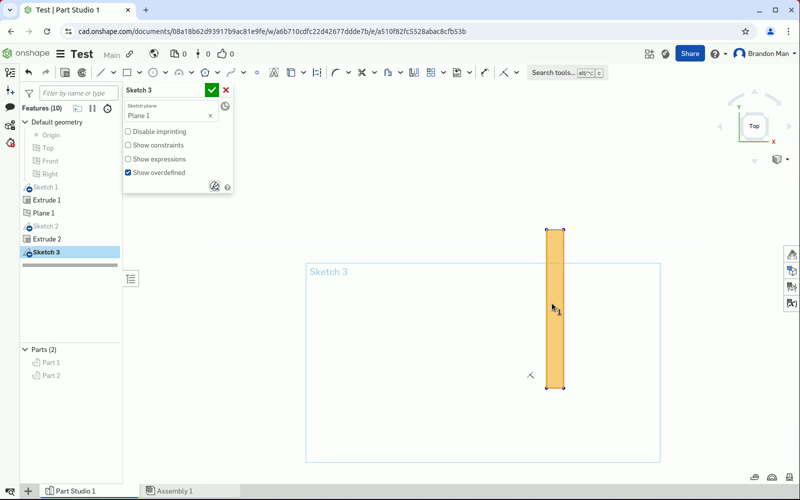
scroll(-6)
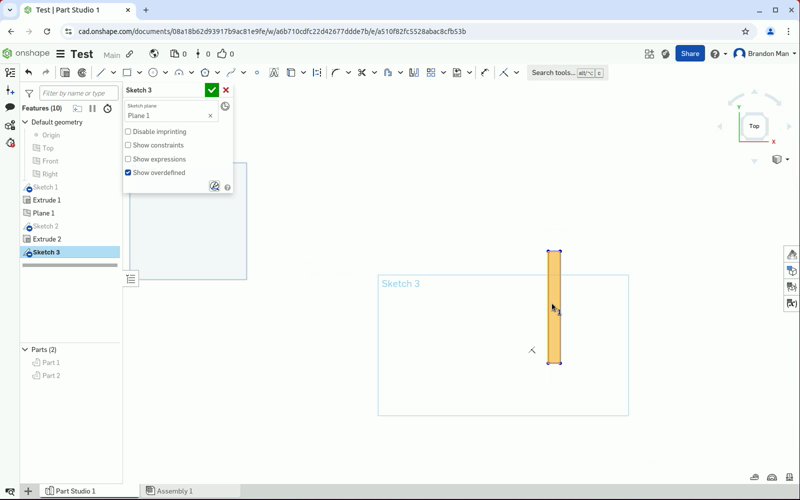
scroll(-6)
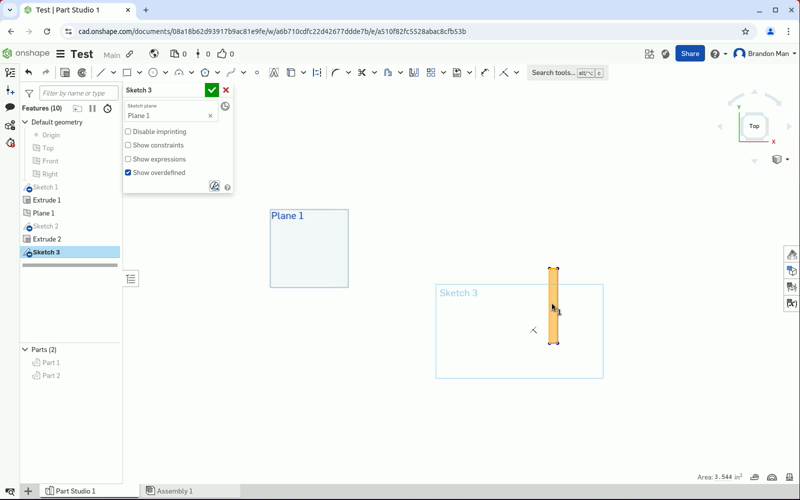
scroll(-6)
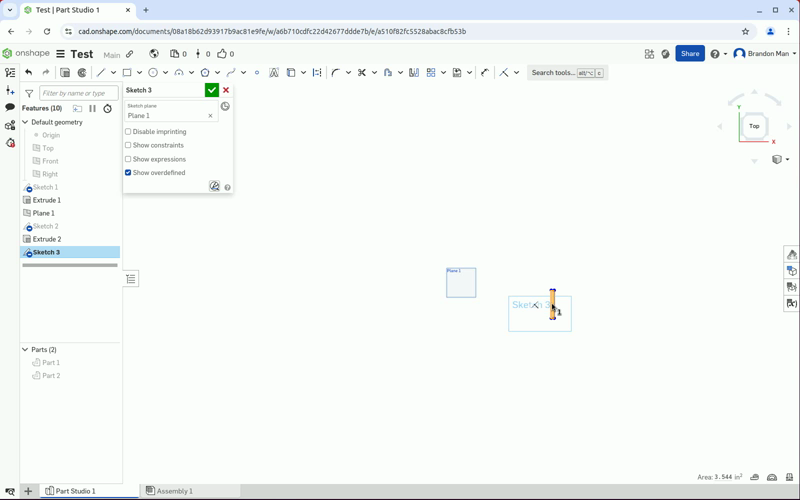
mouse_move(73, 352)
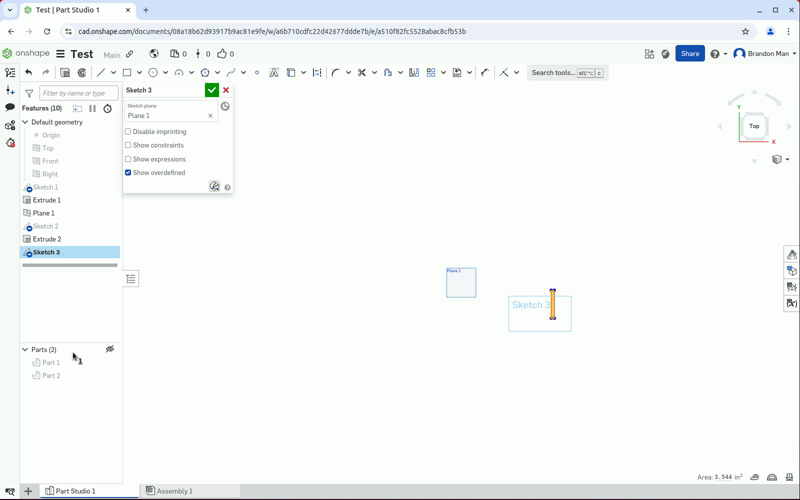
key(shift+y)
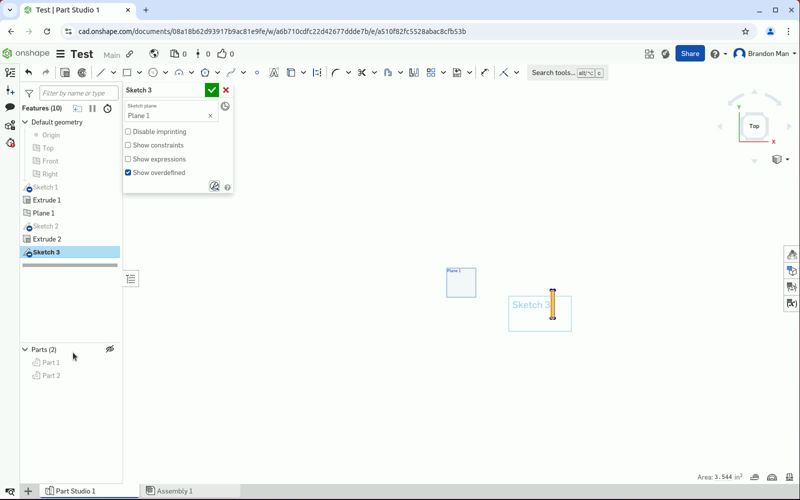
key(shift+e)
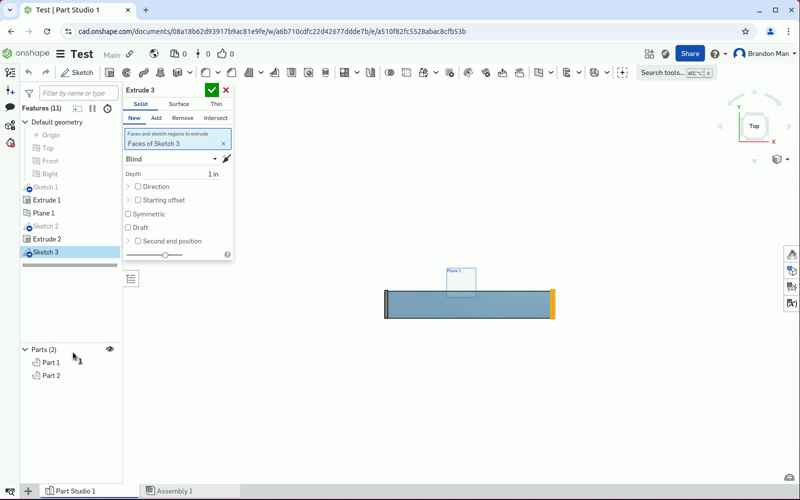
mouse_move(143, 106)
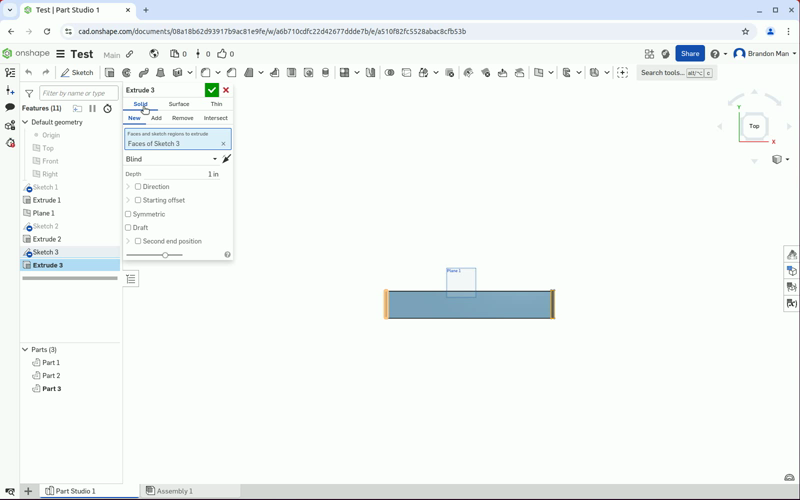
click(143, 106)
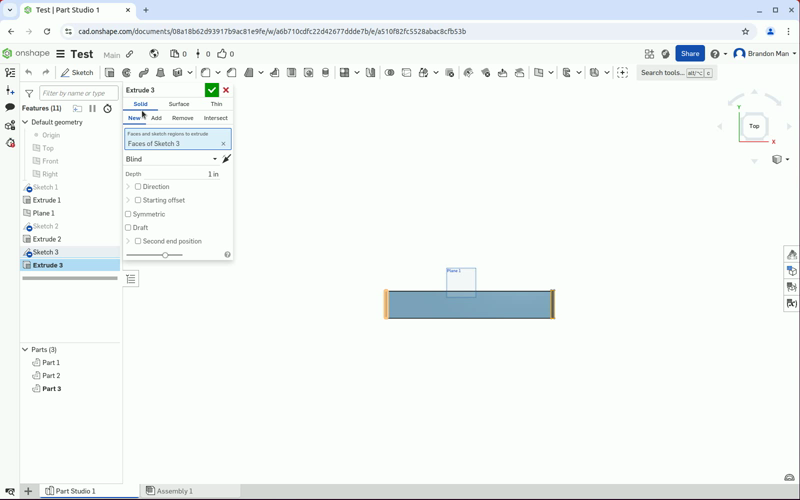
mouse_move(137, 120)
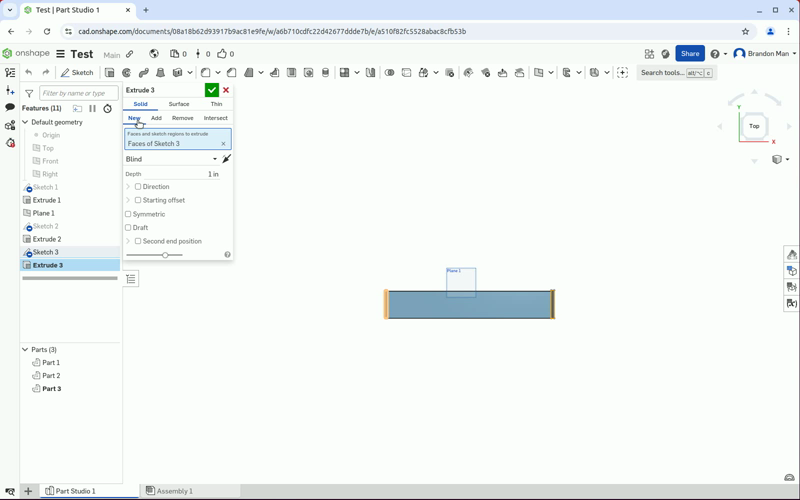
click(137, 120)
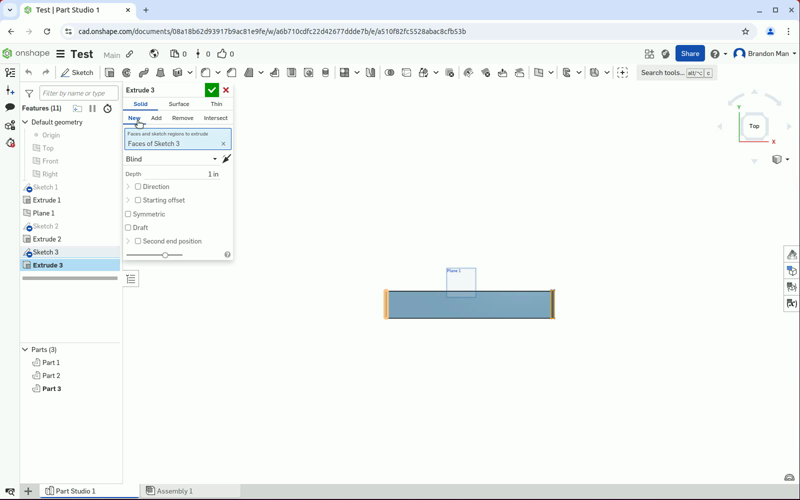
key(tab, 4)
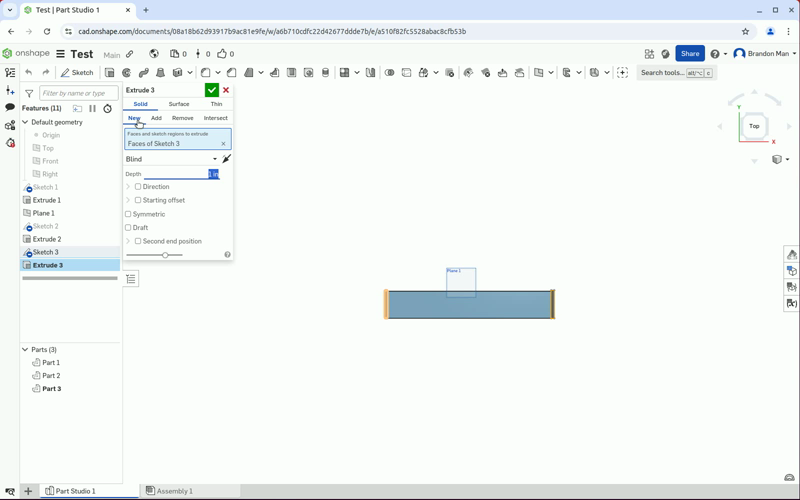
text(6.74)
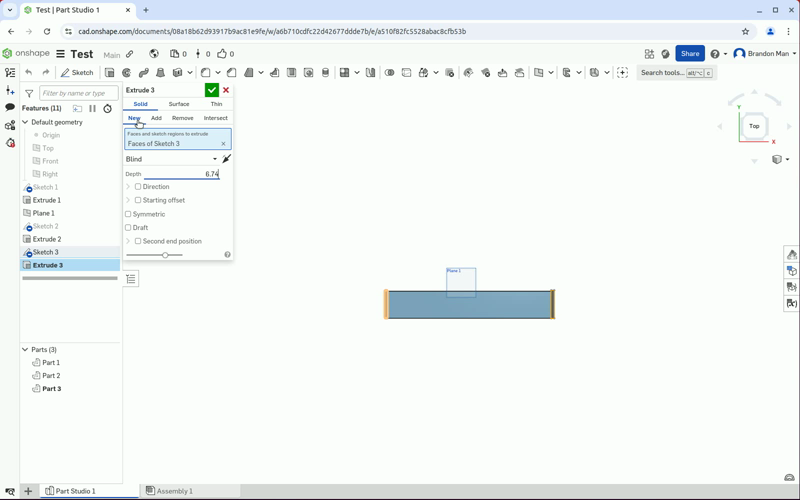
key(enter)
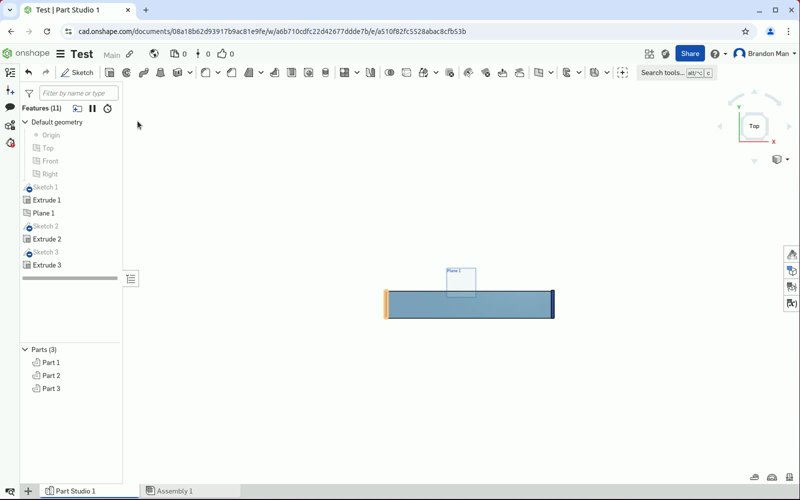
key(shift+h)
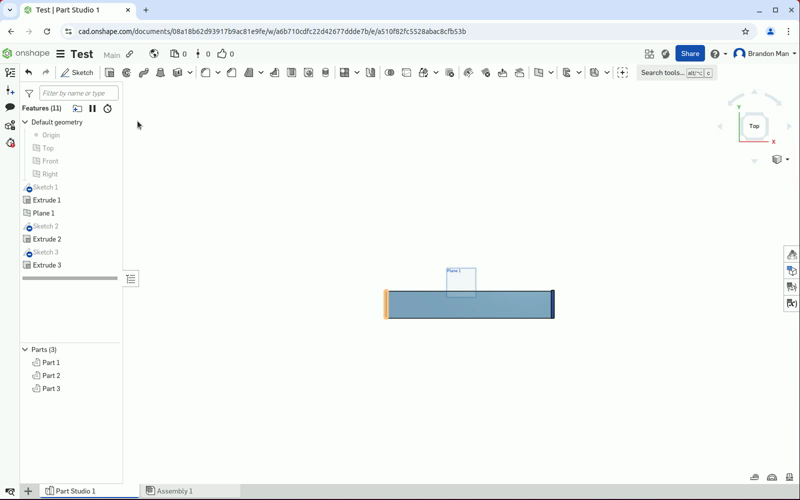
key(shift+h)
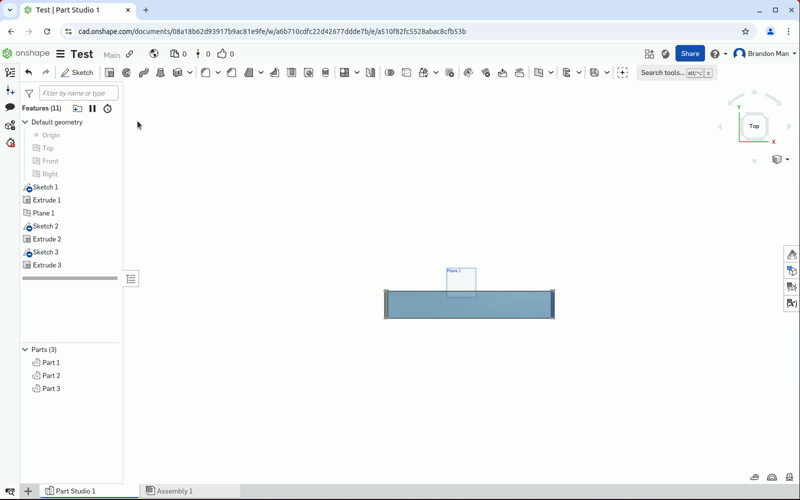
key(shift+7)
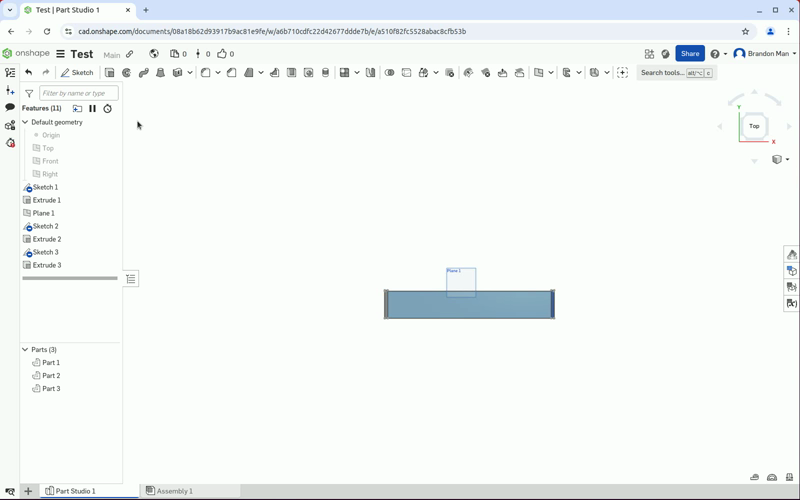
key(up, 3)
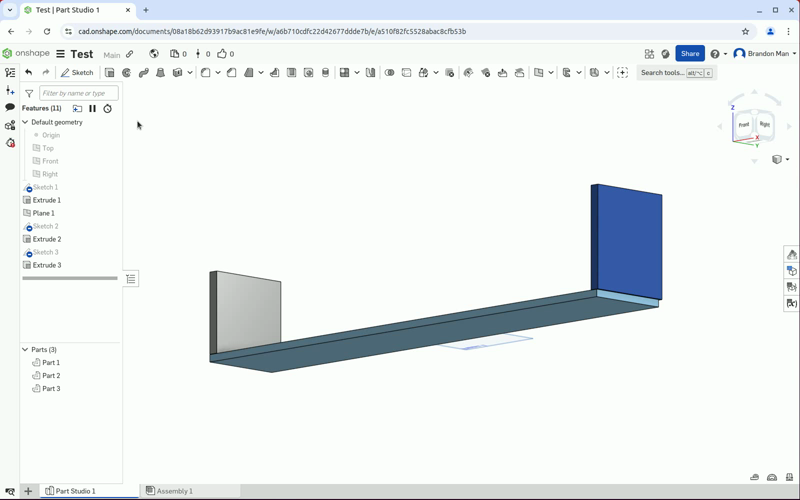
key(left, 3)
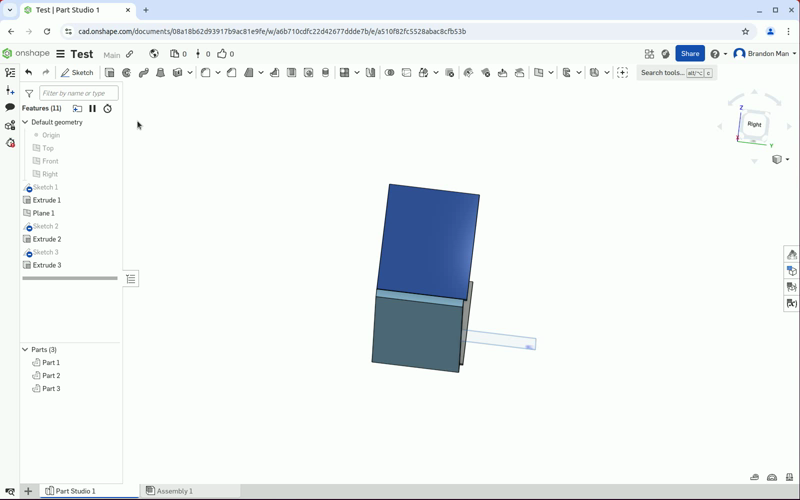
key(right, 3)
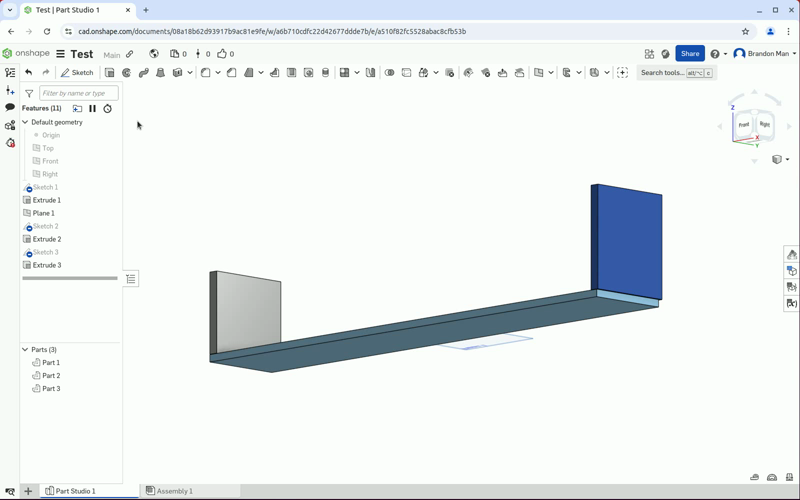
key(down, 3)
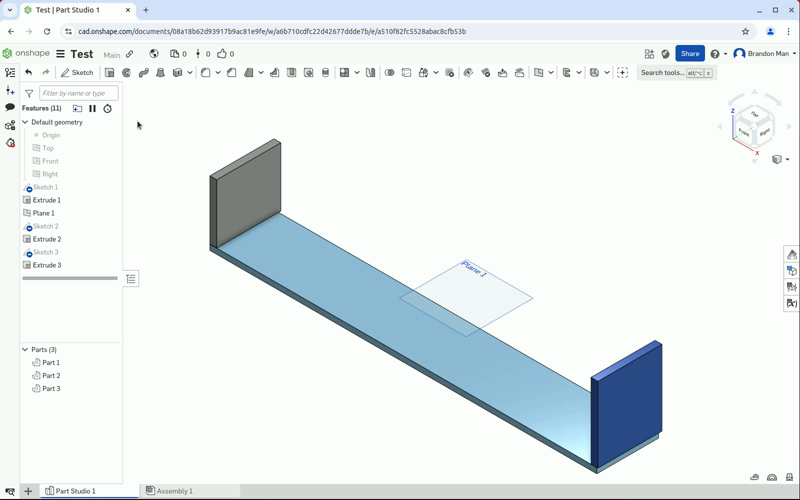
mouse_move(73, 189)
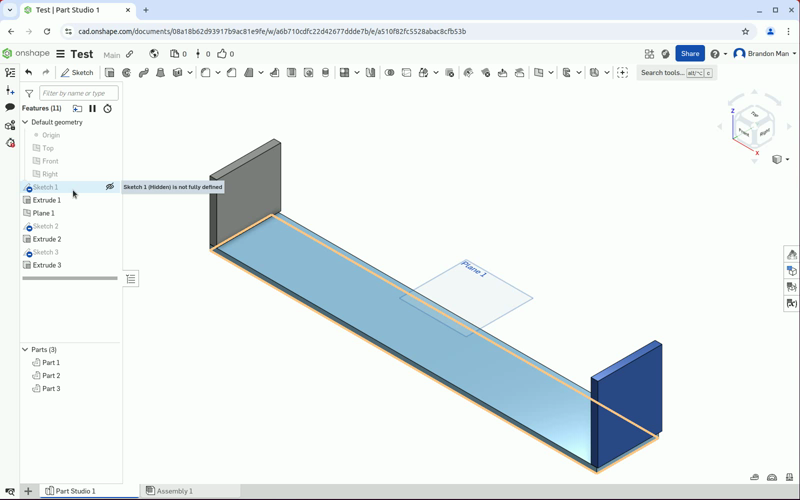
click(73, 189)